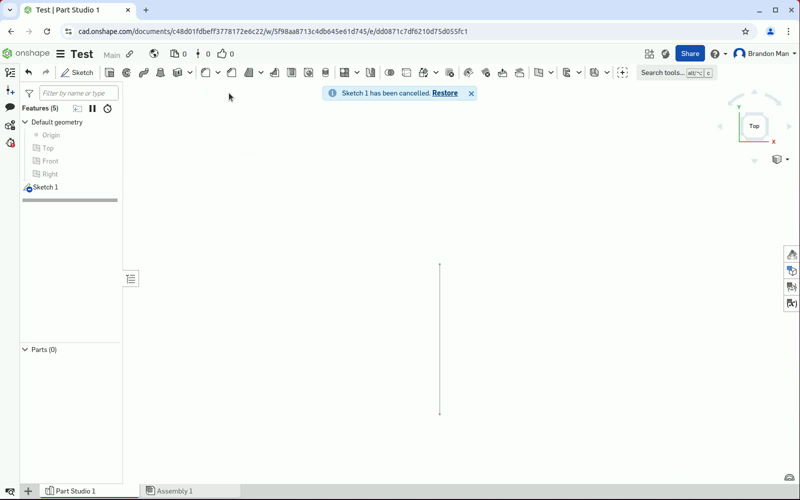
key(shift+h)
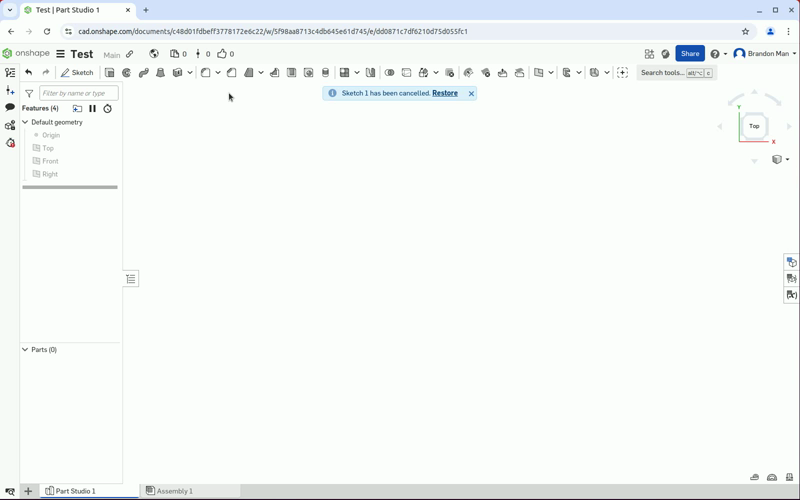
mouse_move(73, 352)
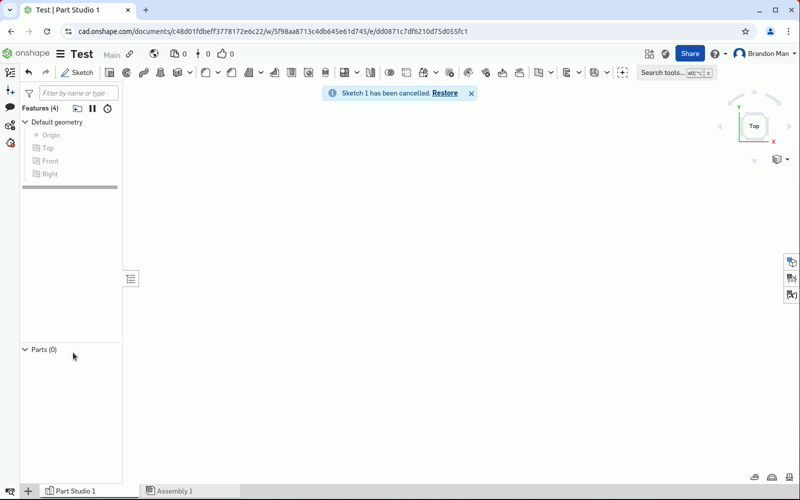
key(y)
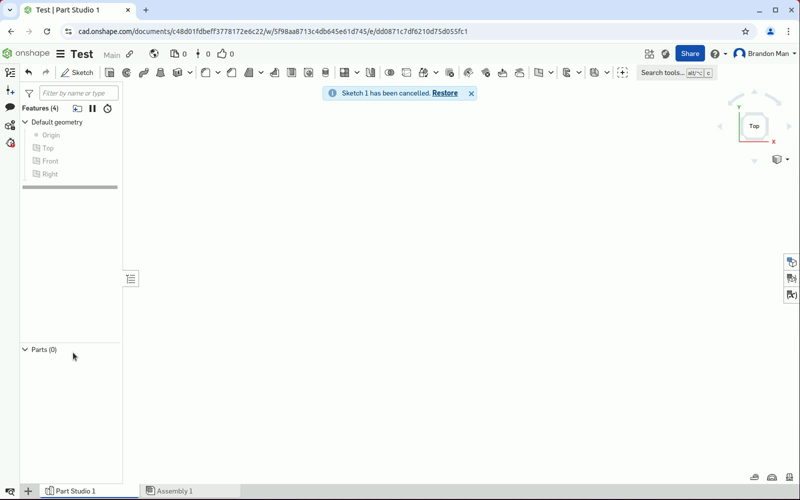
key(shift+p)
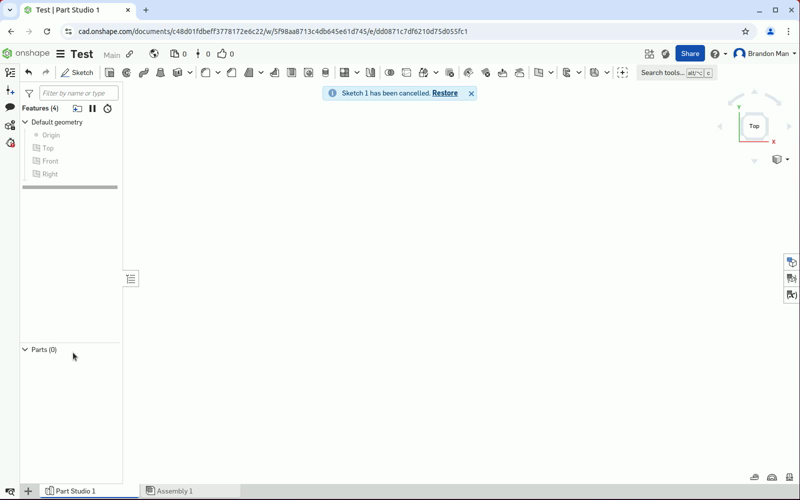
key(space)
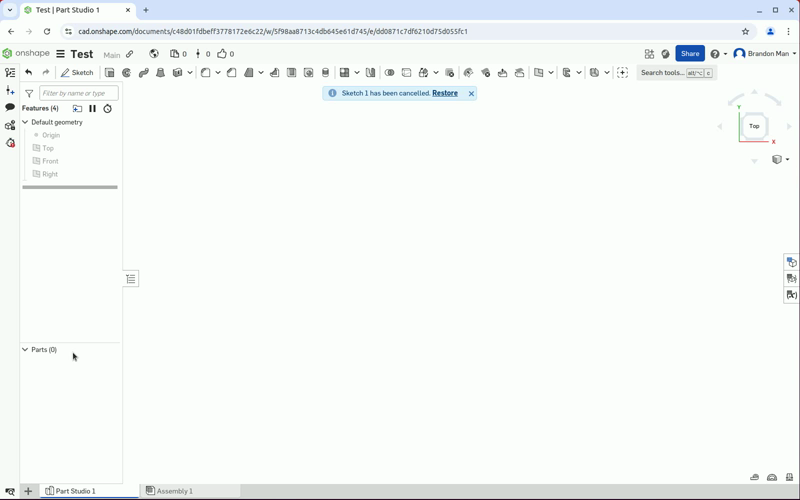
key_down(shift)
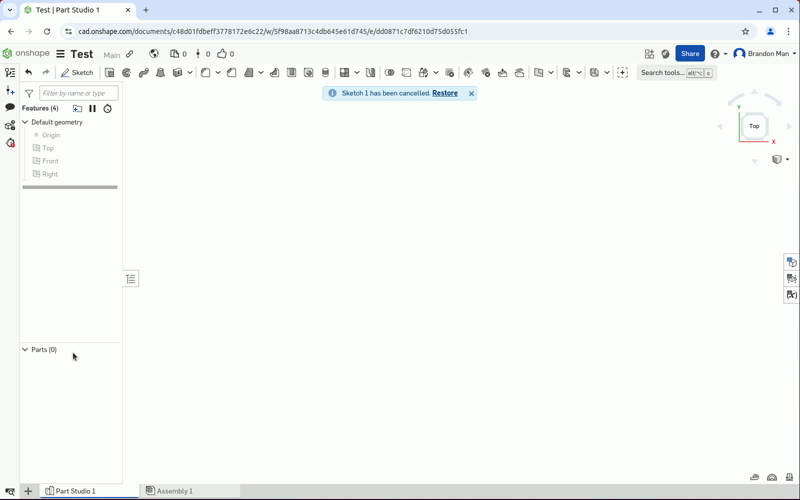
key(up)
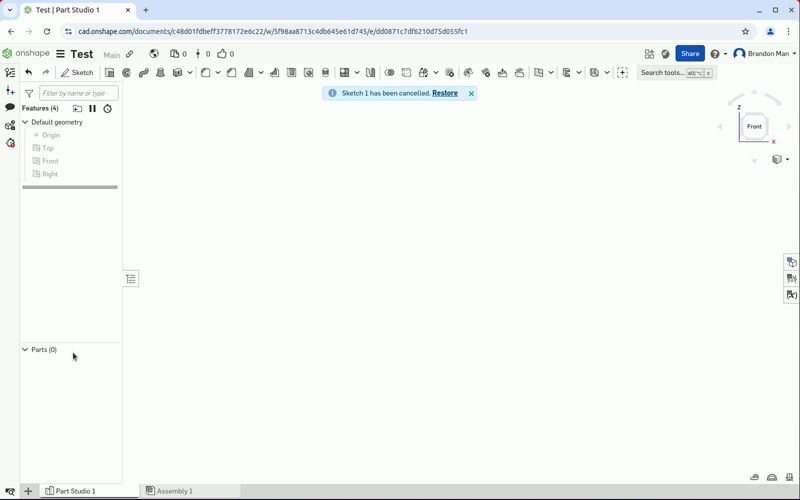
key_up(shift)
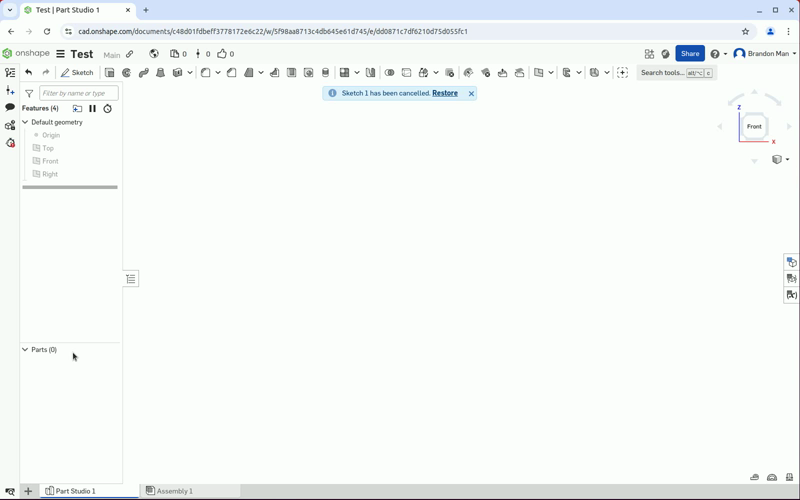
key(space)
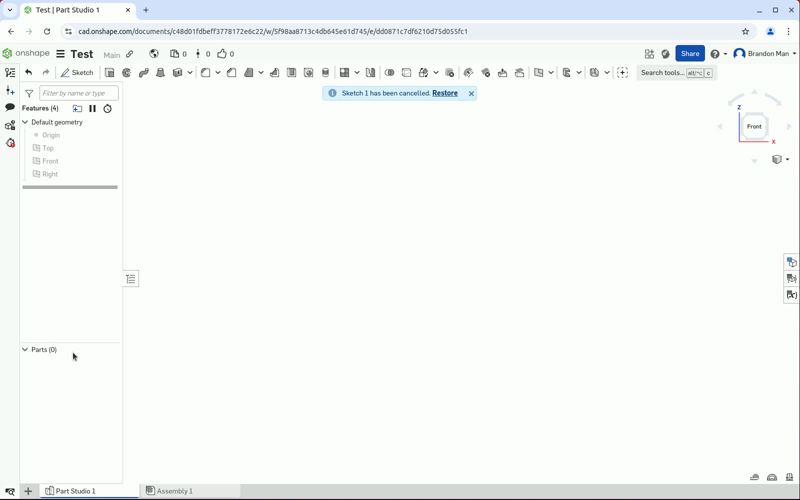
key_down(shift)
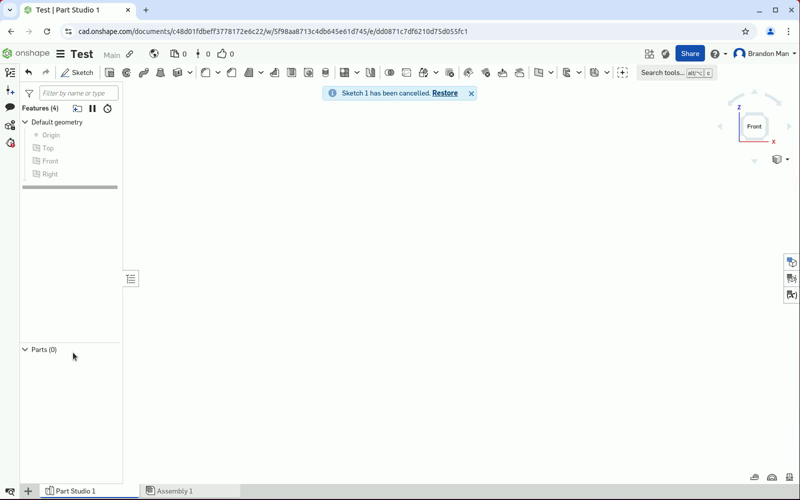
key(left)
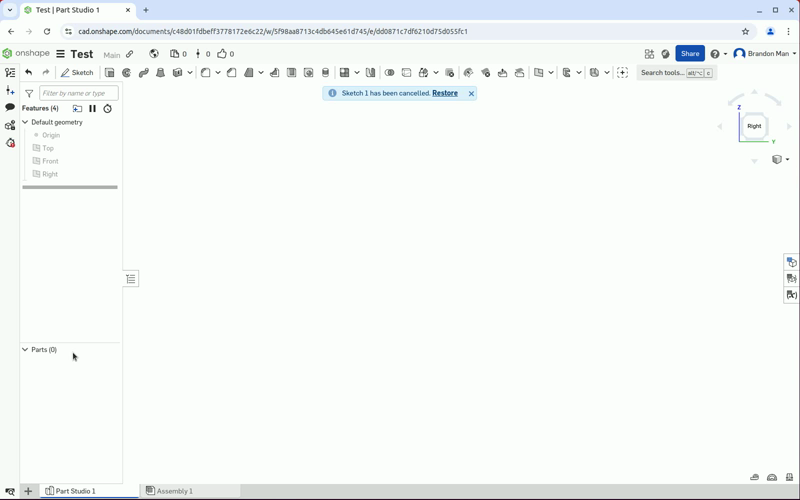
key_up(shift)
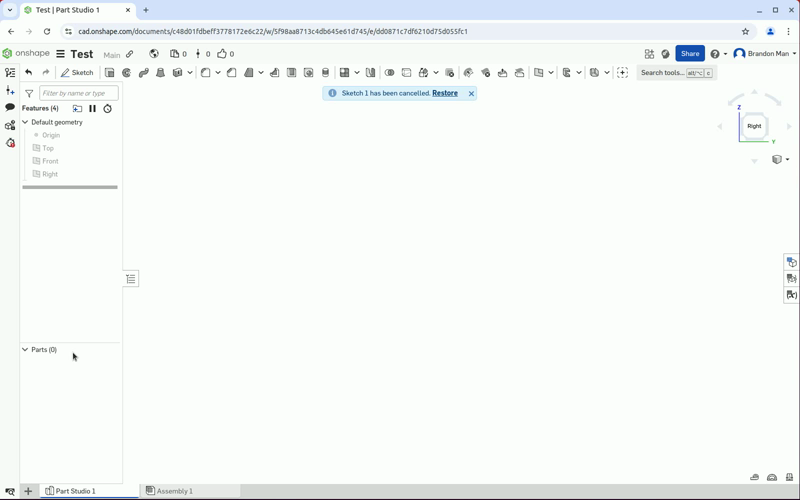
mouse_move(73, 352)
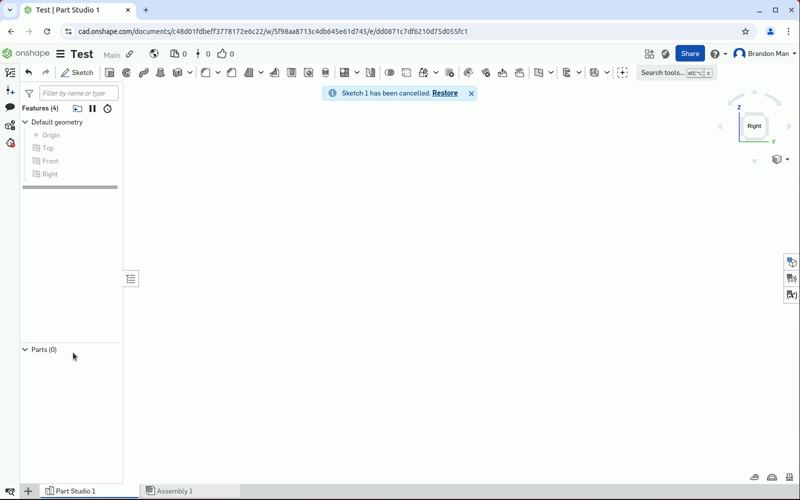
key(shift+y)
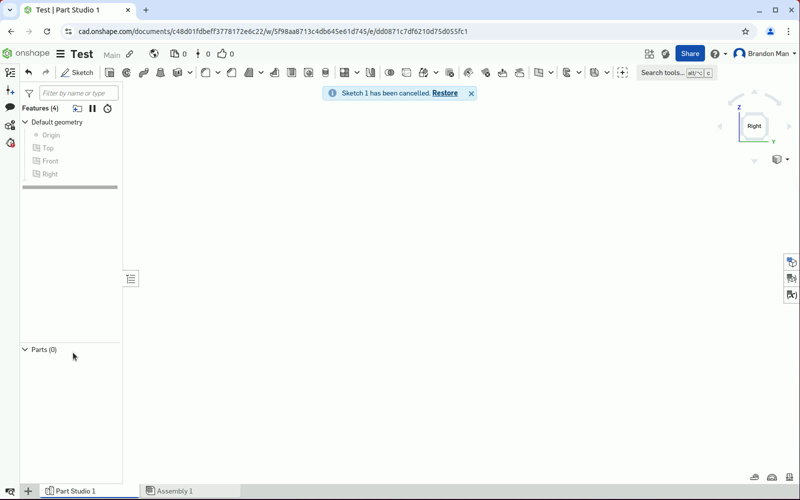
key(shift+s)
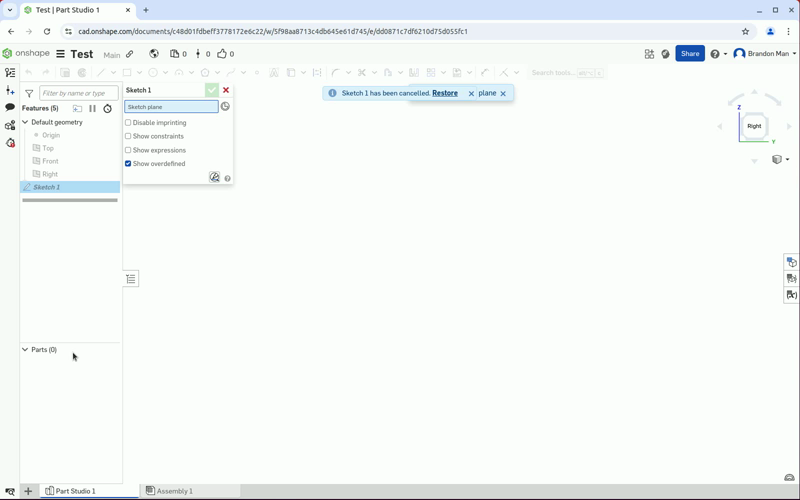
mouse_move(73, 176)
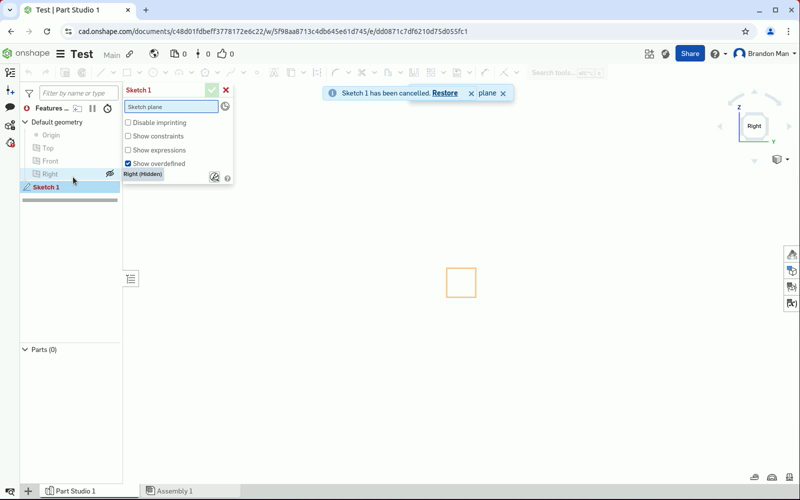
click(73, 176)
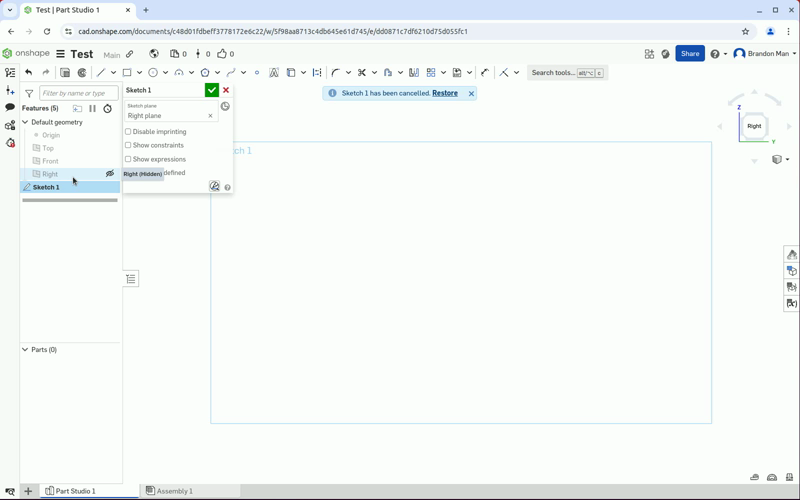
mouse_move(73, 352)
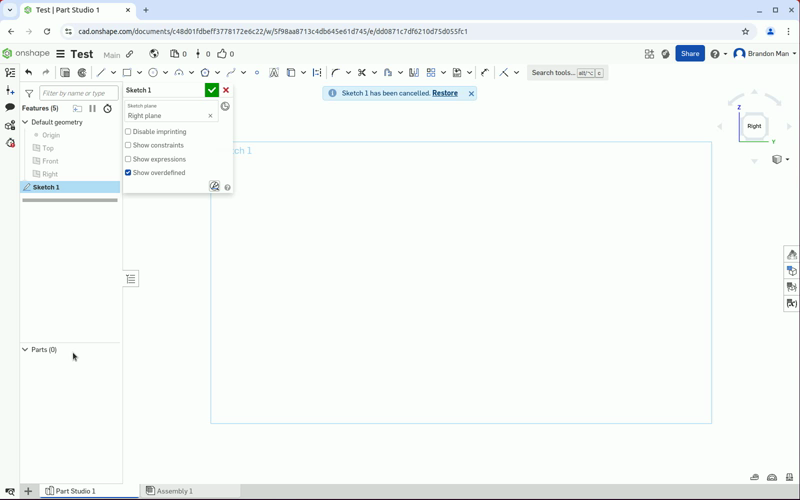
key(y)
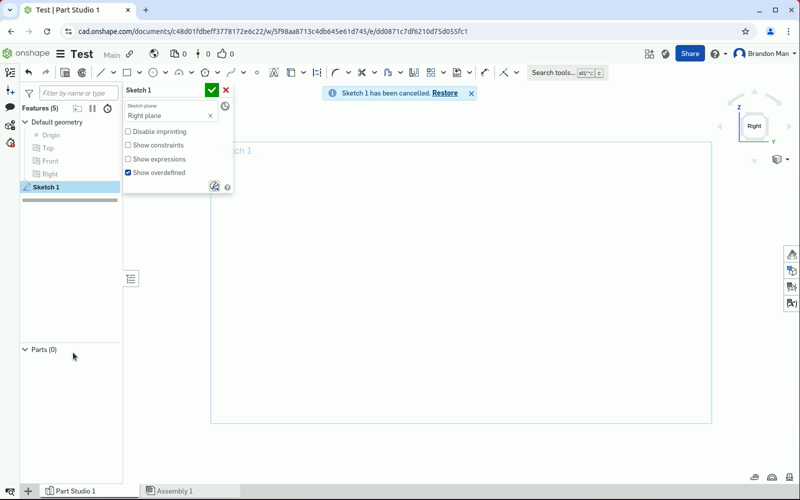
key(c)
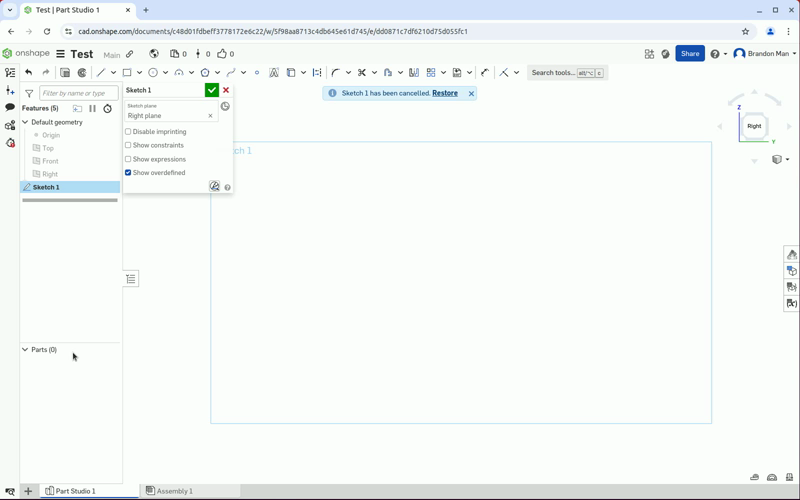
key_down(shift)
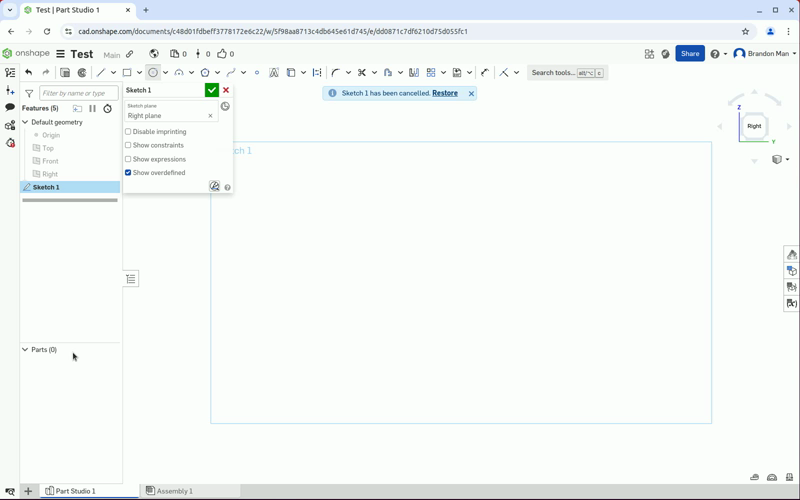
mouse_move(429, 262)
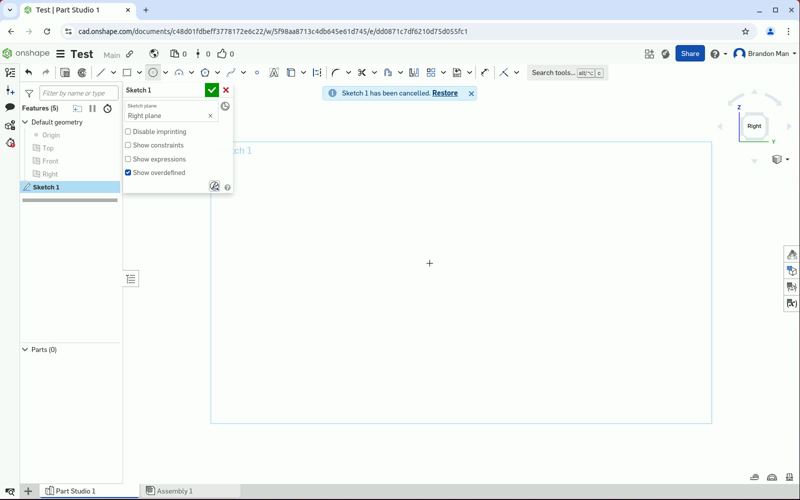
click(429, 262)
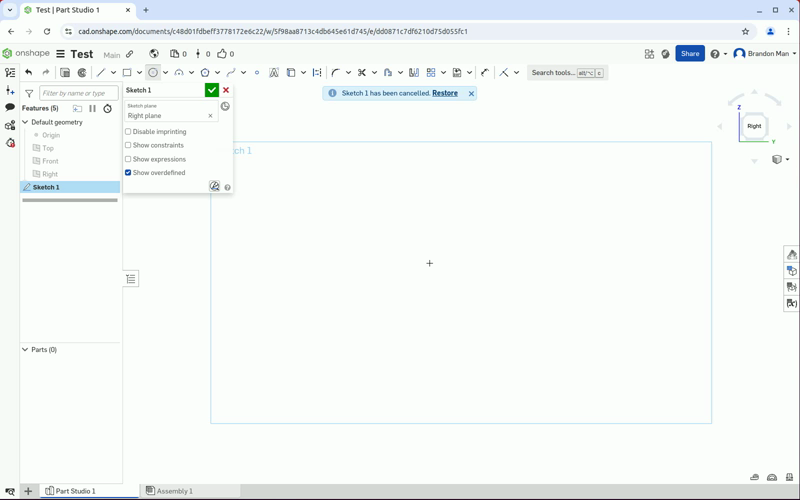
key_up(shift)
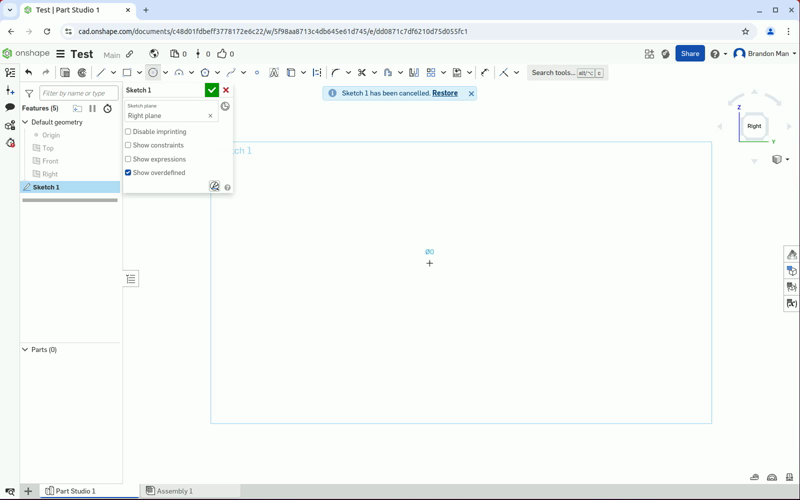
mouse_move(439, 262)
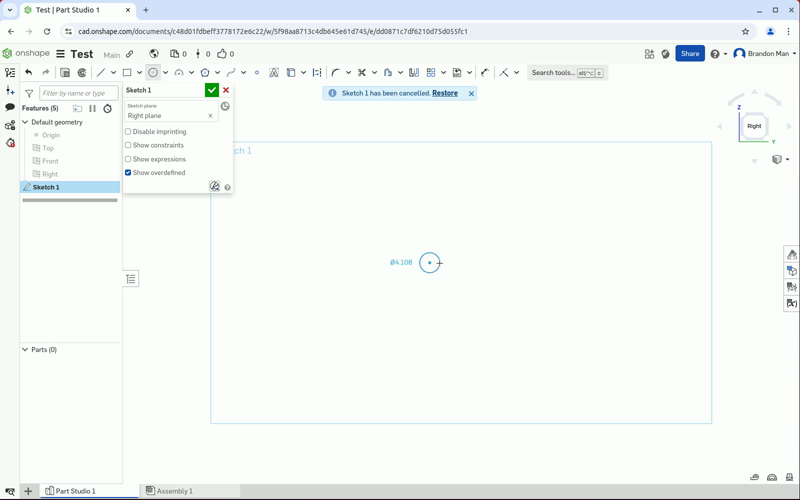
click(439, 262)
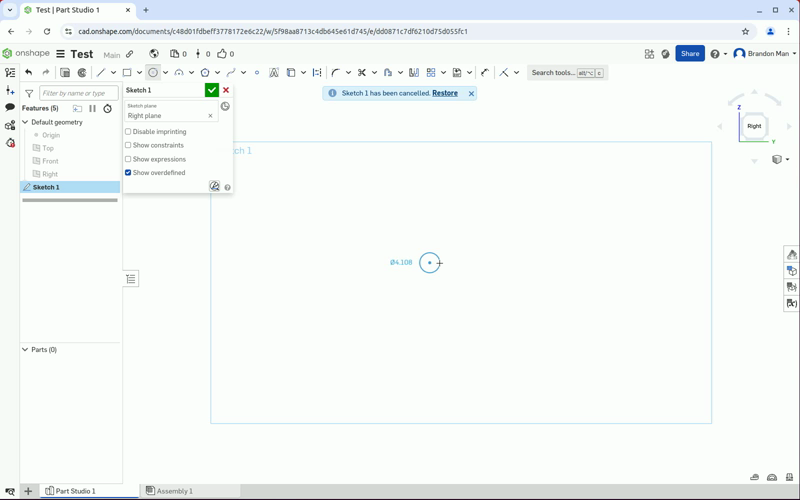
key(esc)
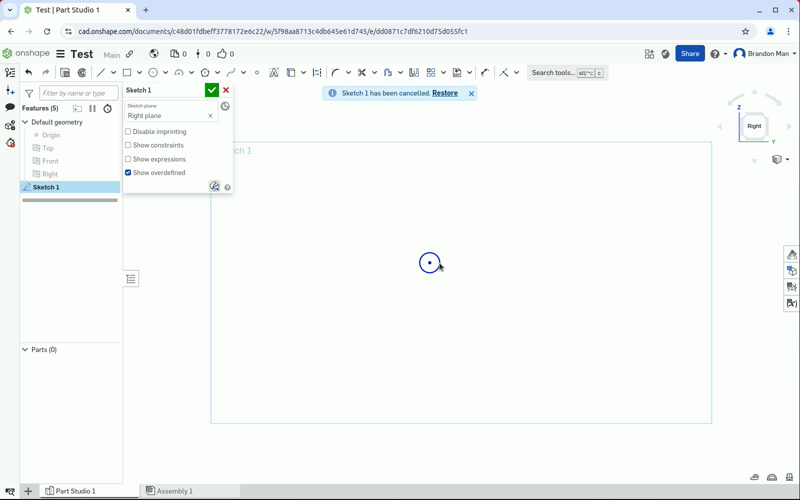
mouse_move(435, 255)
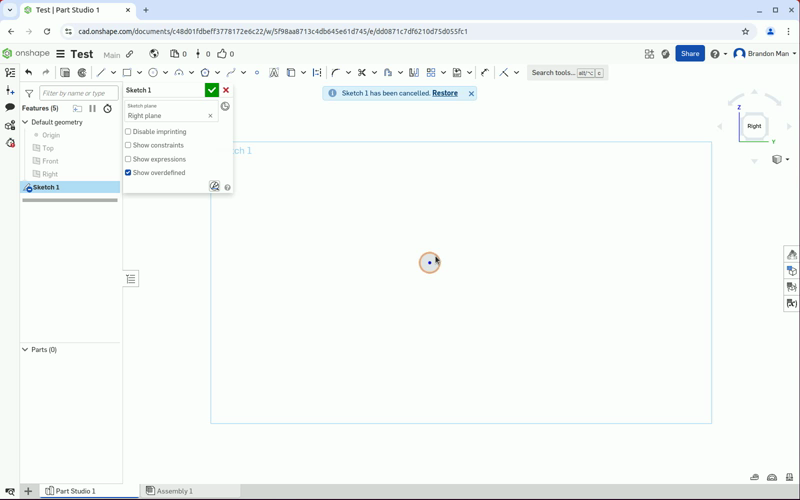
scroll(6)
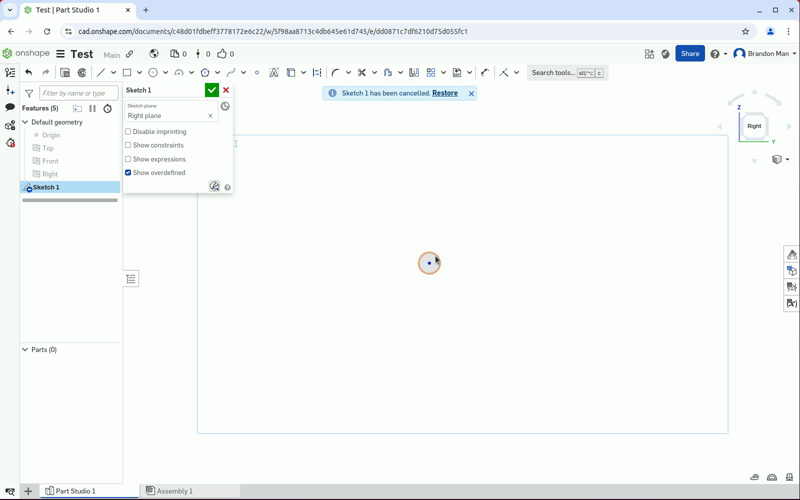
scroll(6)
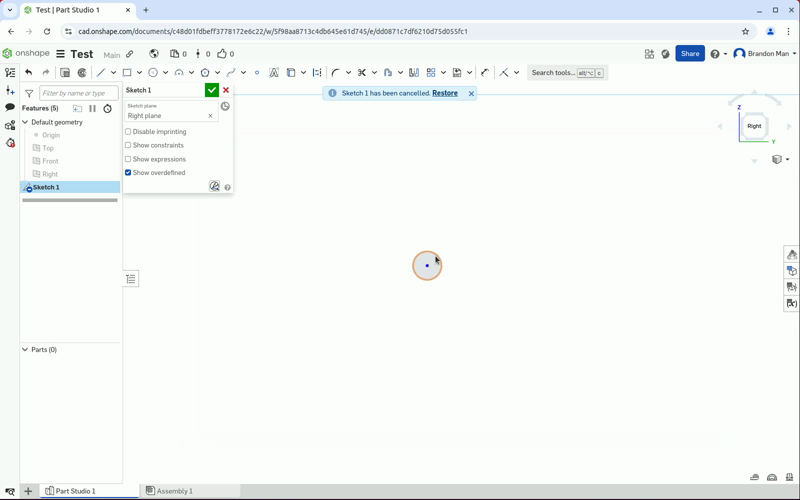
scroll(6)
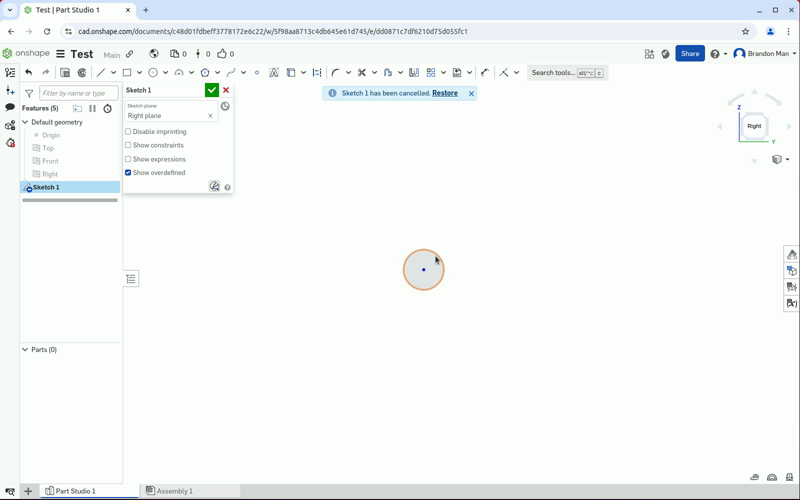
scroll(6)
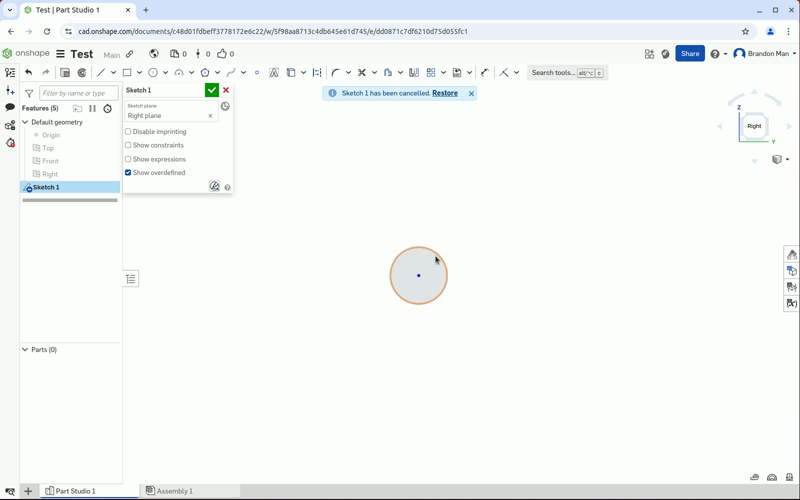
scroll(6)
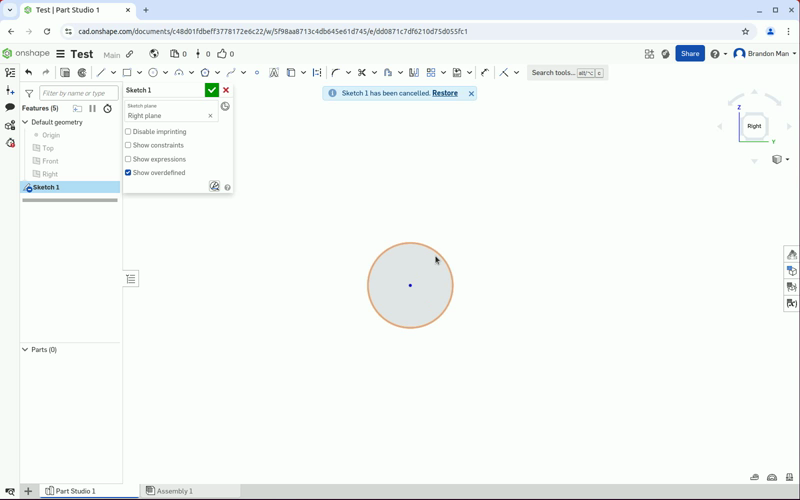
scroll(6)
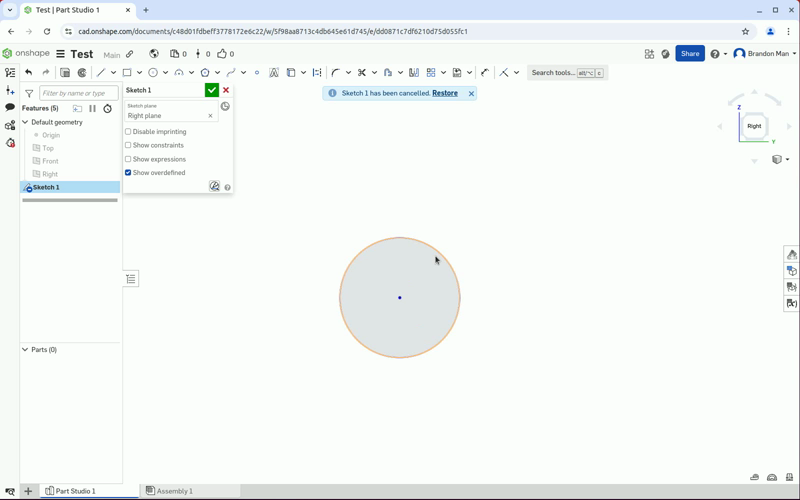
scroll(6)
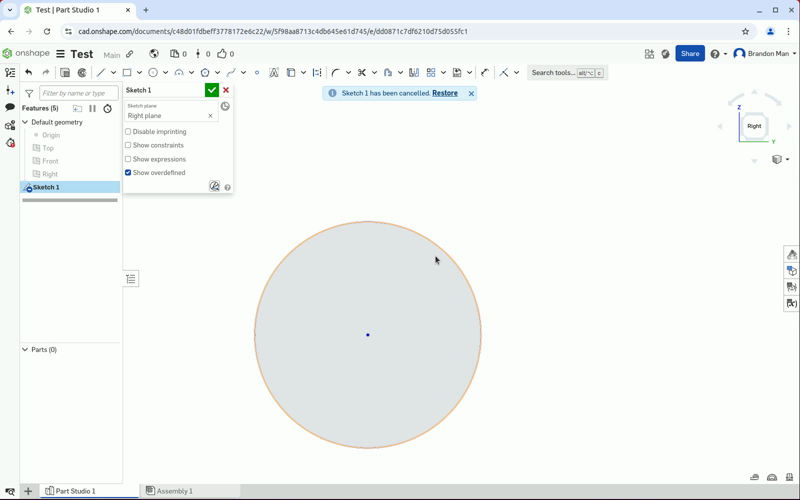
click(435, 255)
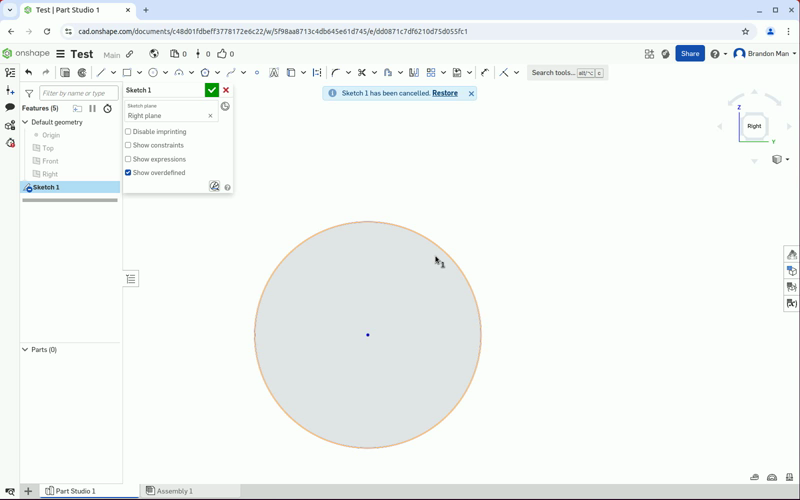
scroll(-6)
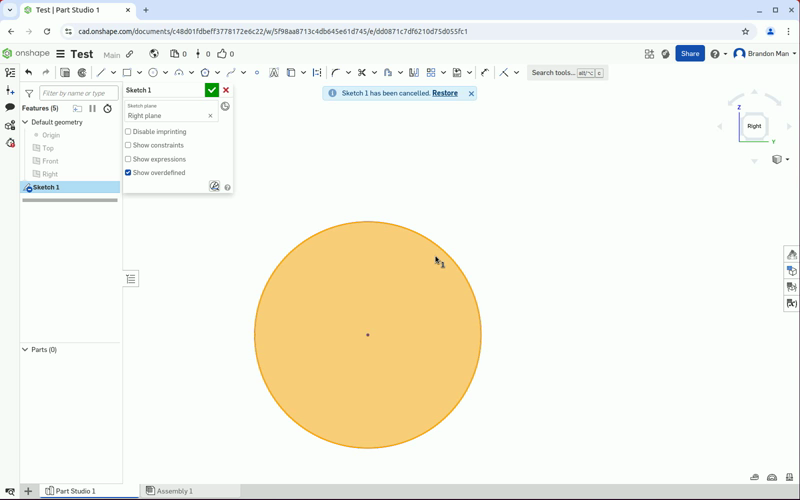
scroll(-6)
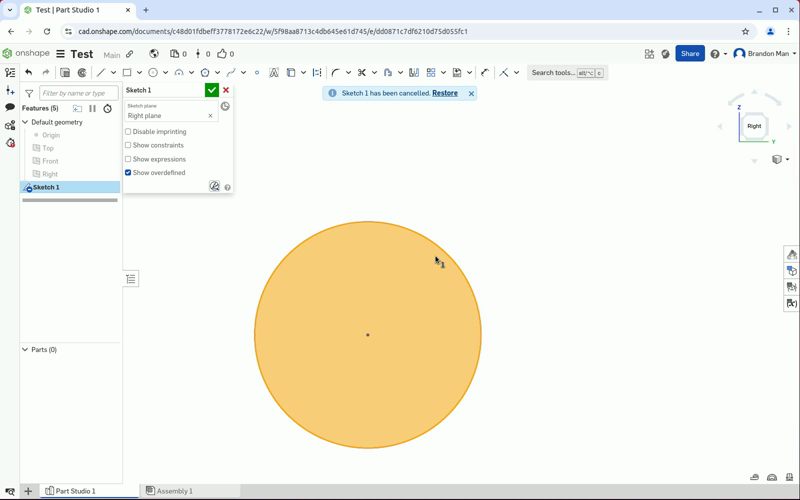
scroll(-6)
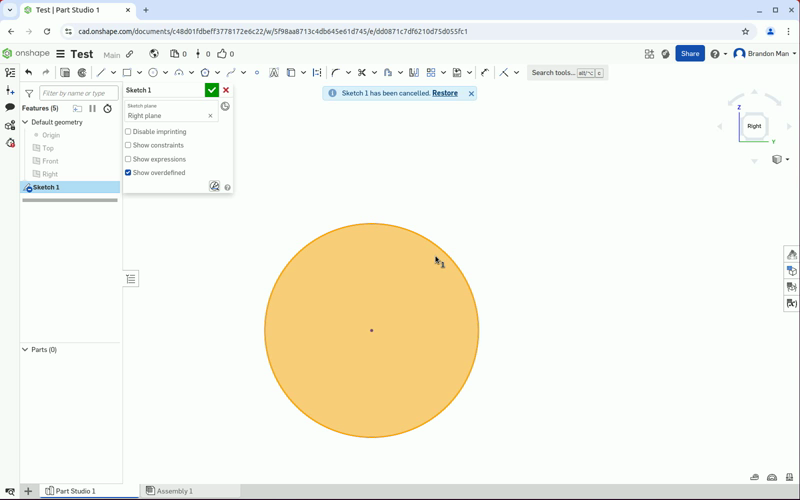
scroll(-6)
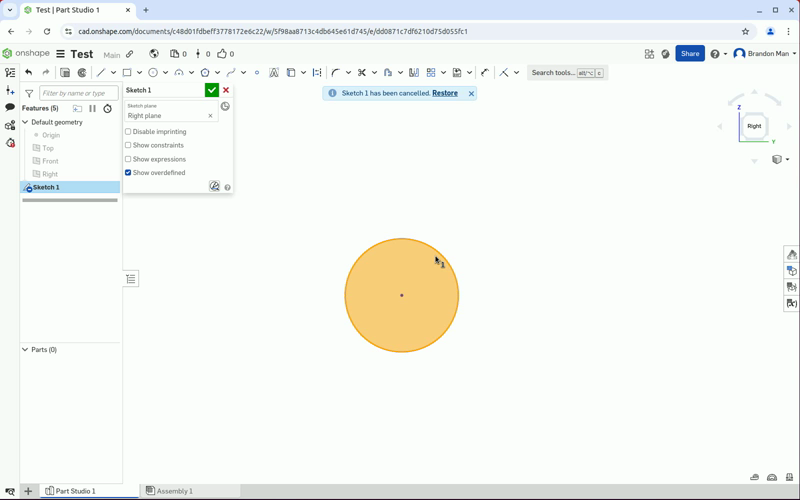
scroll(-6)
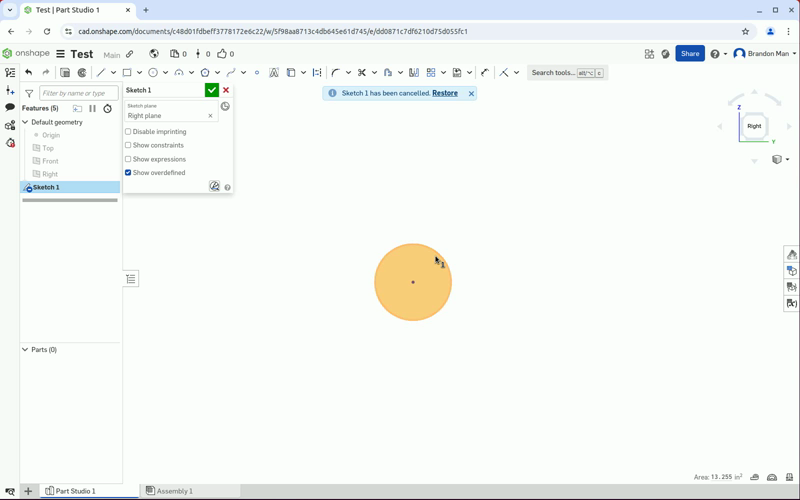
scroll(-6)
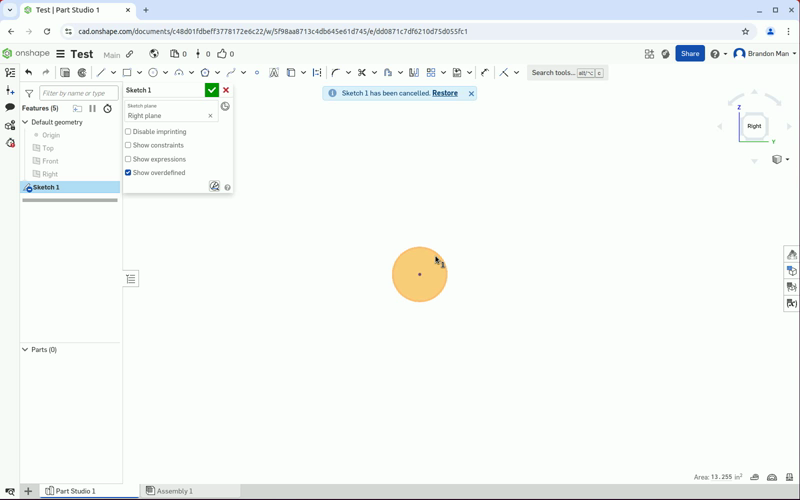
scroll(-6)
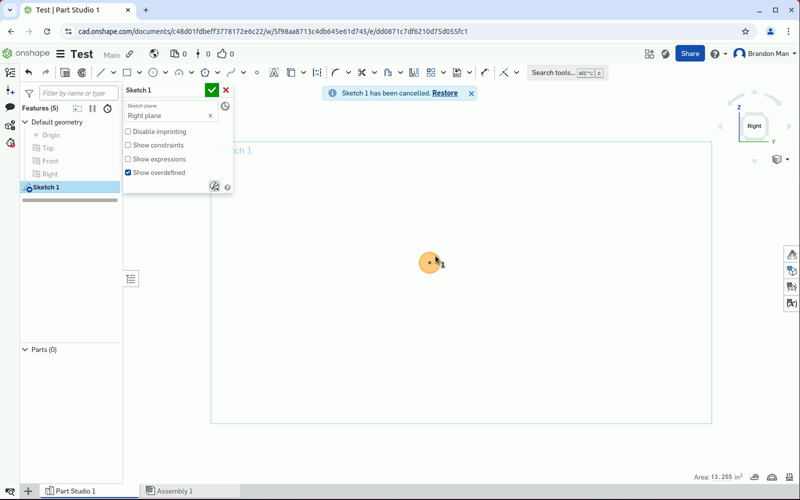
mouse_move(73, 352)
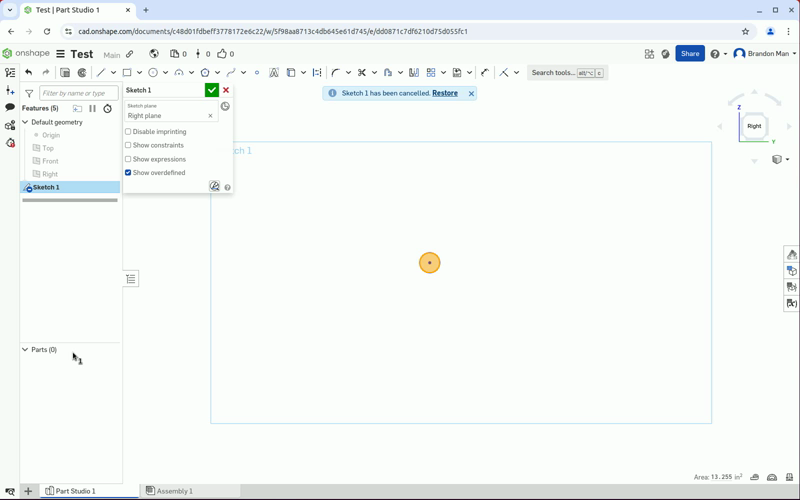
key(shift+y)
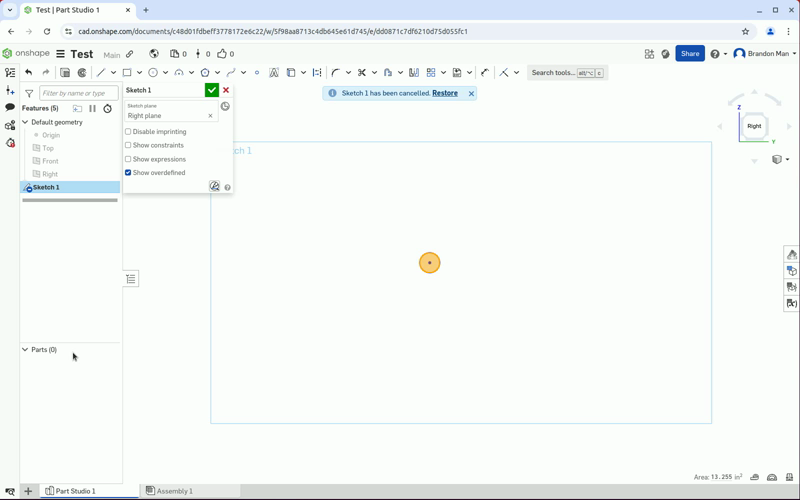
key(shift+e)
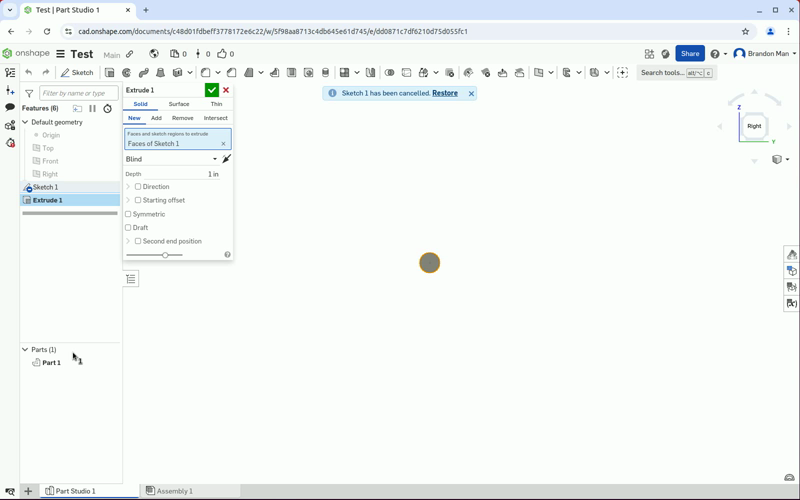
mouse_move(143, 106)
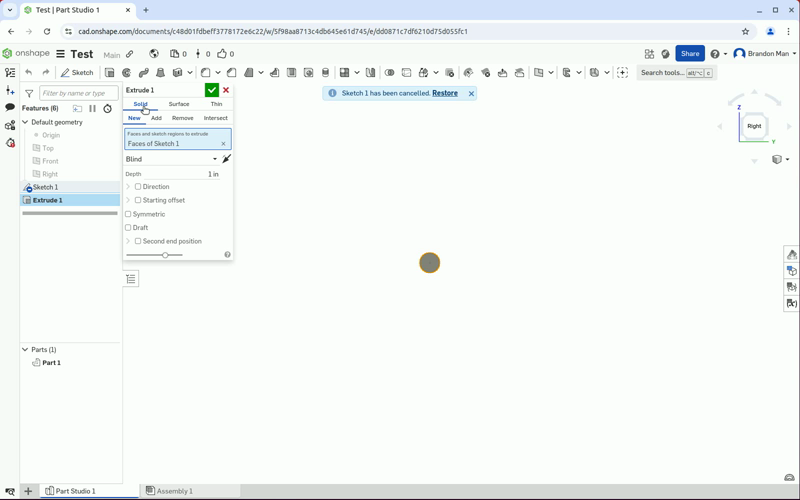
click(143, 106)
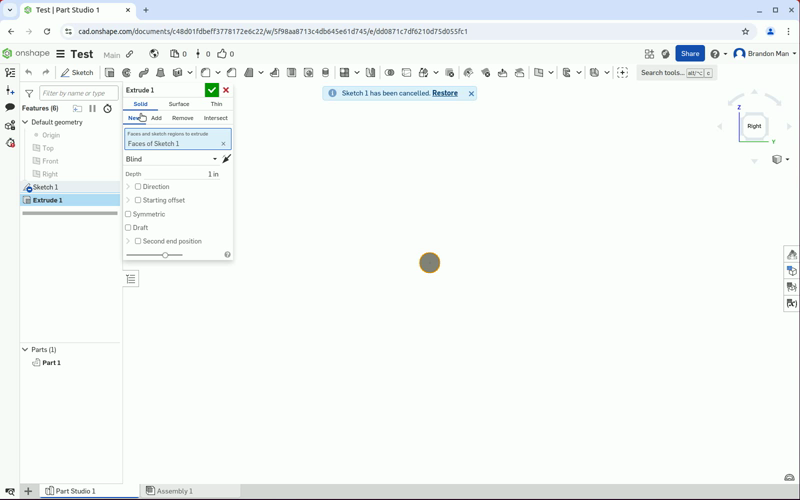
mouse_move(137, 120)
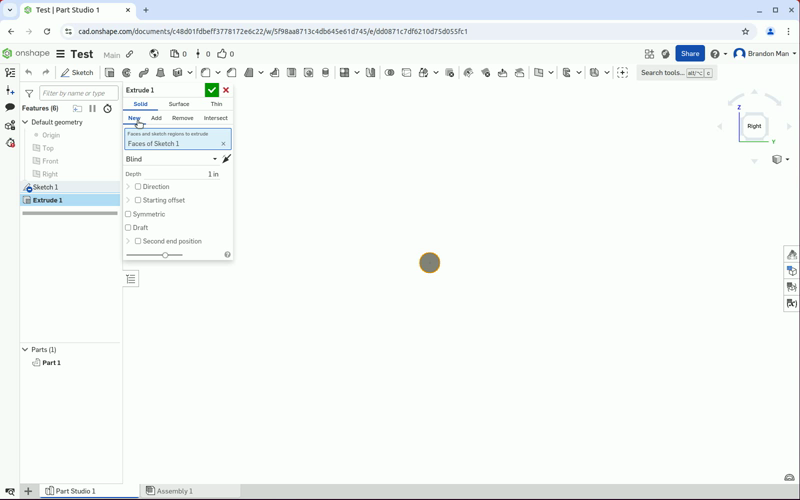
click(137, 120)
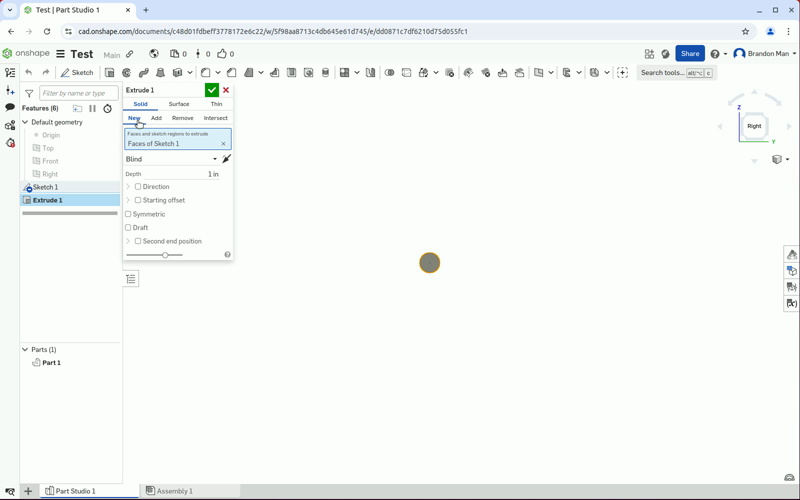
key(tab, 4)
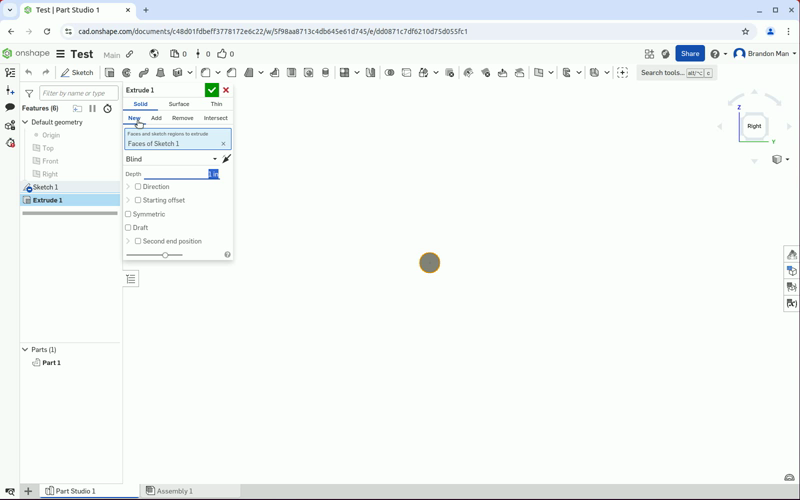
text(16.368)
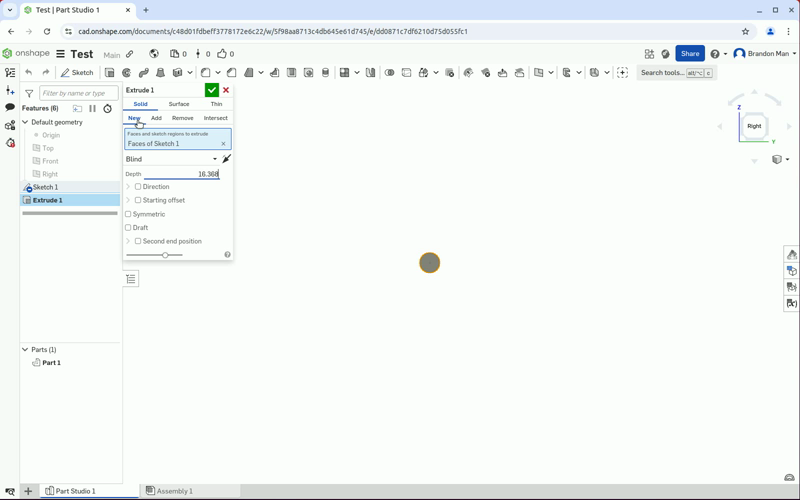
key(enter)
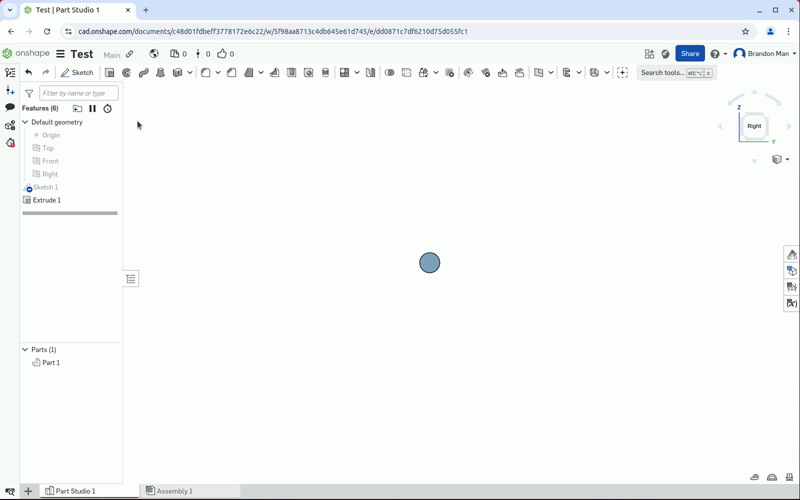
key(shift+h)
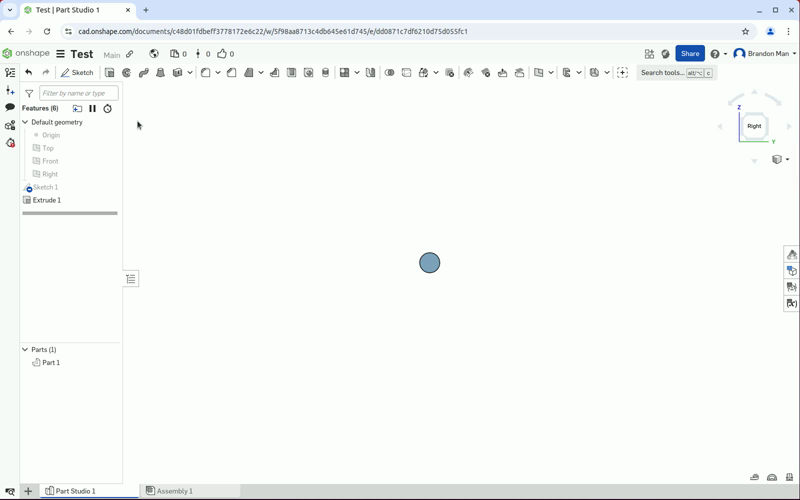
key(shift+h)
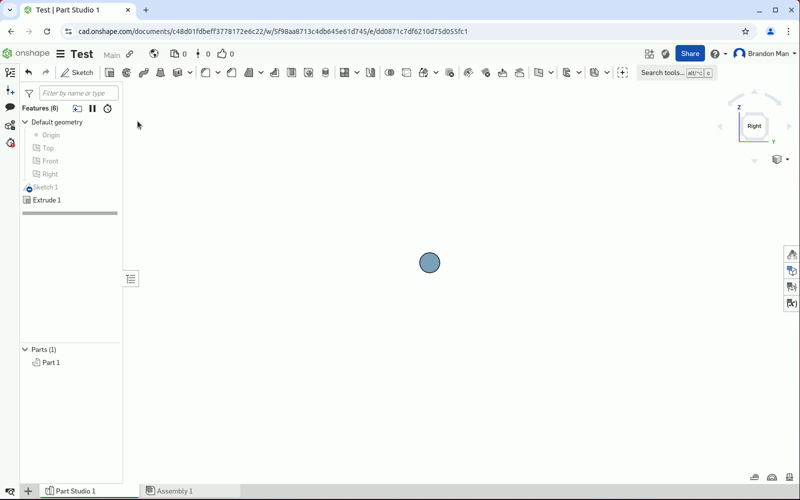
mouse_move(73, 189)
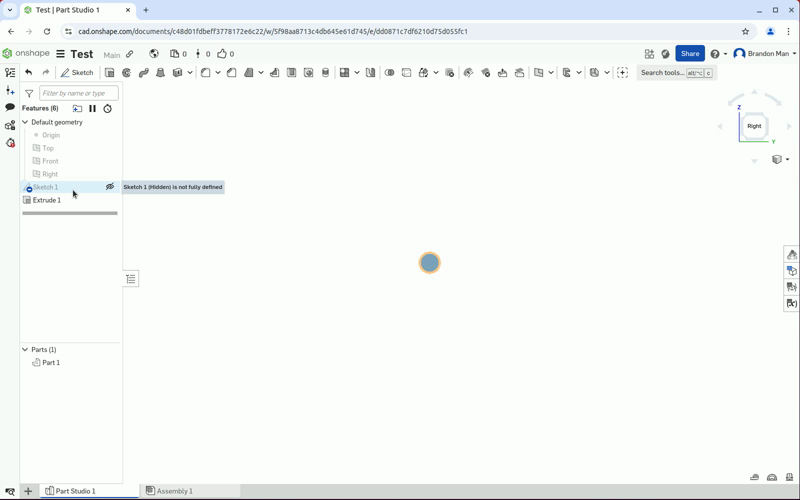
click(73, 189)
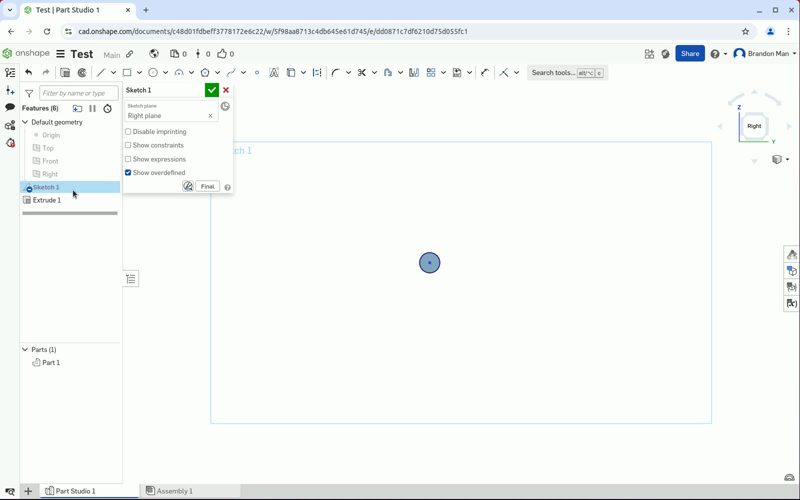
mouse_move(229, 92)
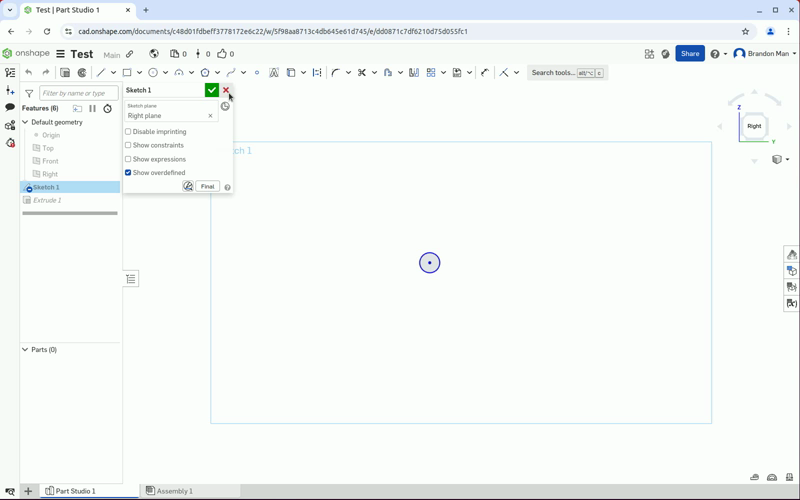
click(229, 92)
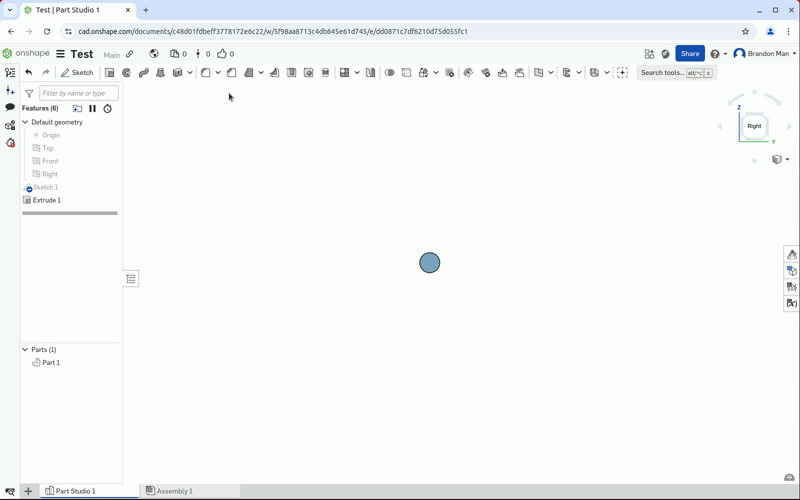
mouse_move(541, 75)
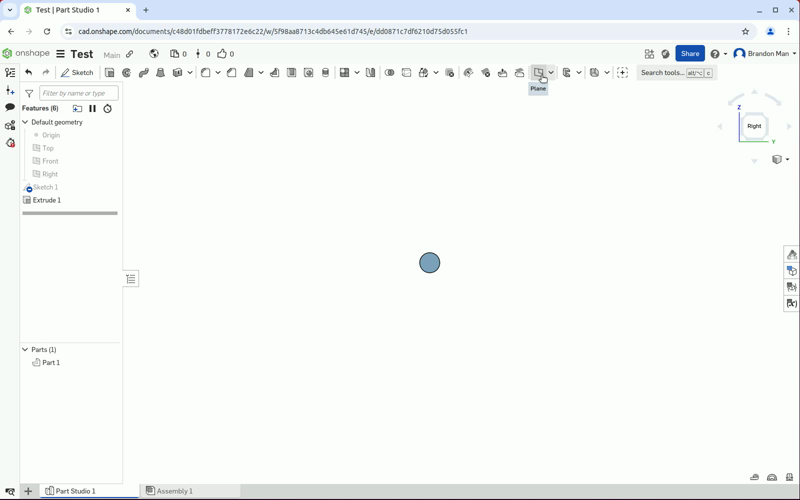
click(541, 75)
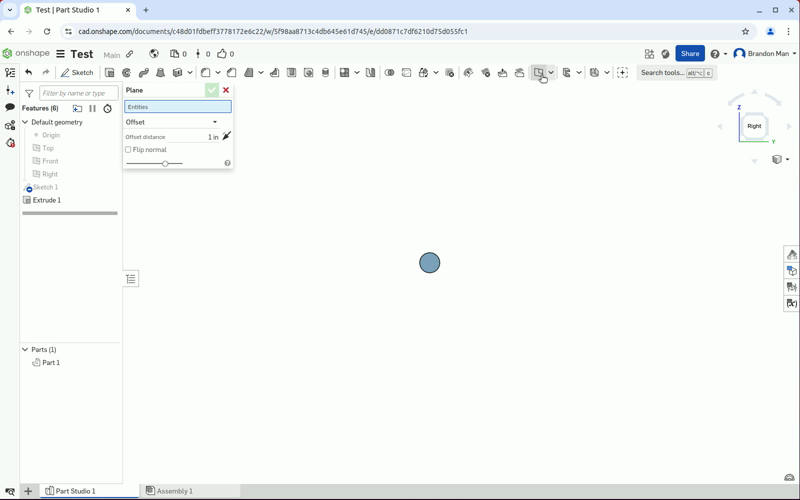
mouse_move(73, 176)
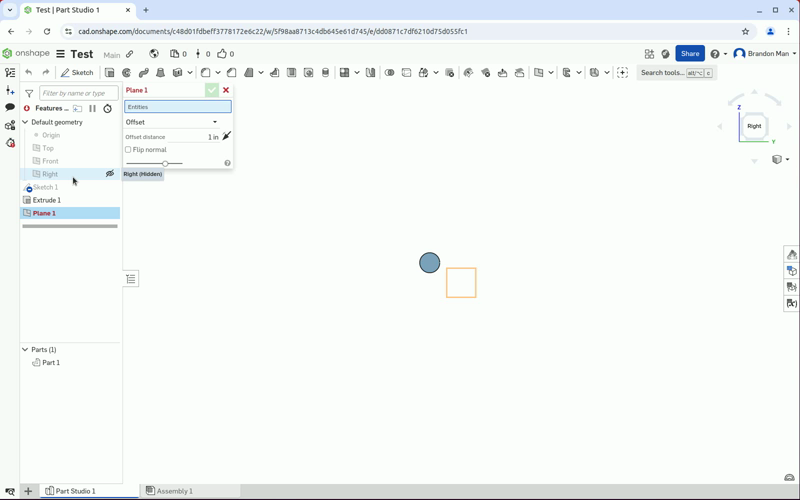
click(73, 176)
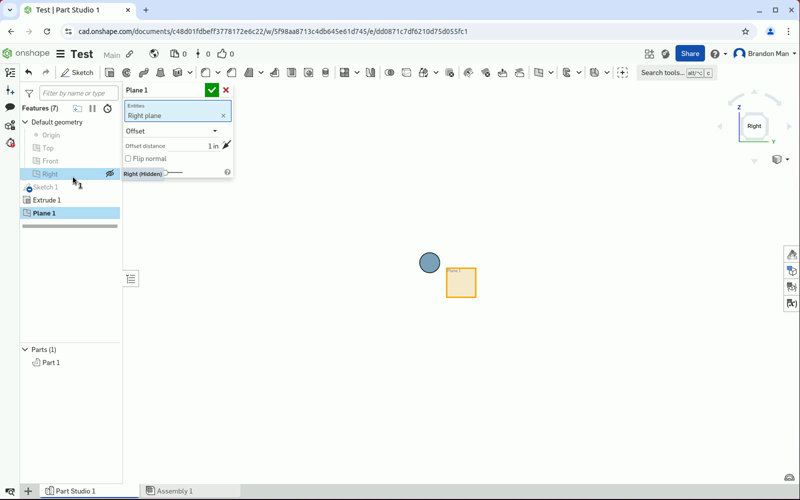
key(tab, 2)
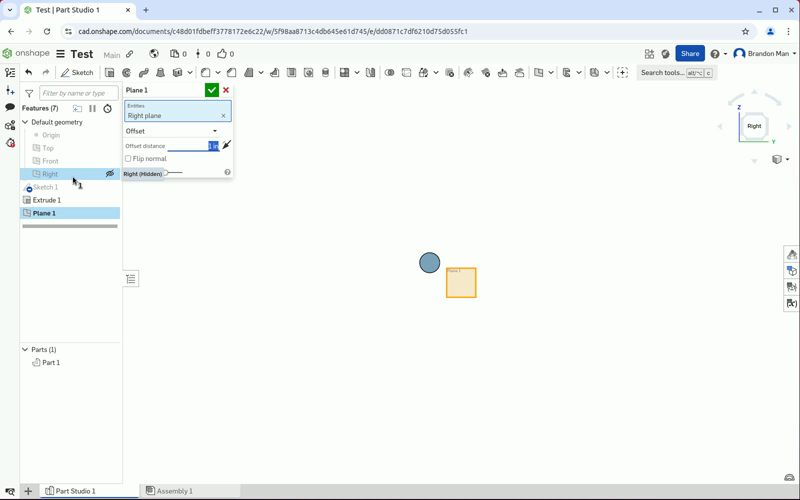
text(16.361)
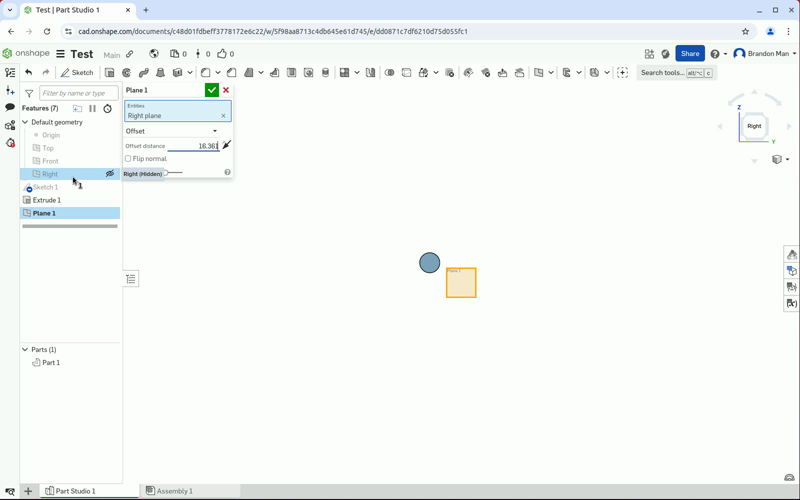
key(enter, 2)
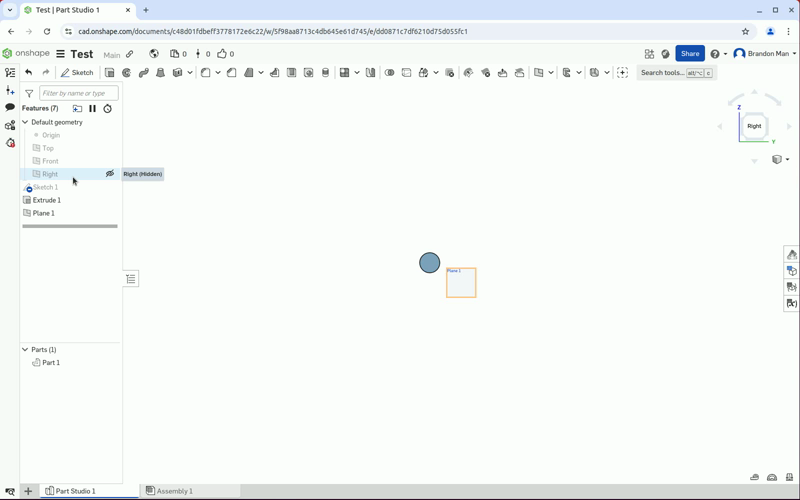
key(shift+s)
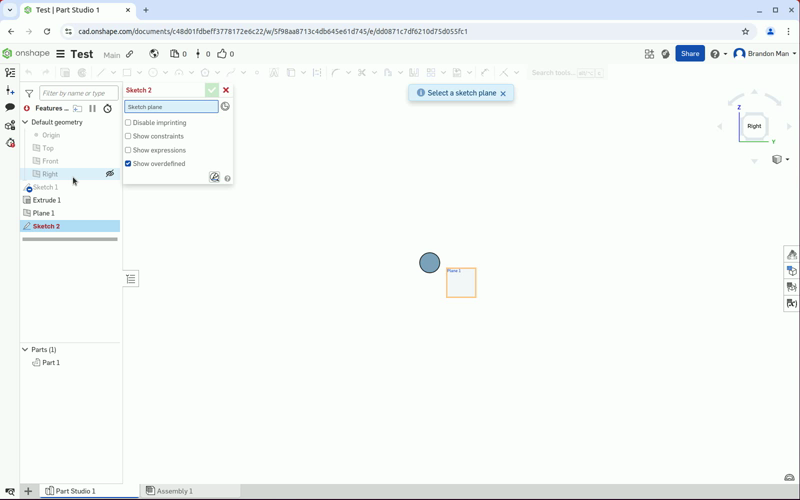
mouse_move(73, 215)
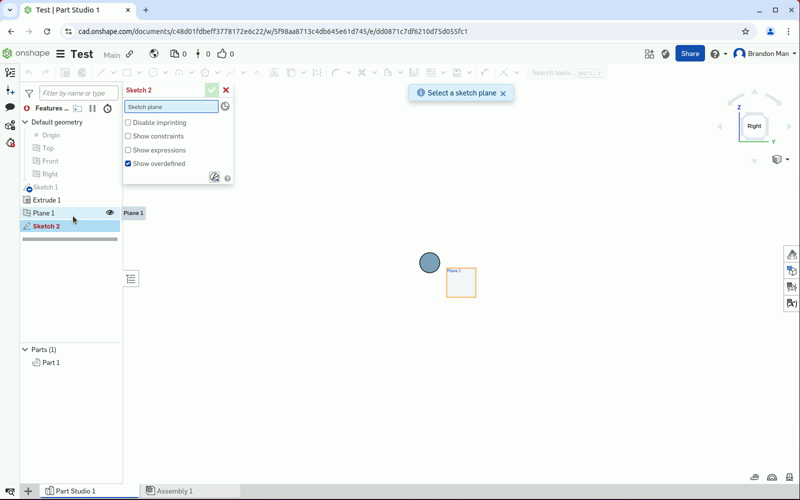
click(73, 215)
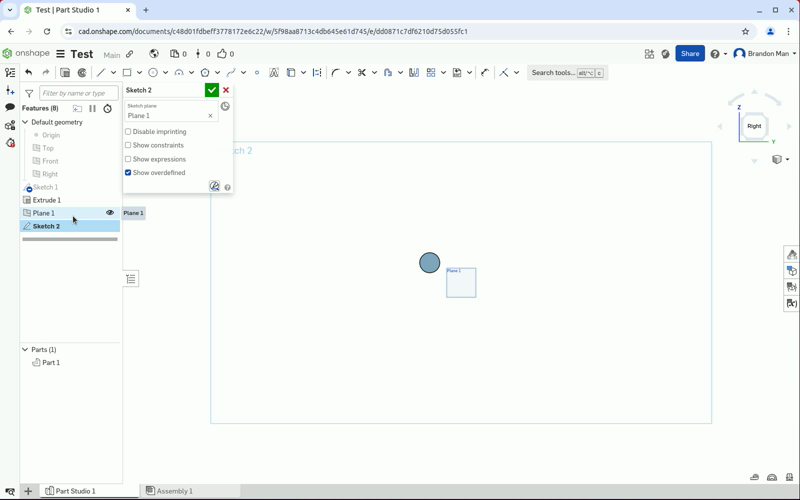
mouse_move(73, 352)
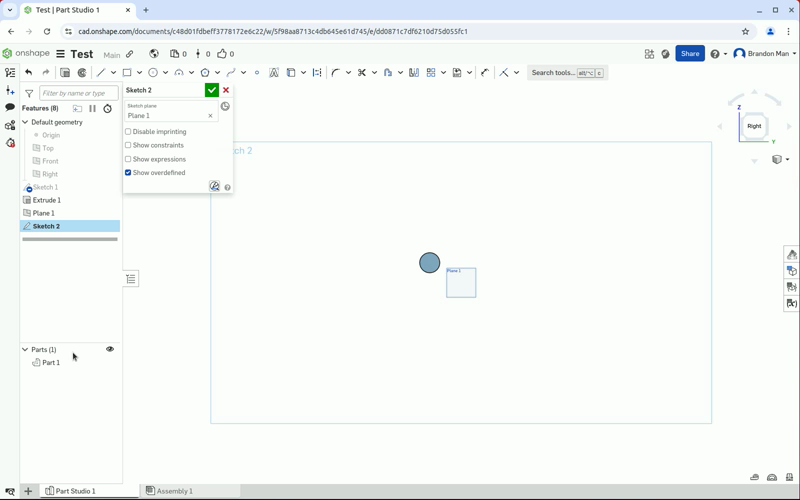
key(y)
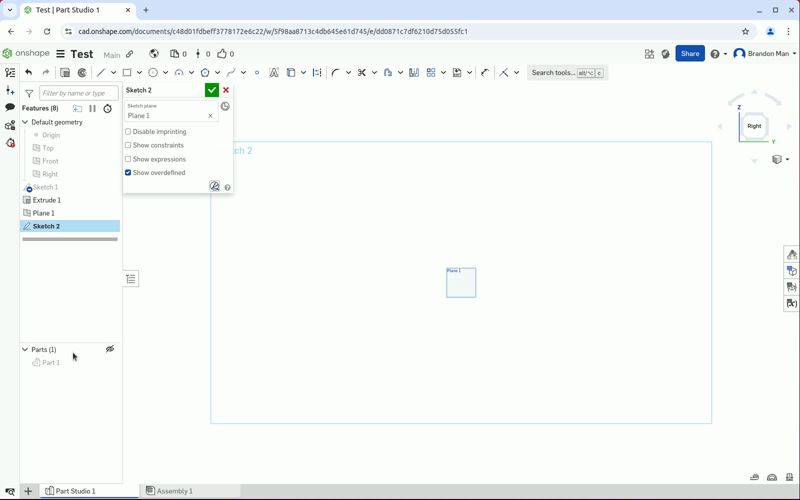
key(l)
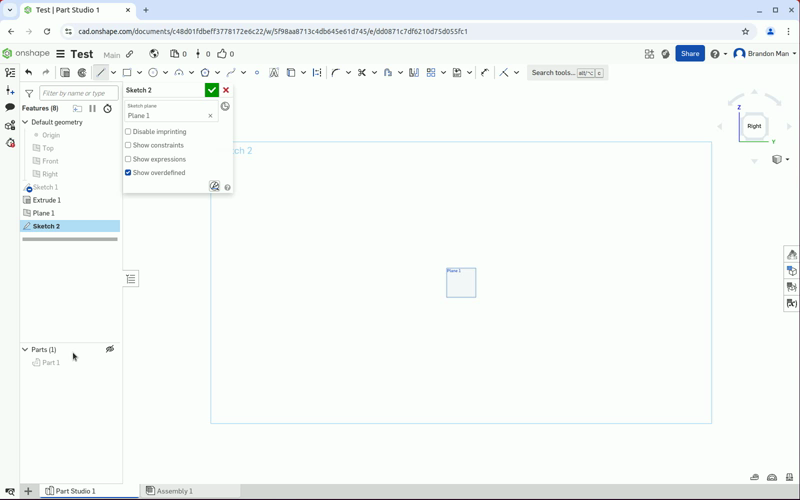
key_down(shift)
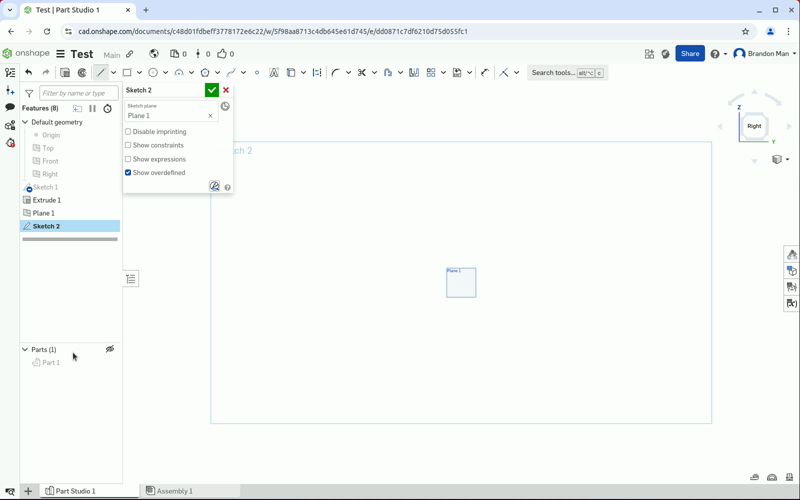
mouse_move(422, 270)
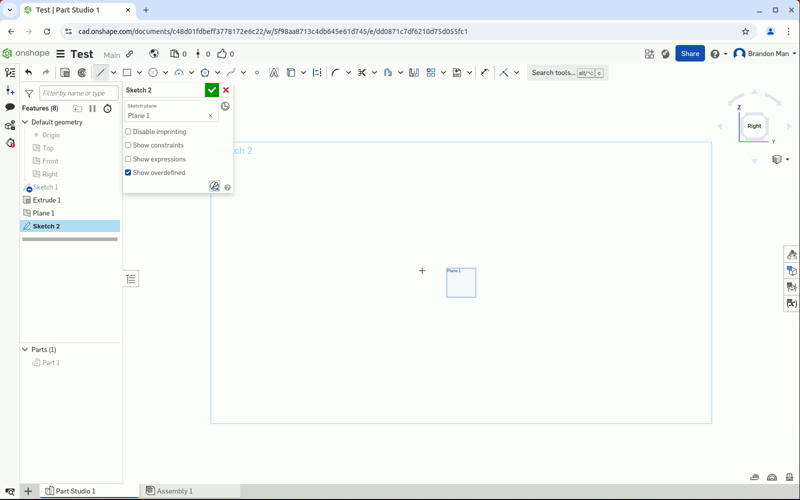
click(422, 270)
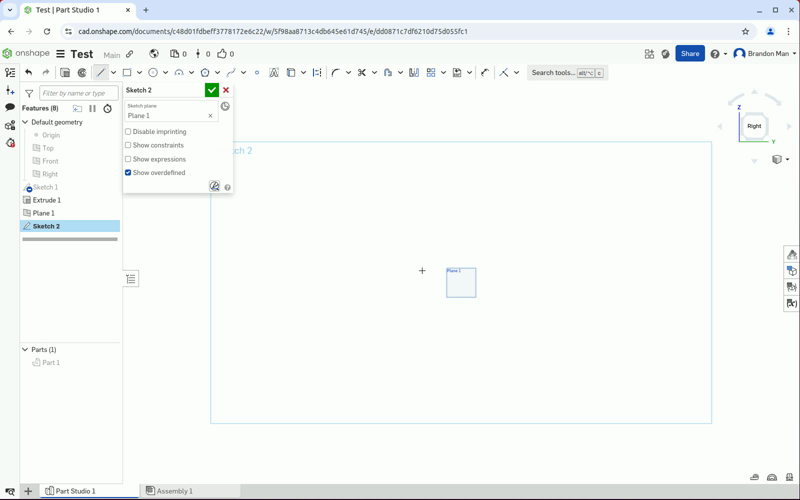
key_up(shift)
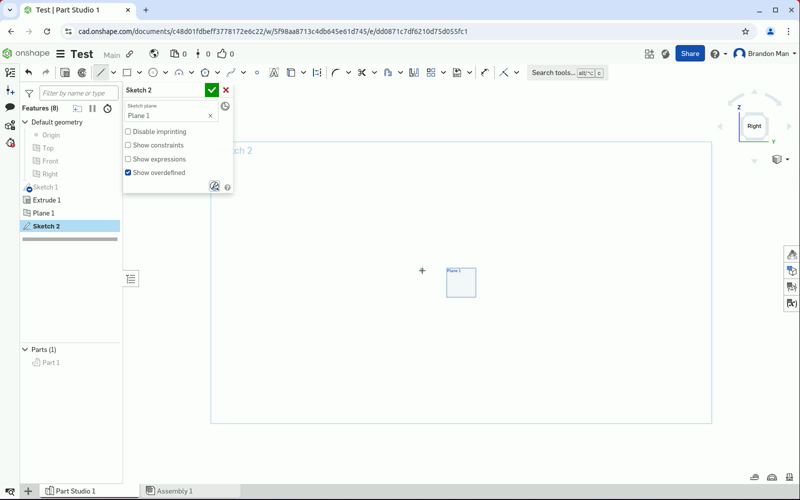
key_down(shift)
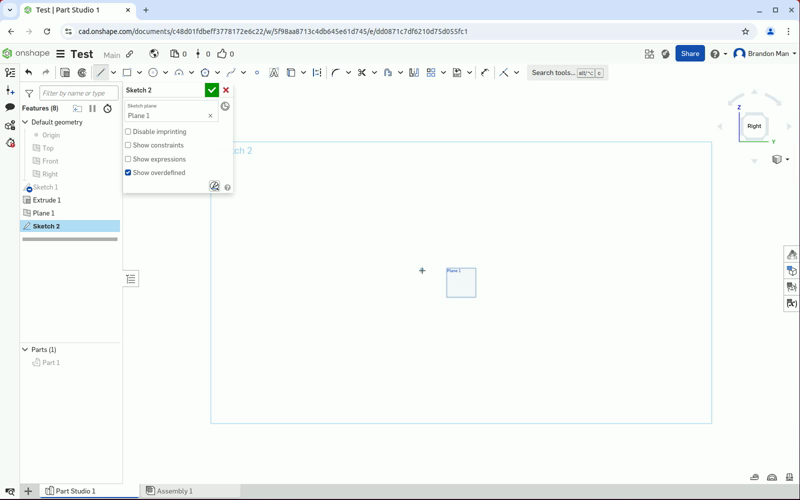
mouse_move(452, 270)
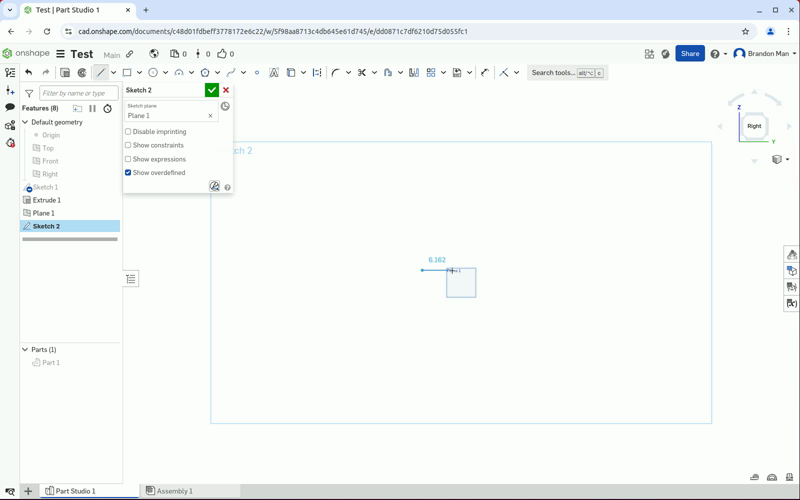
mouse_move(435, 270)
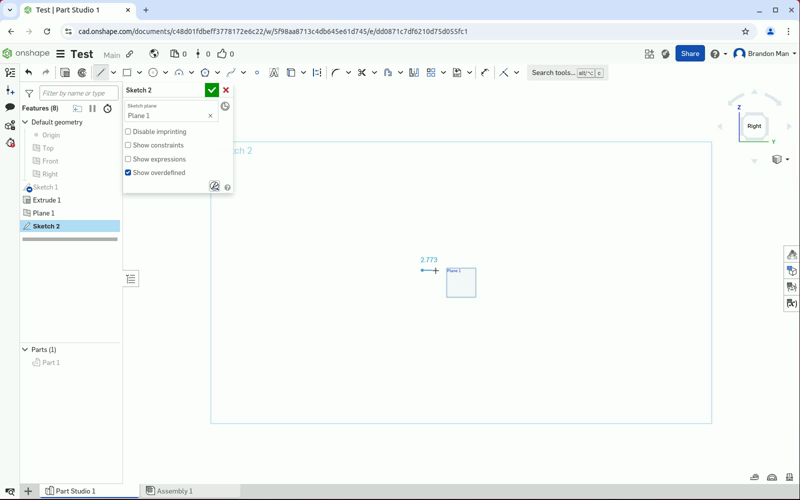
click(435, 270)
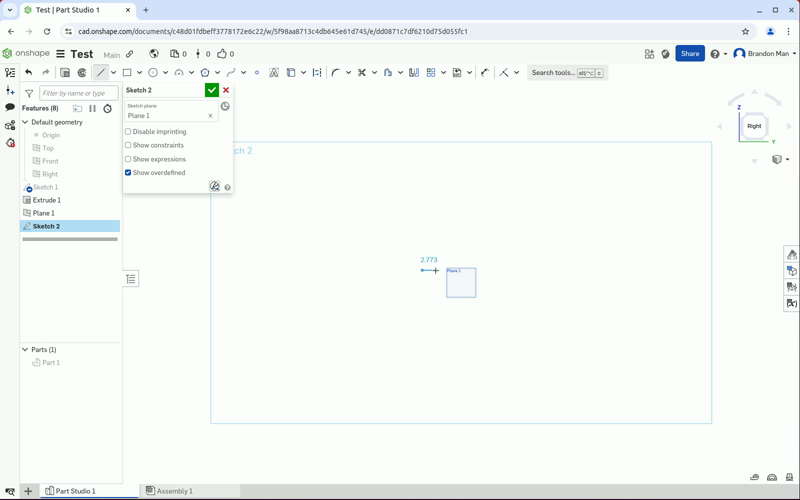
key_up(shift)
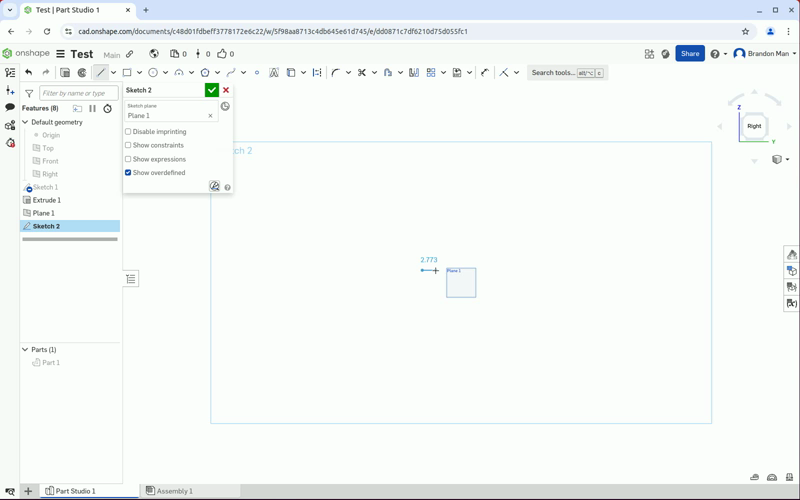
key_down(shift)
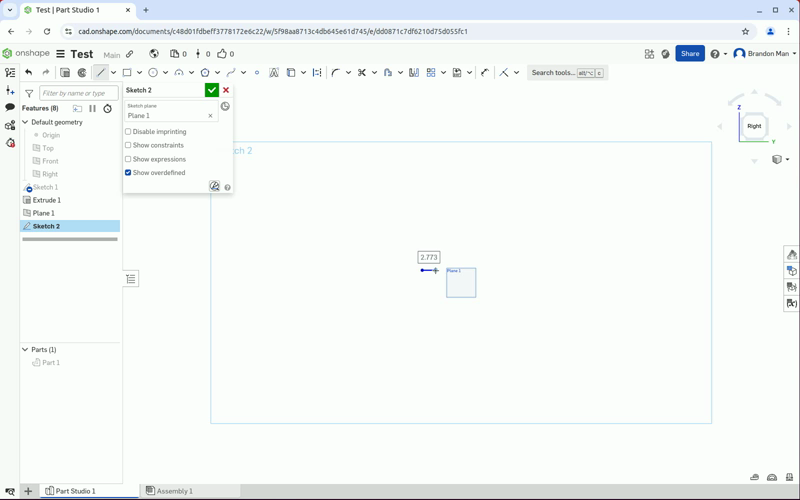
mouse_move(465, 270)
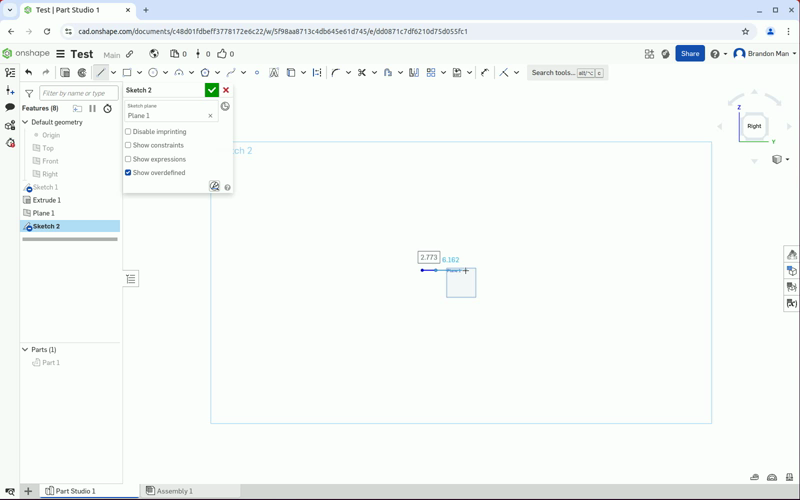
mouse_move(435, 256)
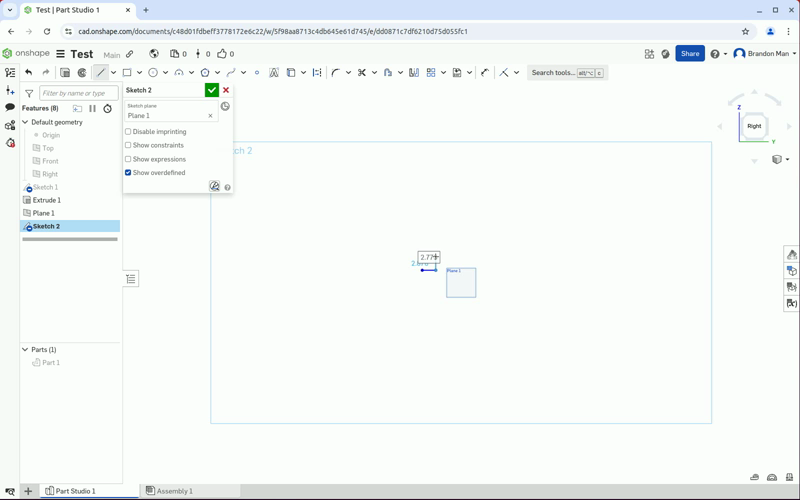
click(435, 256)
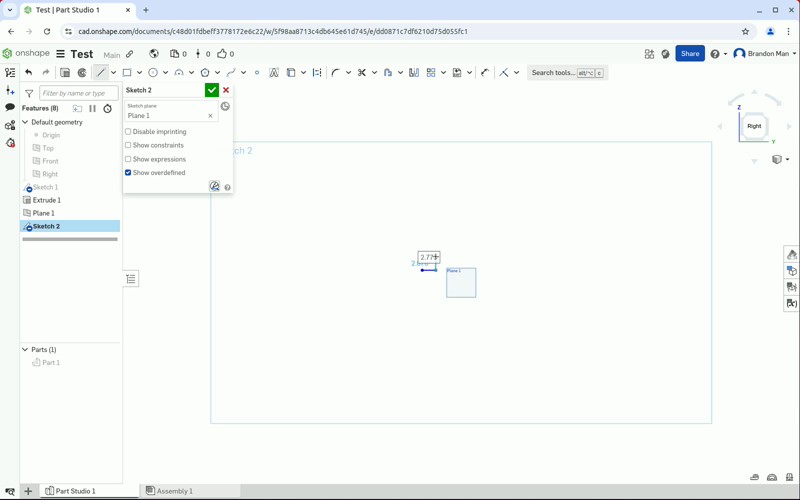
key_up(shift)
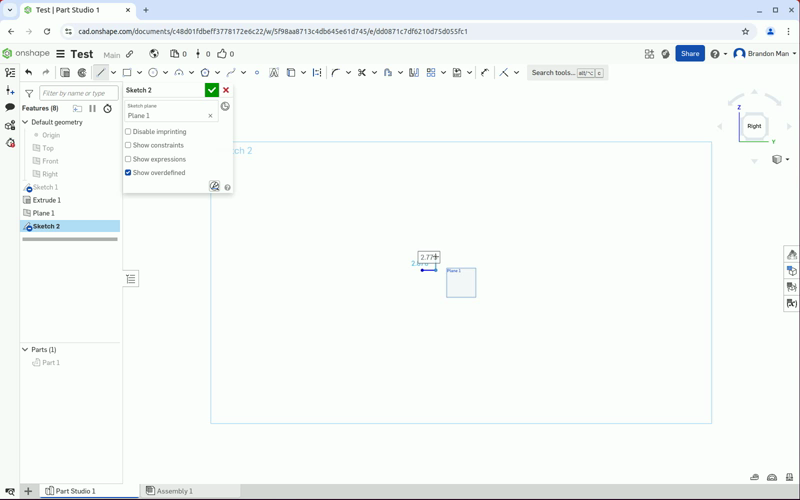
key_down(shift)
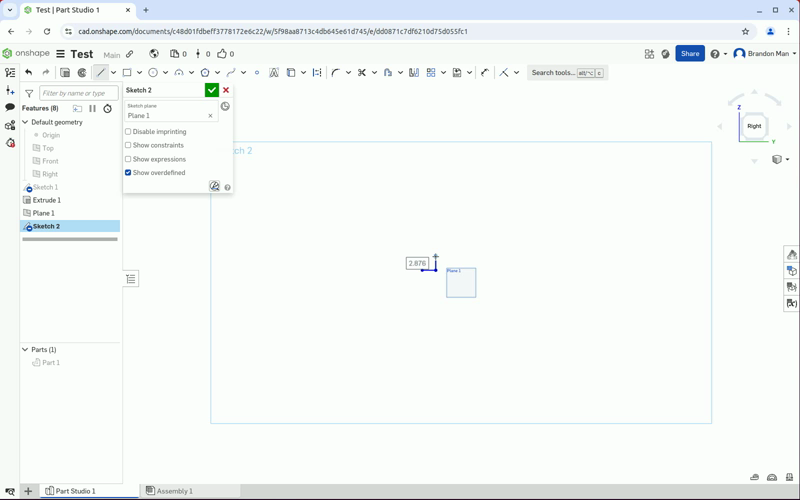
mouse_move(465, 256)
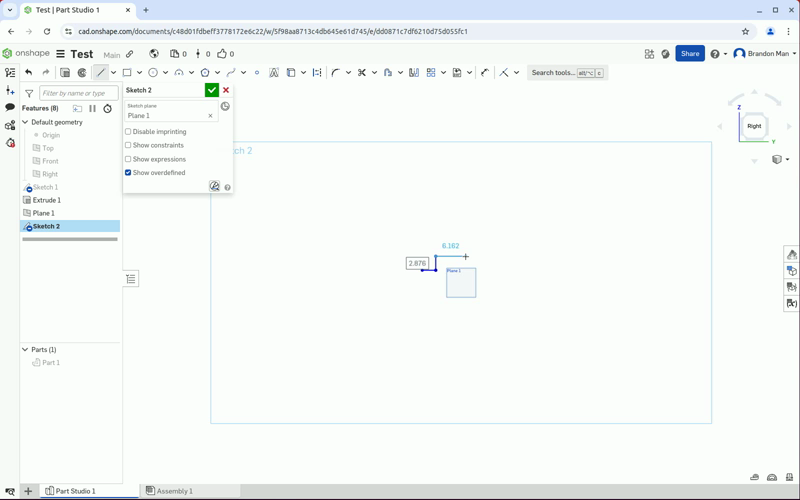
mouse_move(422, 256)
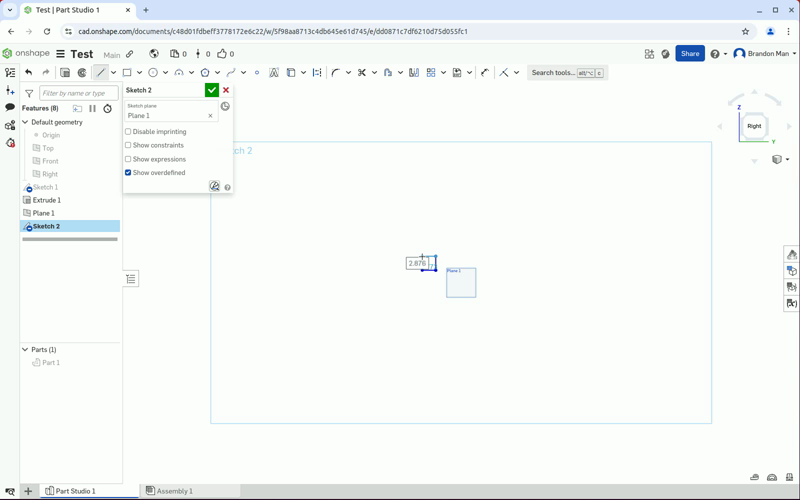
click(422, 256)
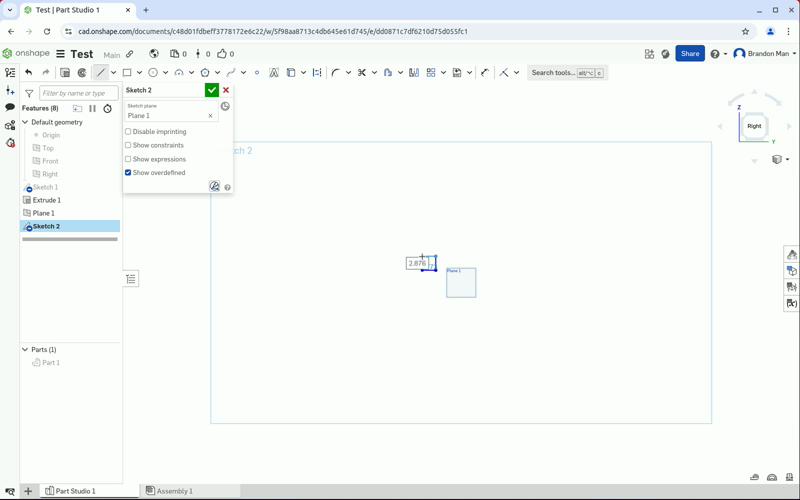
key_up(shift)
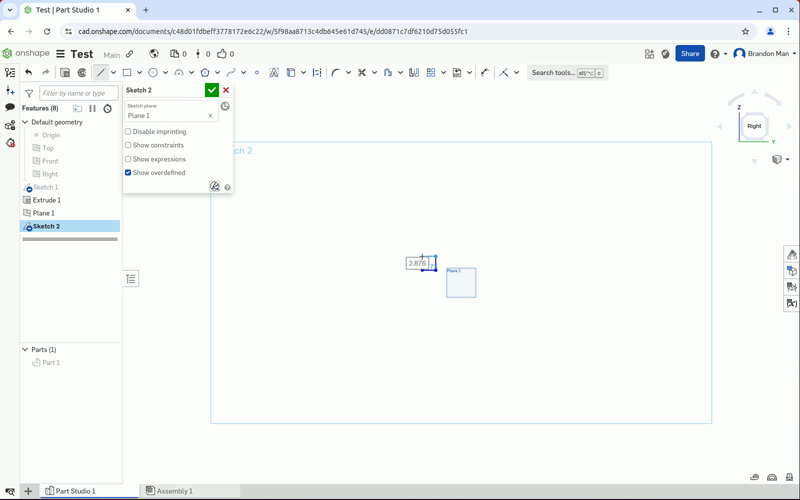
mouse_move(452, 256)
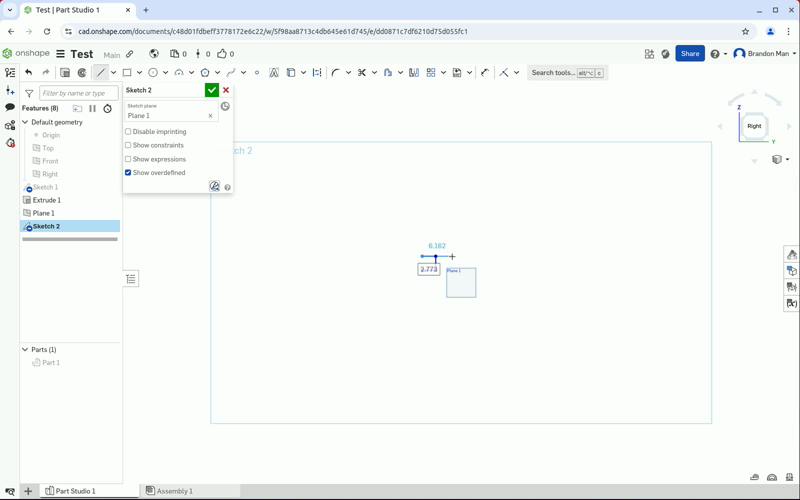
key_down(shift)
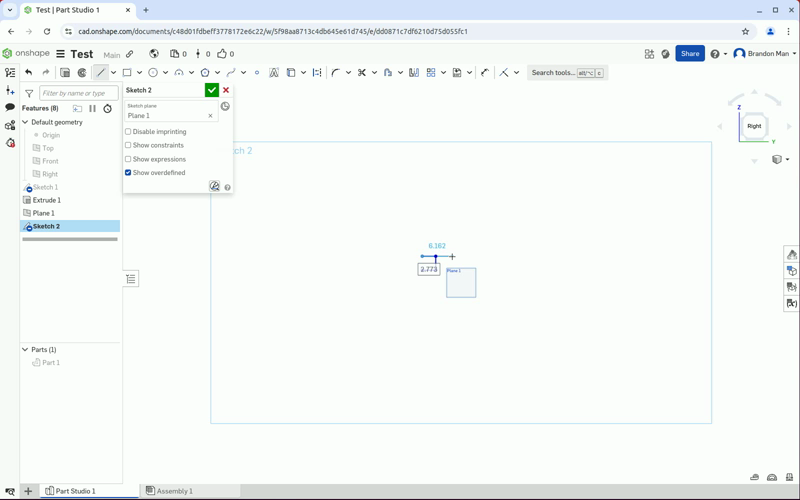
mouse_move(422, 270)
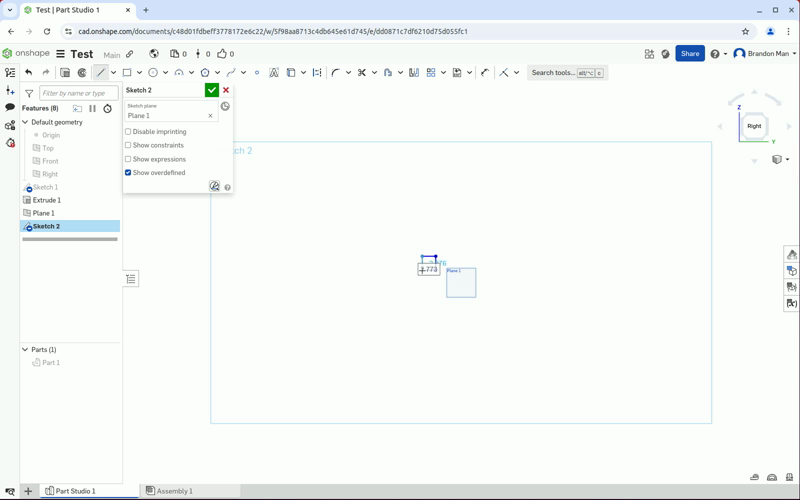
key_up(shift)
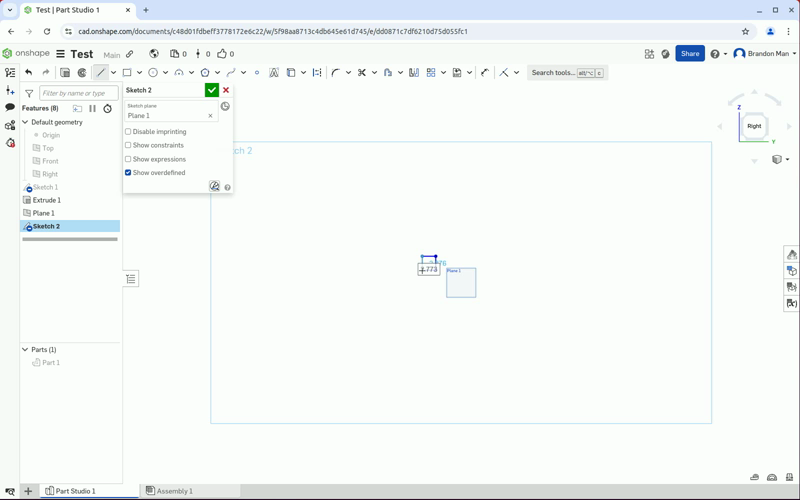
click(422, 270)
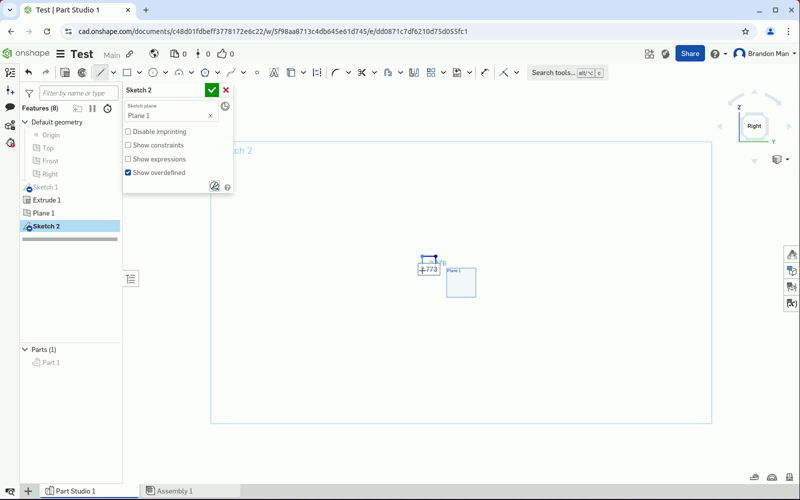
key(esc)
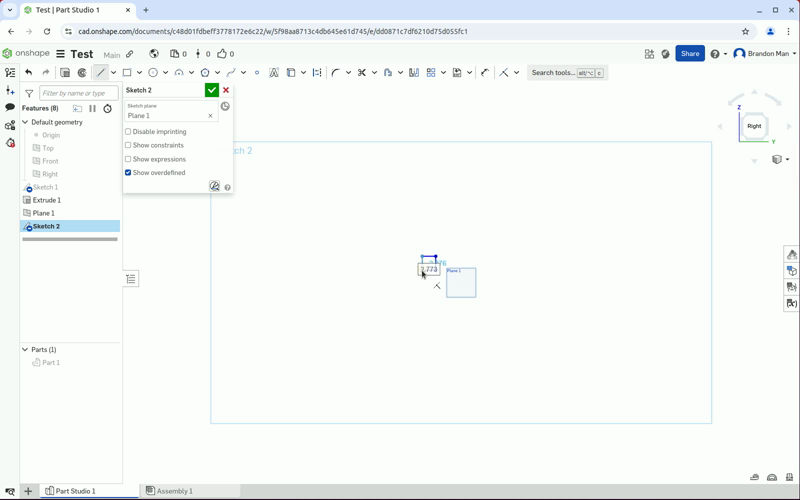
mouse_move(425, 257)
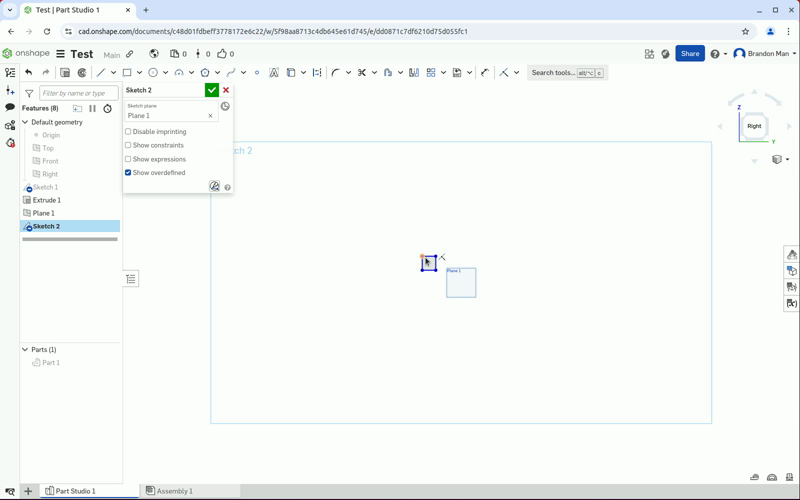
scroll(6)
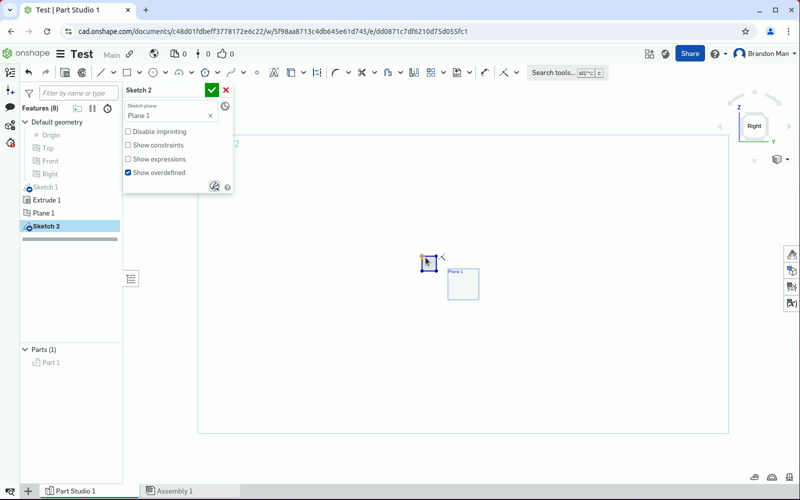
scroll(6)
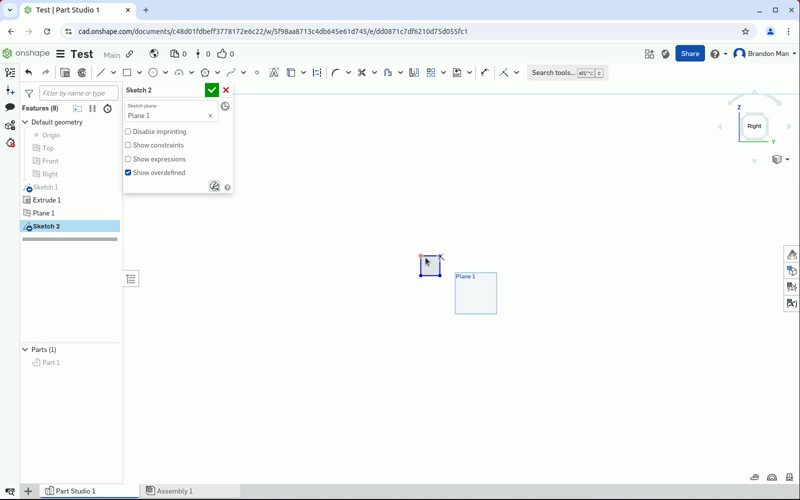
scroll(6)
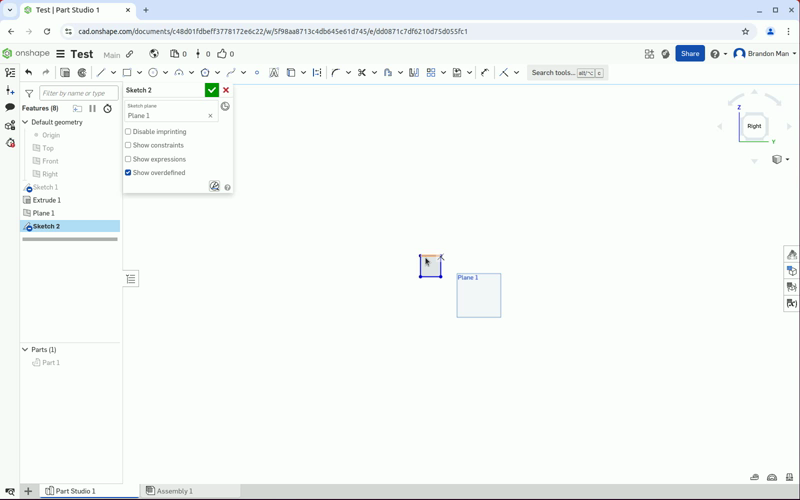
scroll(6)
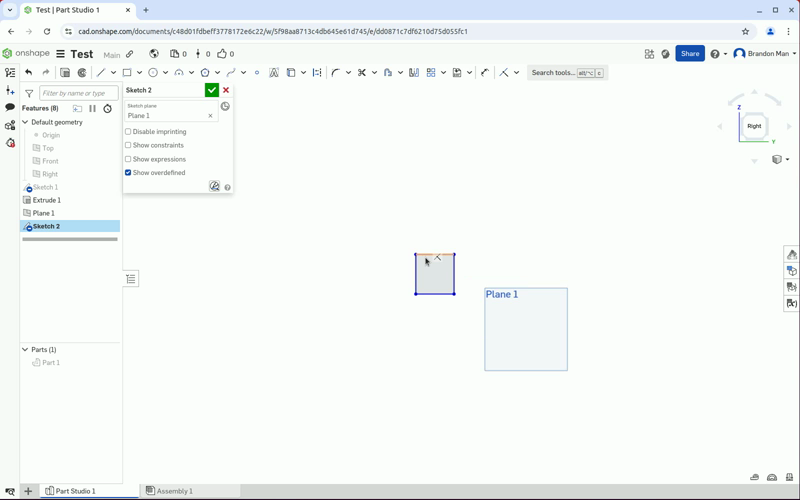
scroll(6)
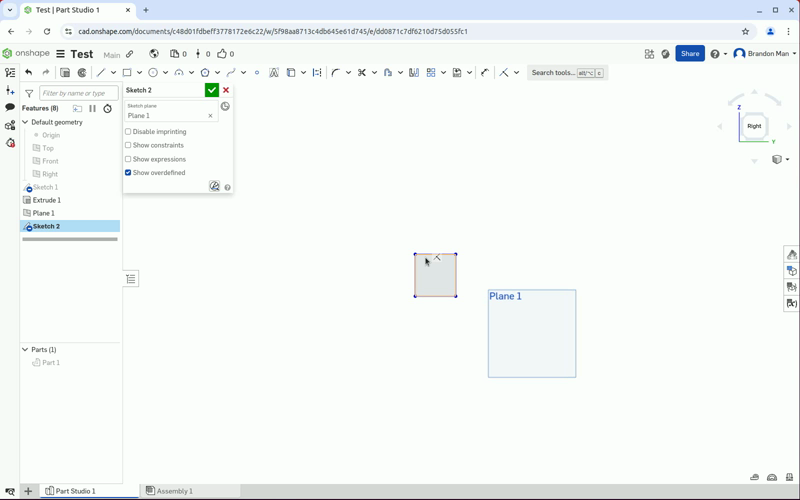
scroll(6)
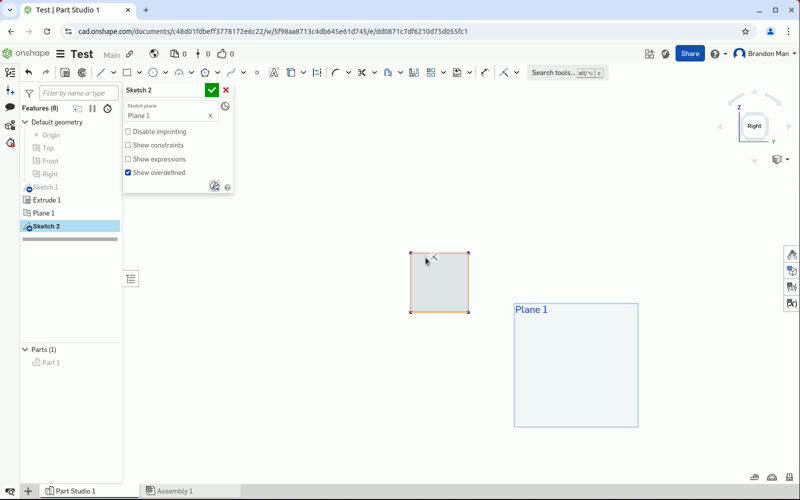
scroll(6)
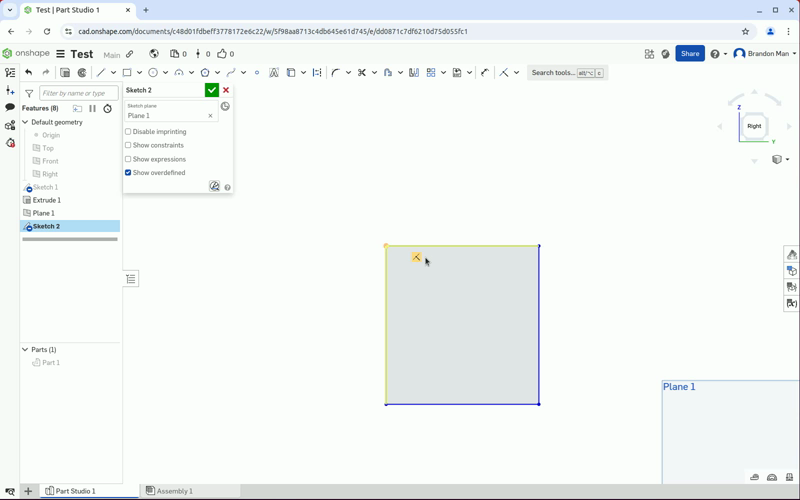
click(425, 257)
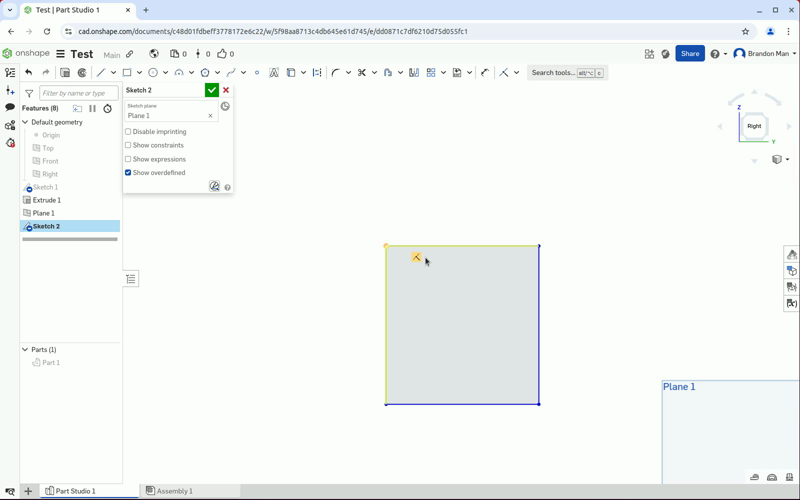
scroll(-6)
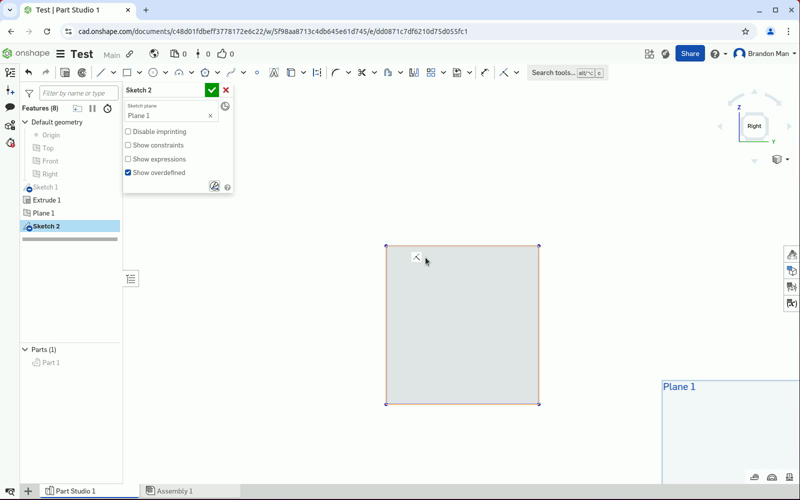
scroll(-6)
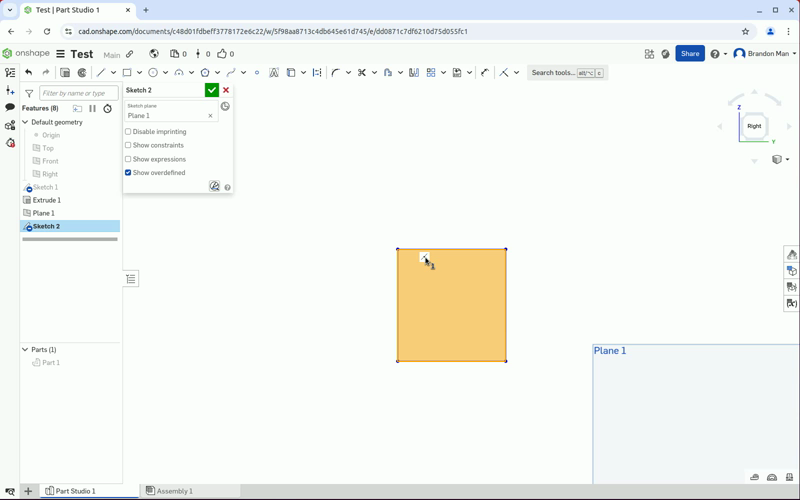
scroll(-6)
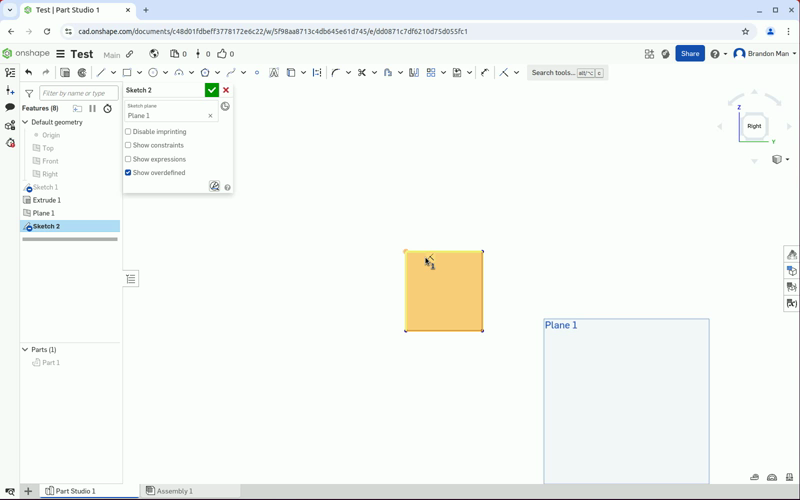
scroll(-6)
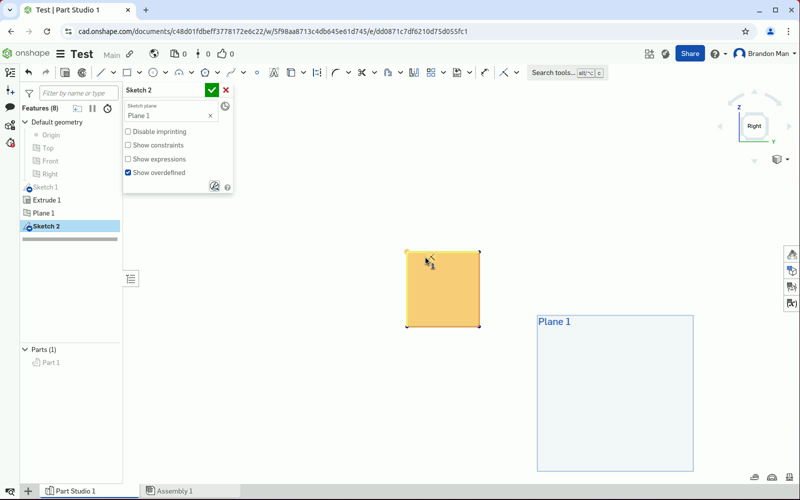
scroll(-6)
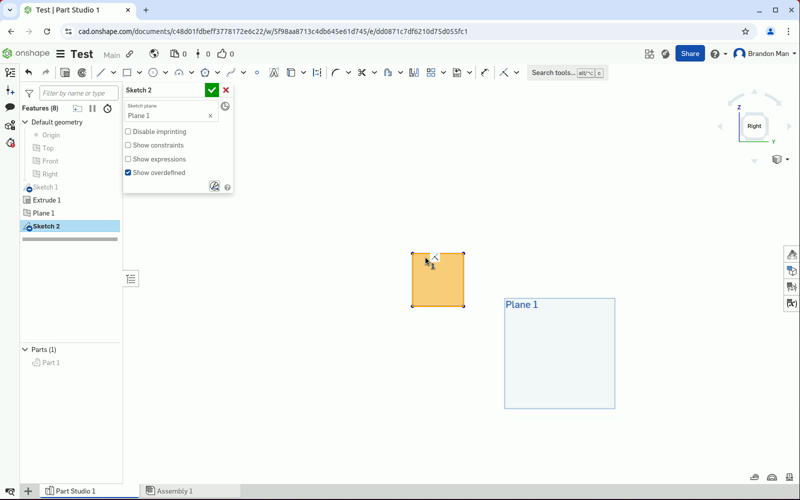
scroll(-6)
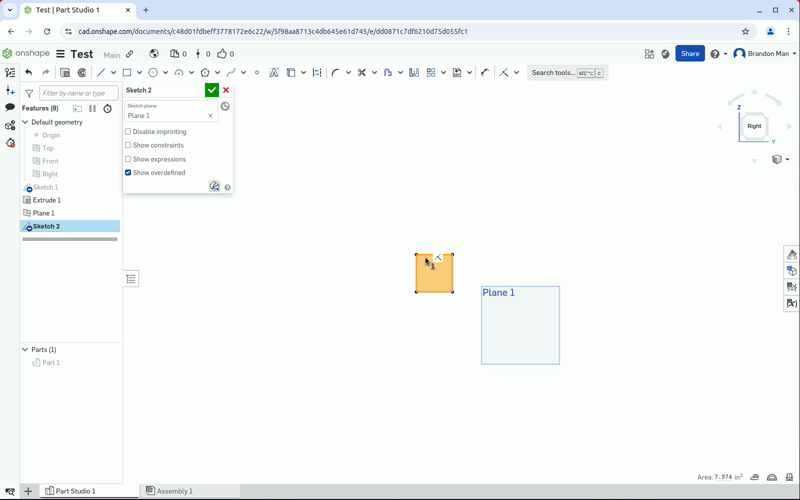
scroll(-6)
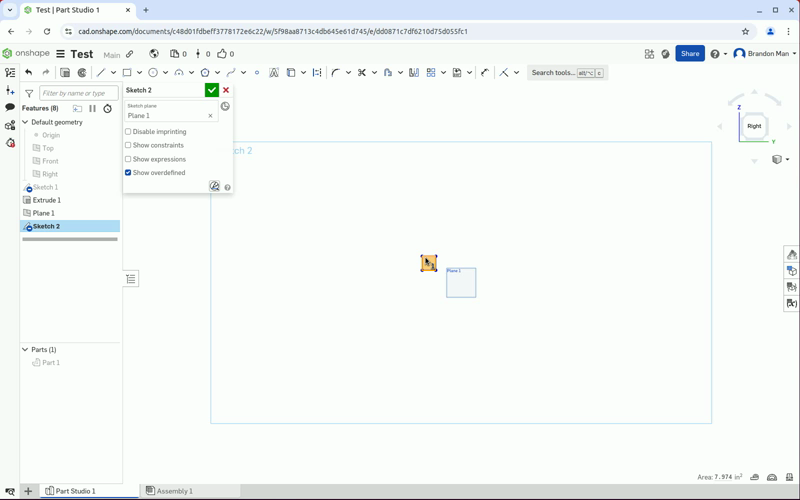
mouse_move(73, 352)
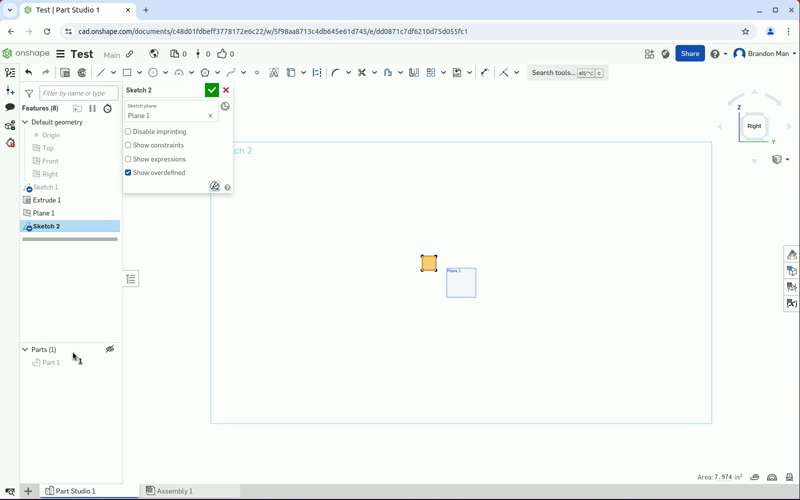
key(shift+y)
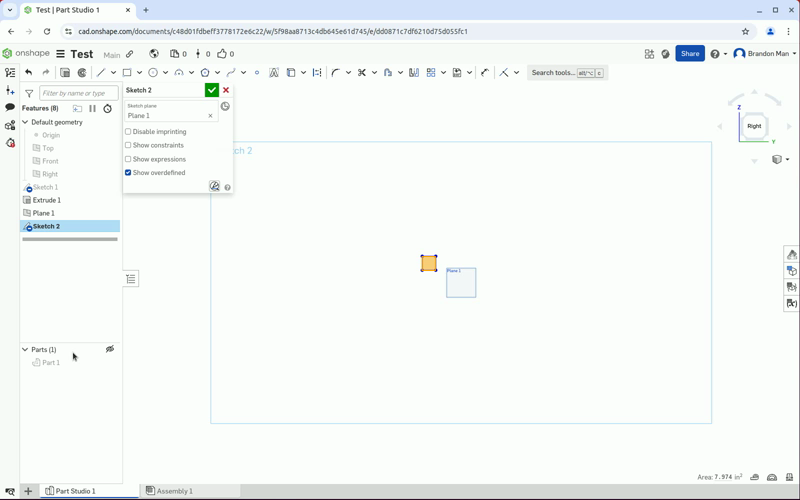
key(shift+e)
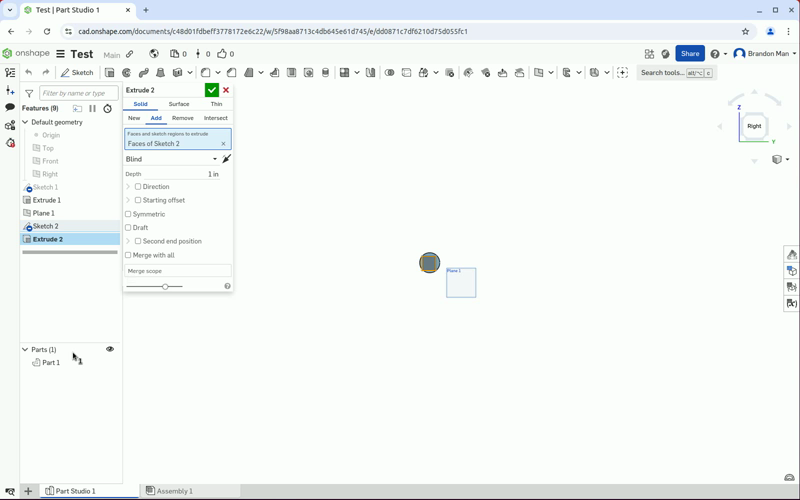
mouse_move(143, 106)
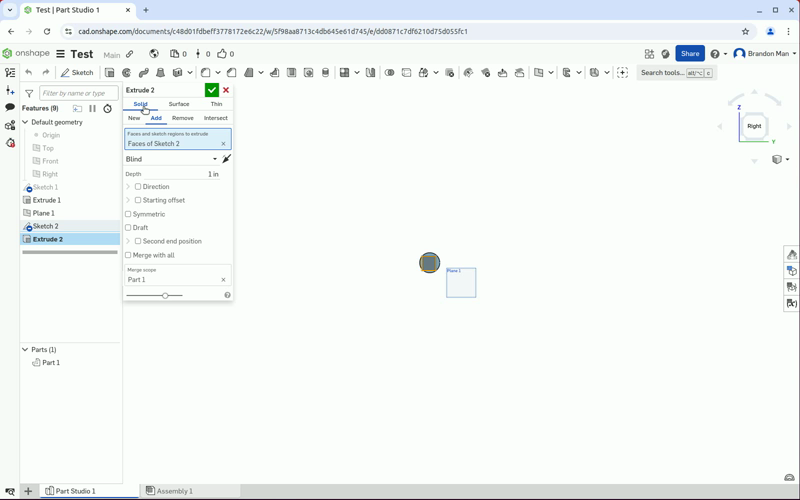
click(143, 106)
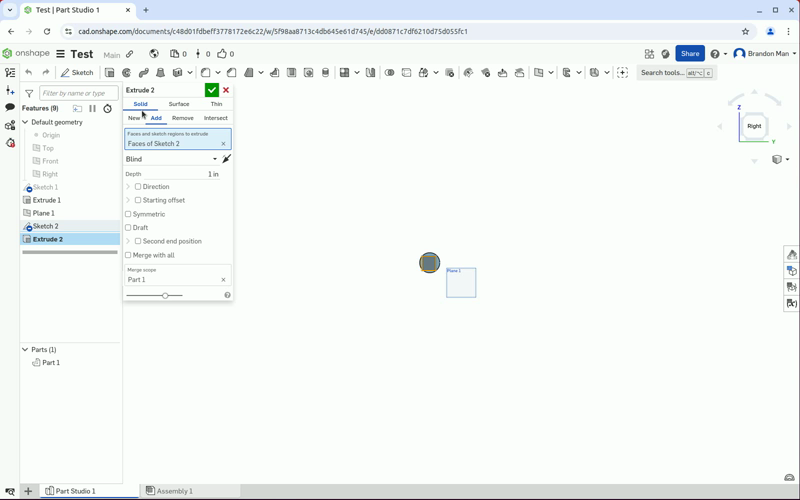
mouse_move(137, 120)
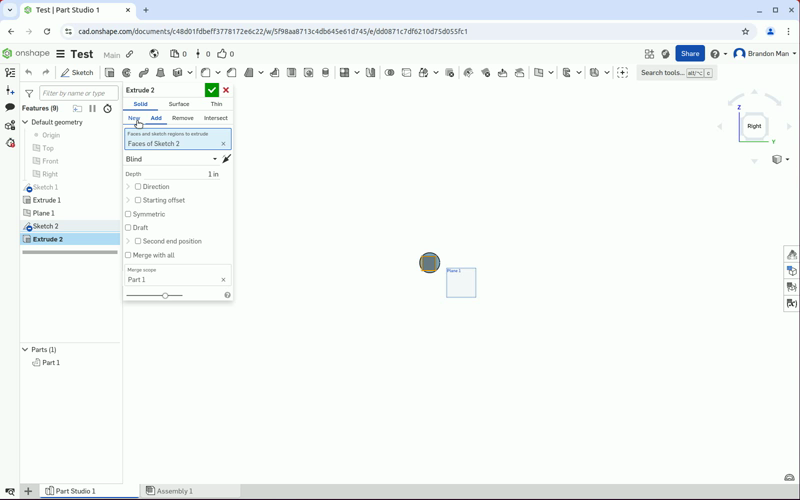
click(137, 120)
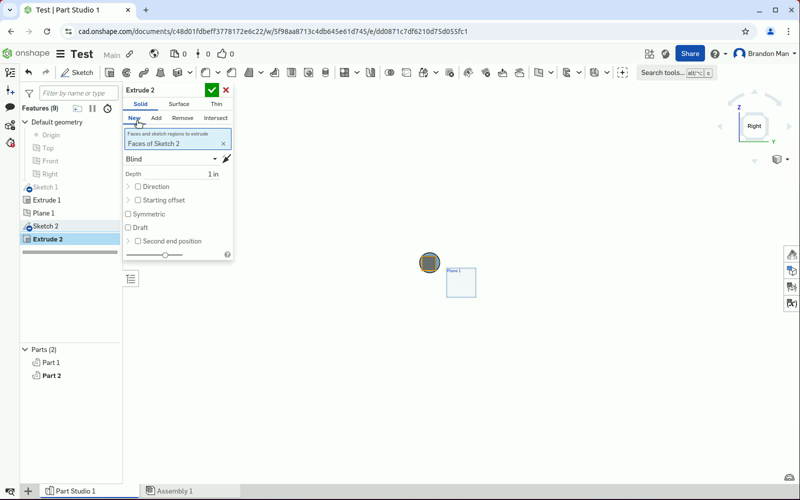
key(tab, 4)
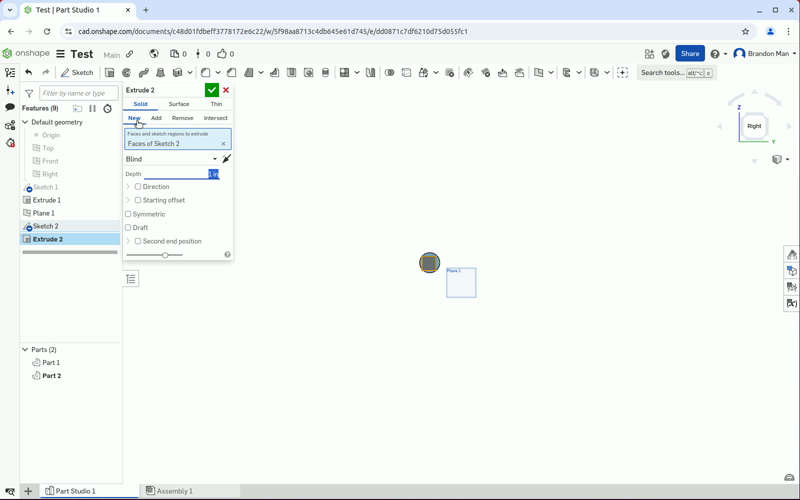
text(6.74)
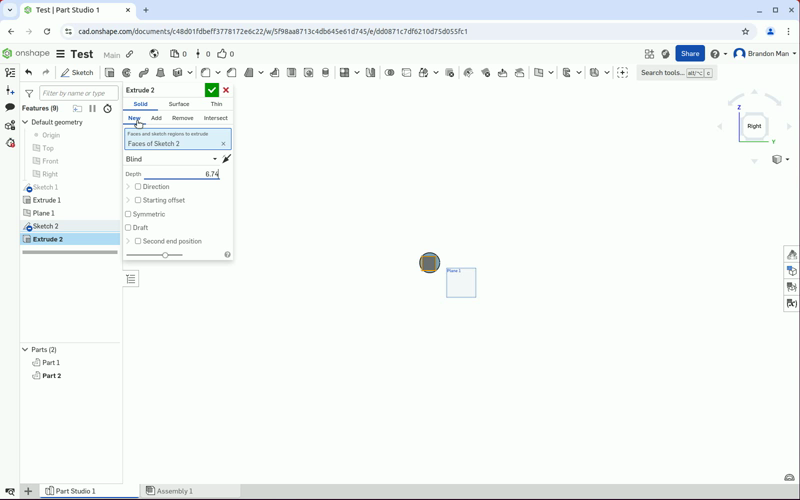
key(enter)
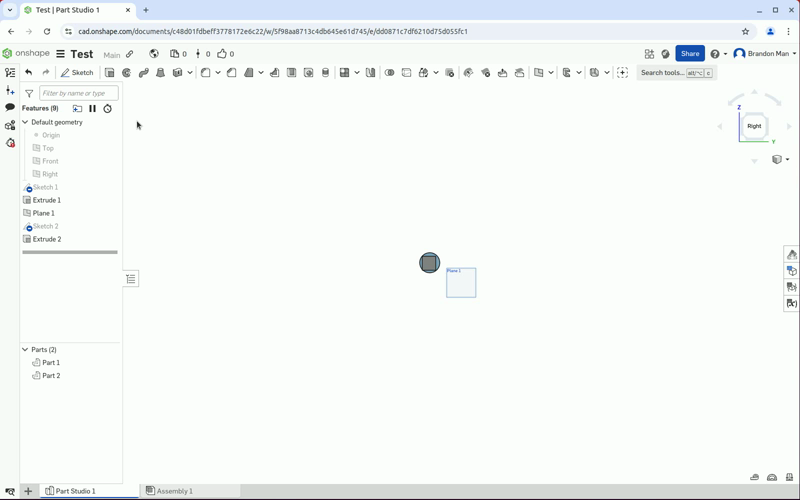
key(shift+h)
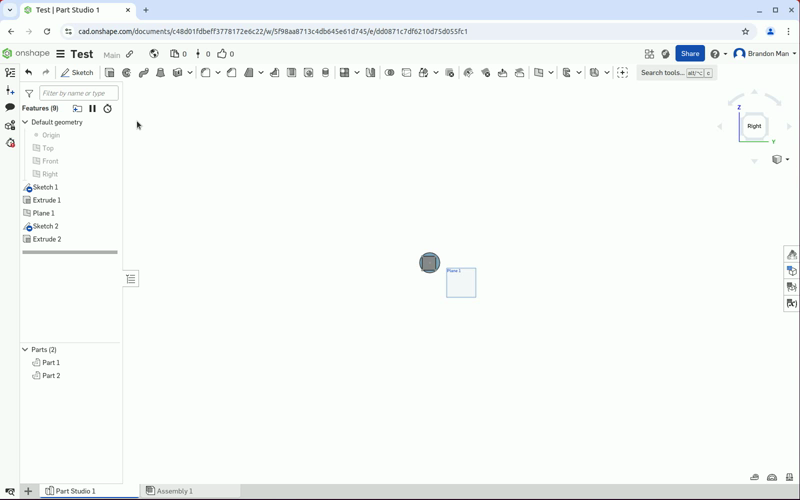
key(shift+h)
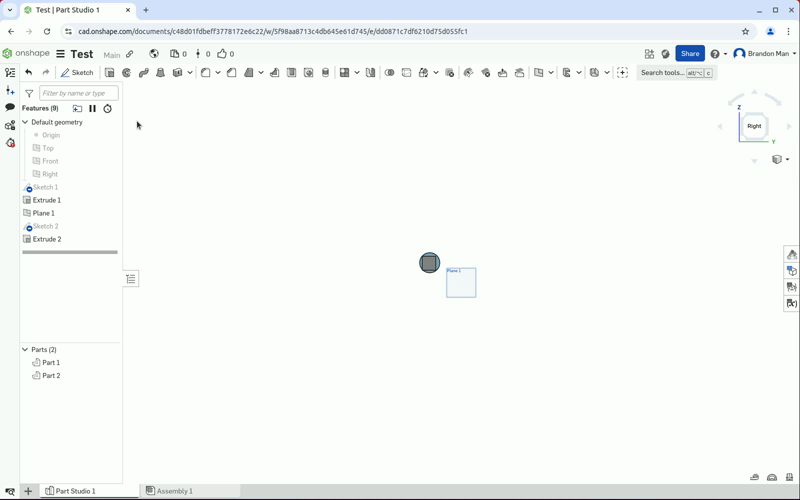
mouse_move(73, 189)
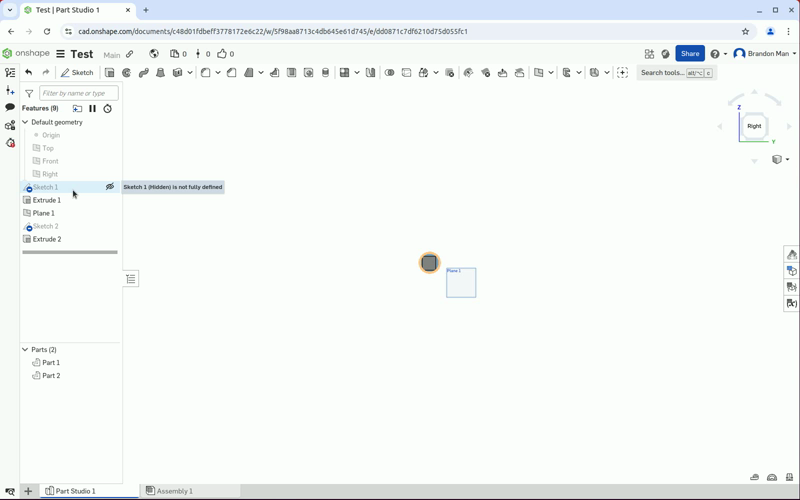
click(73, 189)
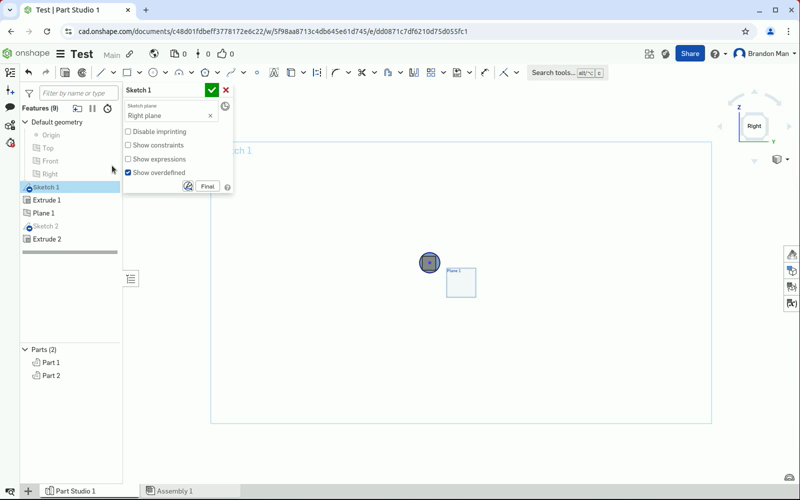
mouse_move(229, 92)
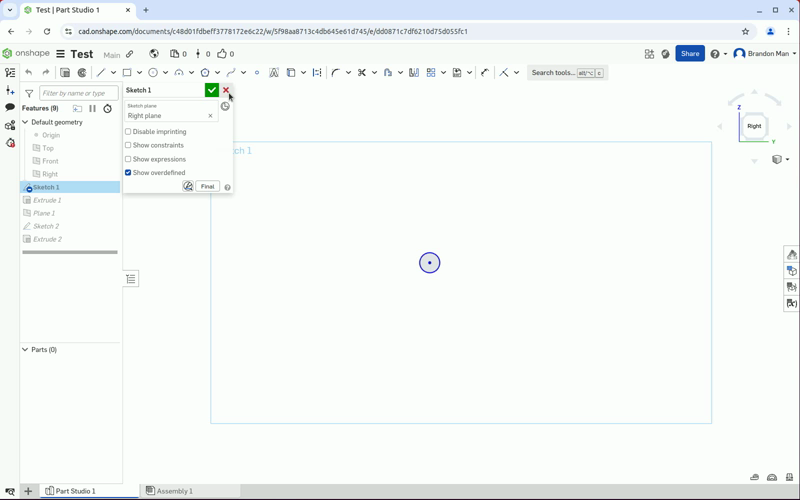
click(229, 92)
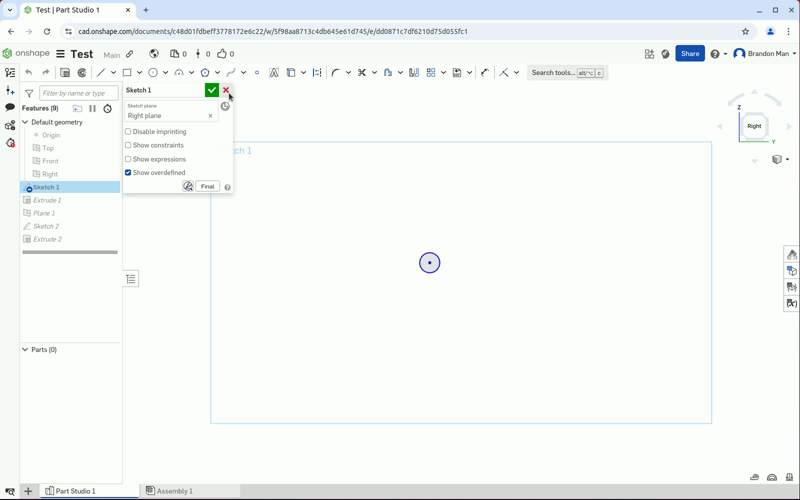
key(shift+s)
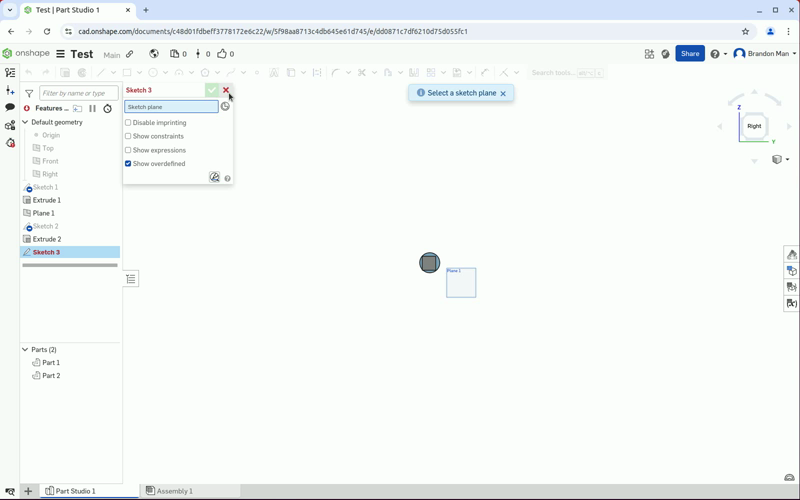
mouse_move(73, 176)
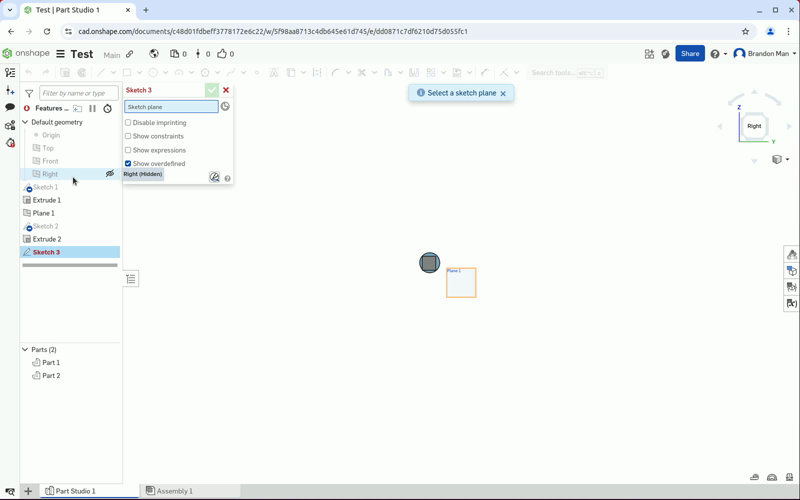
click(73, 176)
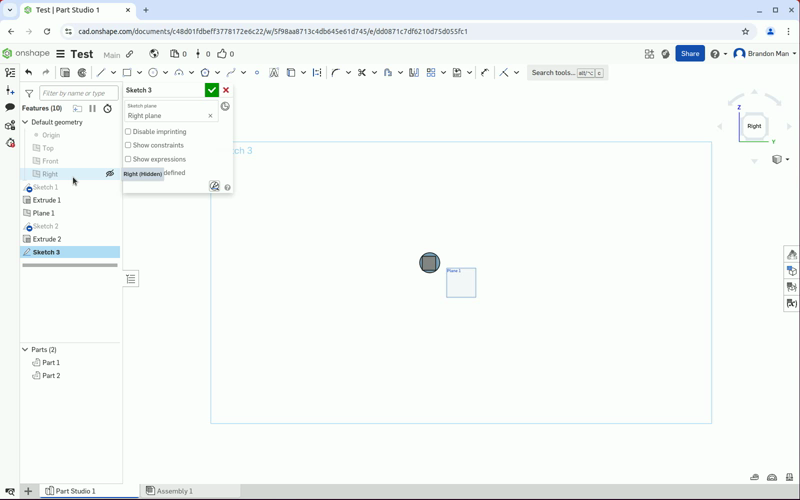
mouse_move(73, 352)
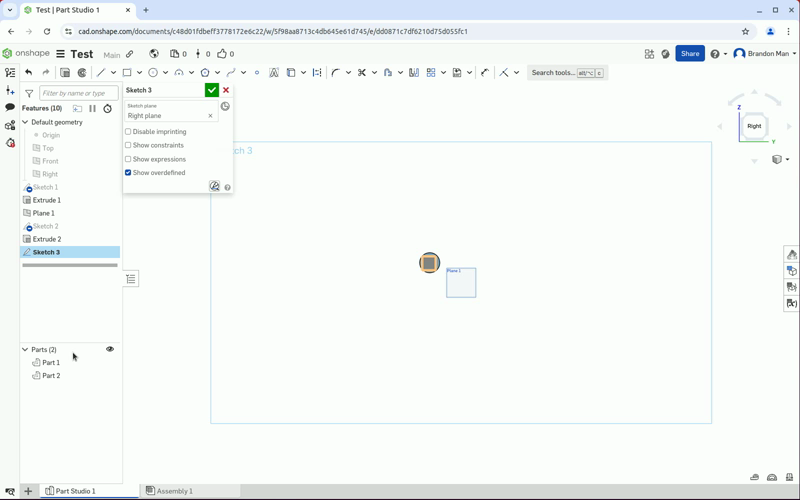
key(y)
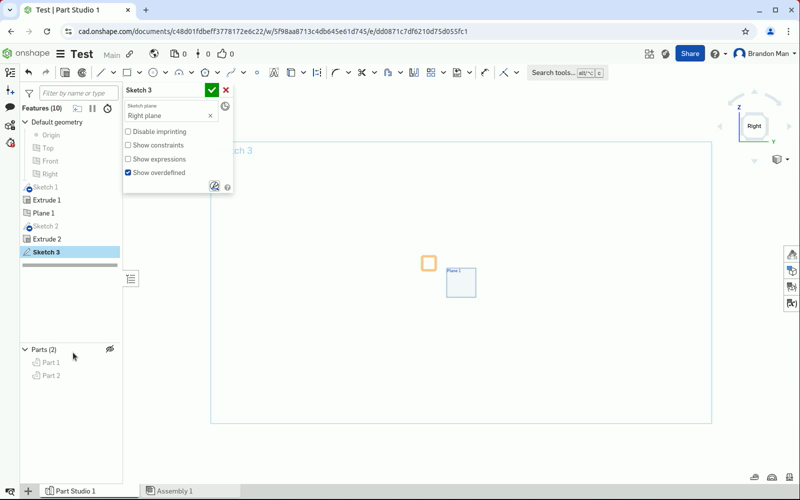
key(l)
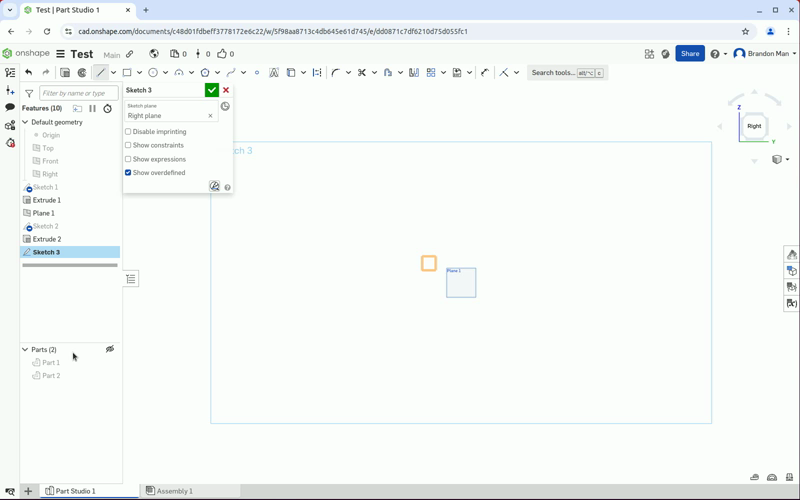
key_down(shift)
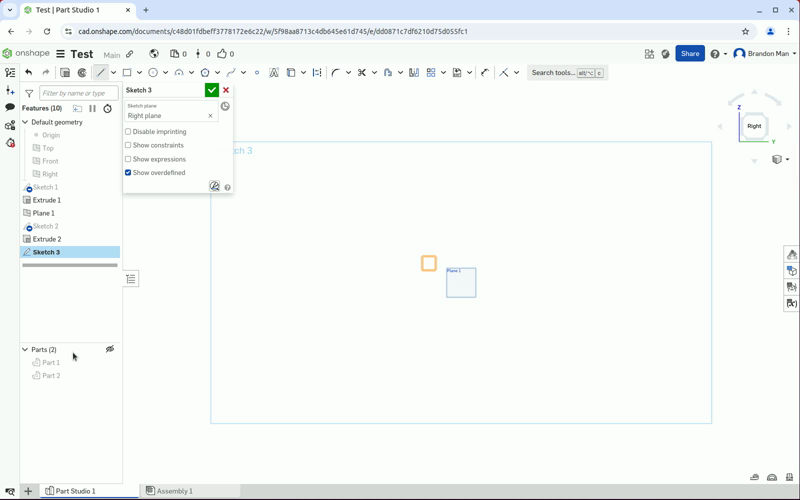
mouse_move(422, 270)
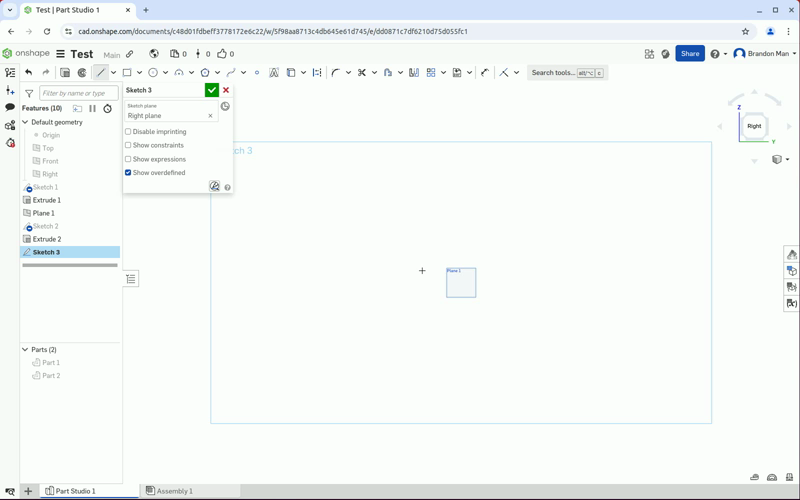
click(422, 270)
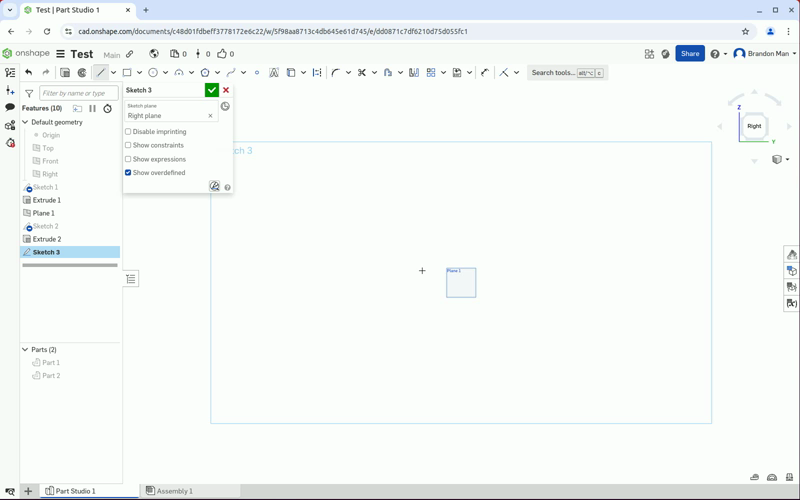
key_up(shift)
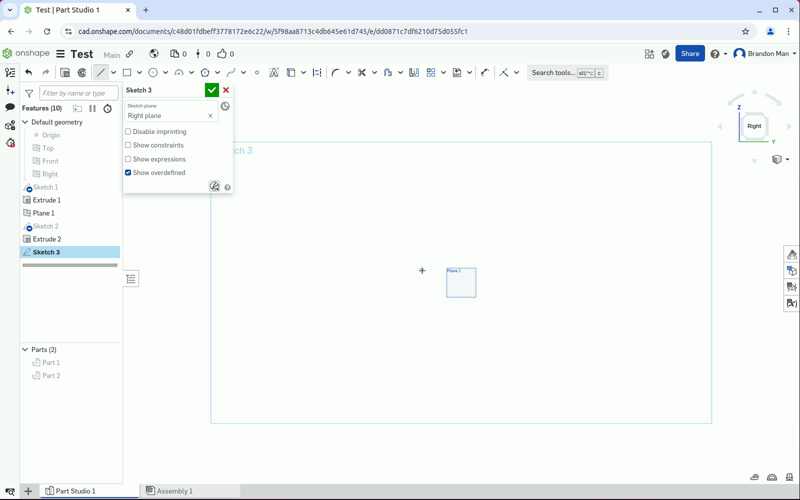
key_down(shift)
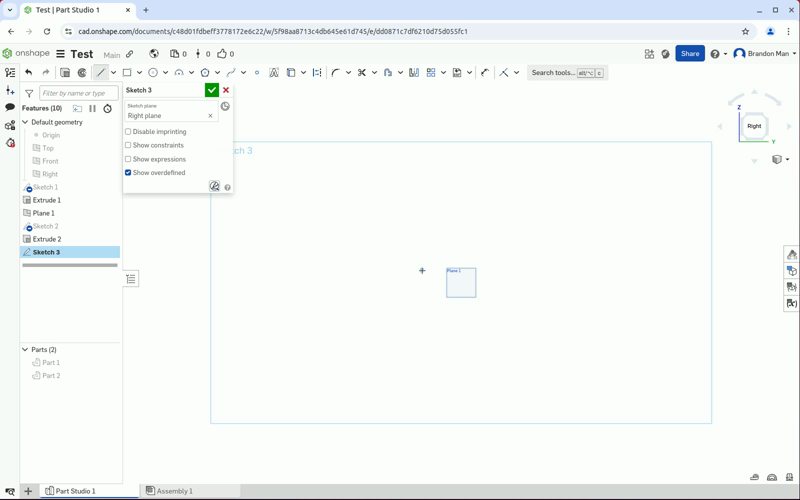
mouse_move(452, 270)
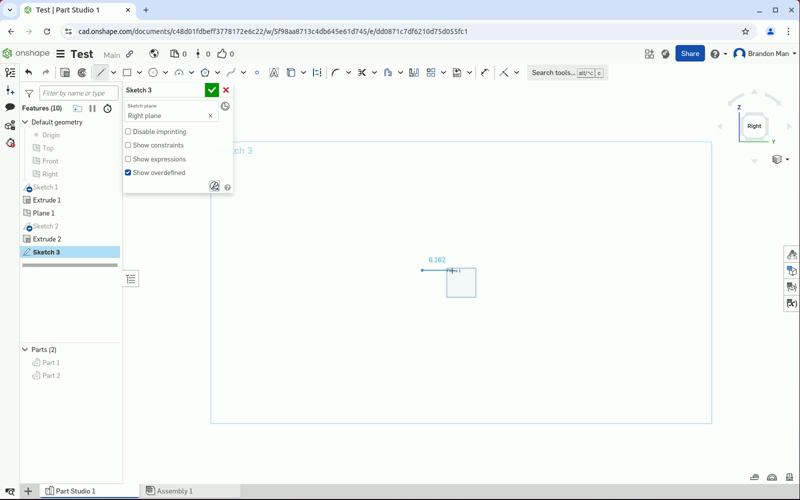
mouse_move(435, 270)
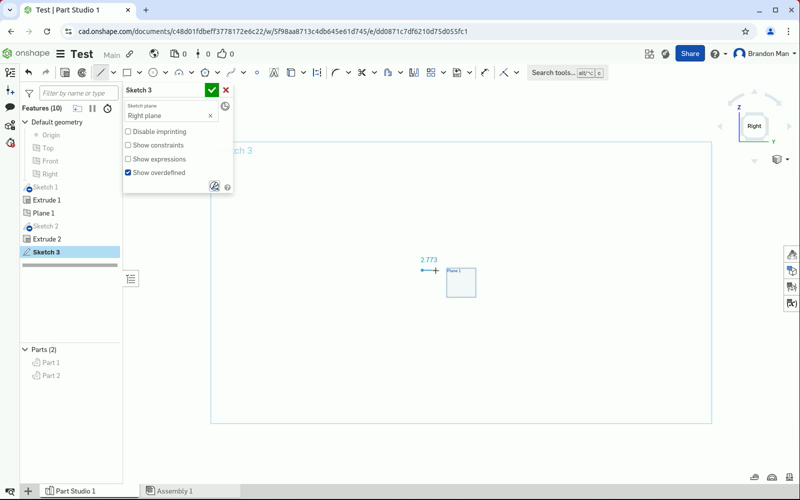
click(435, 270)
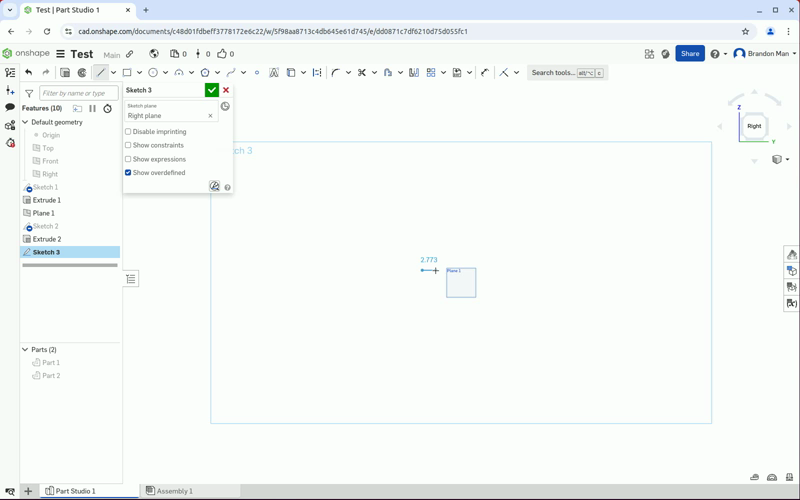
key_up(shift)
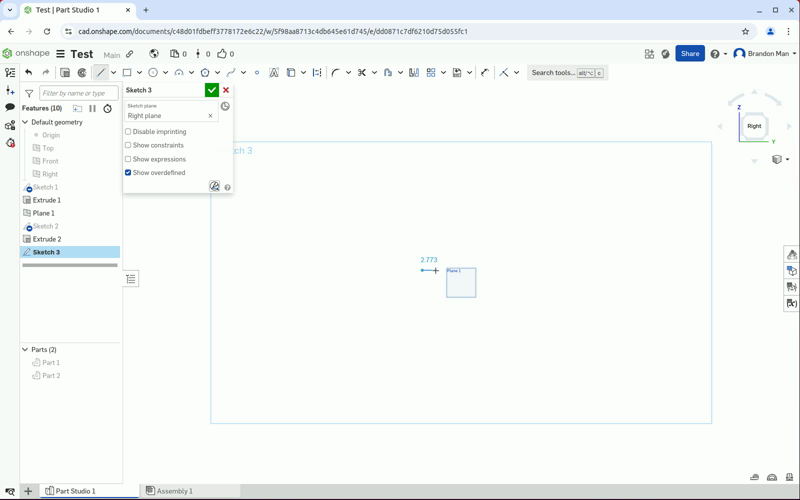
key_down(shift)
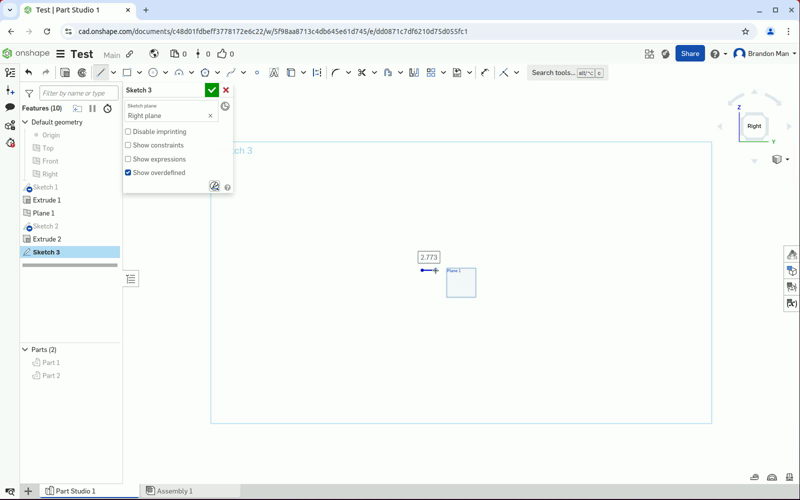
mouse_move(465, 270)
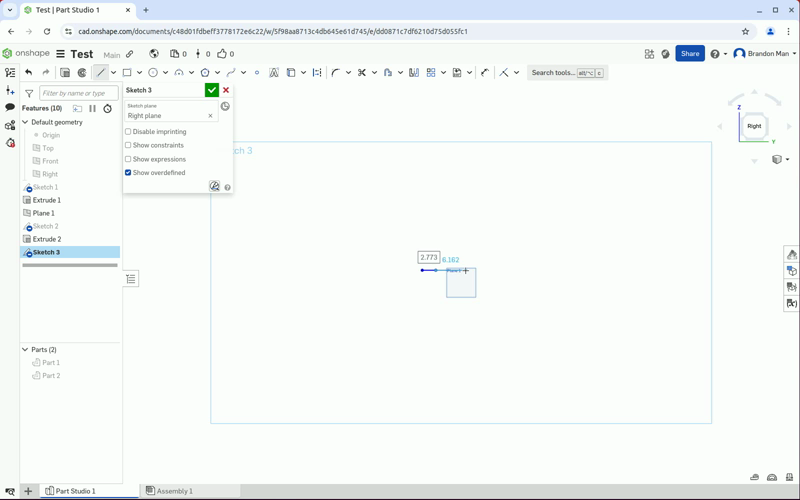
mouse_move(435, 256)
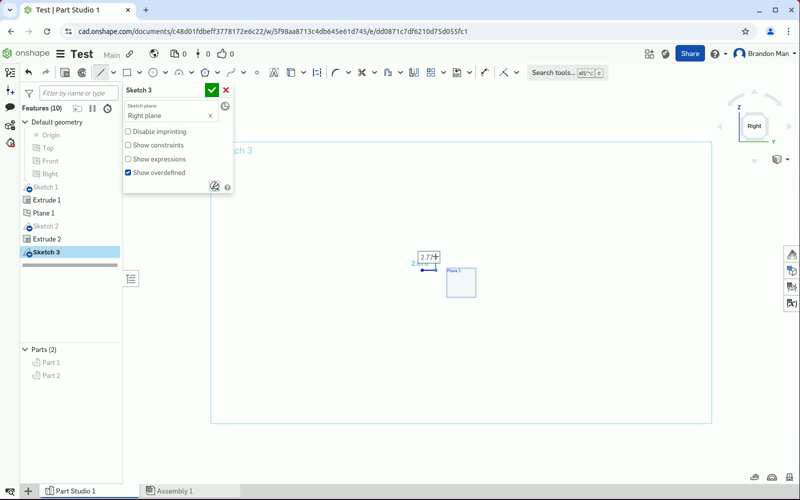
click(435, 256)
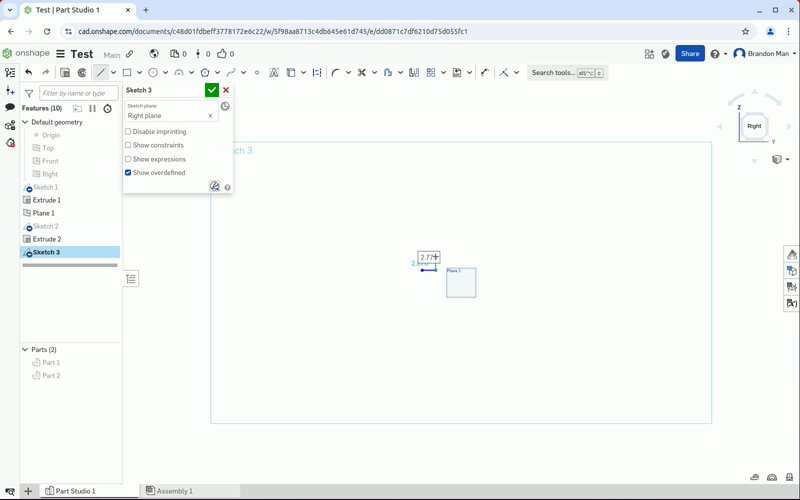
key_up(shift)
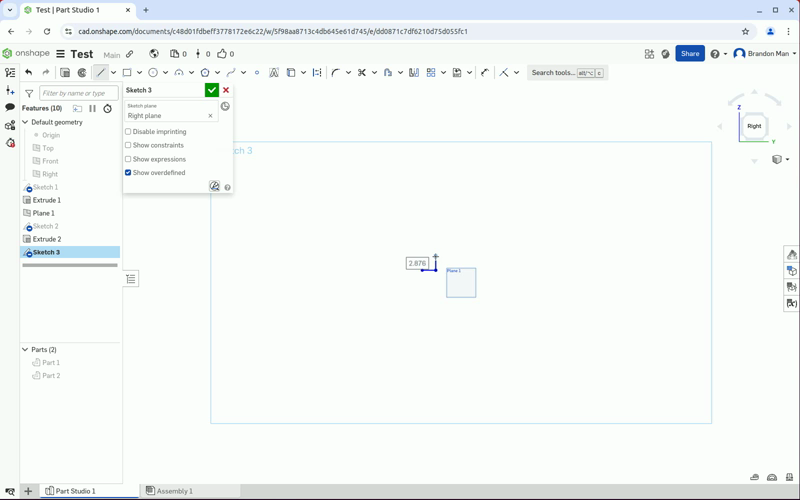
key_down(shift)
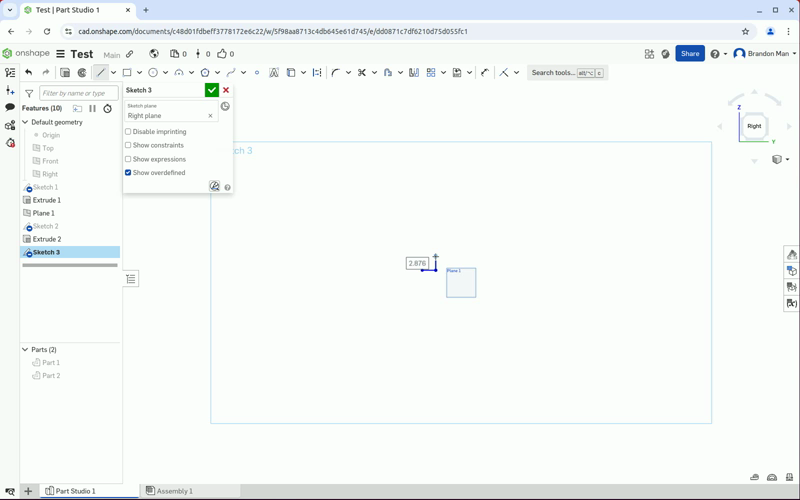
mouse_move(465, 256)
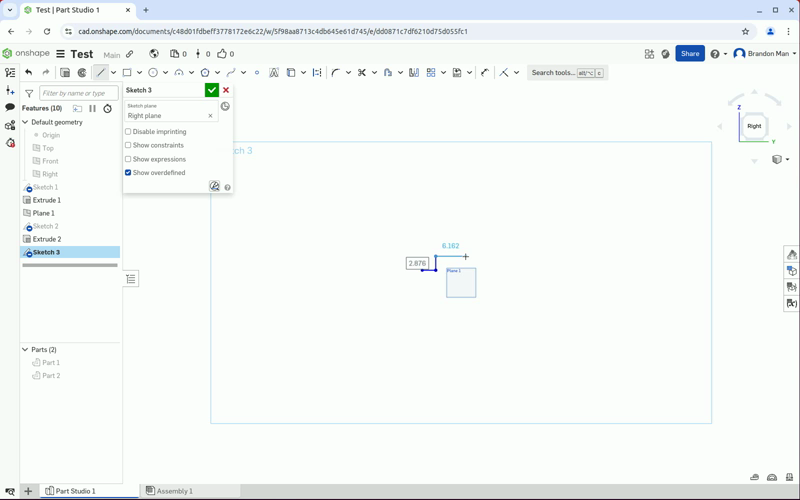
mouse_move(422, 256)
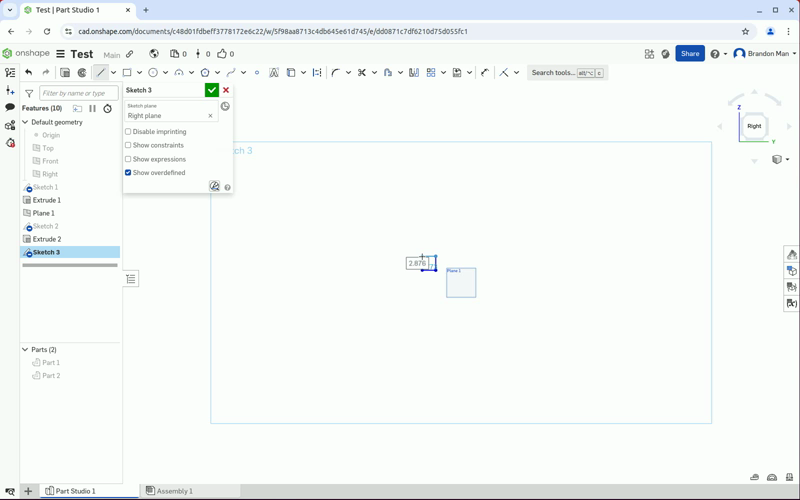
click(422, 256)
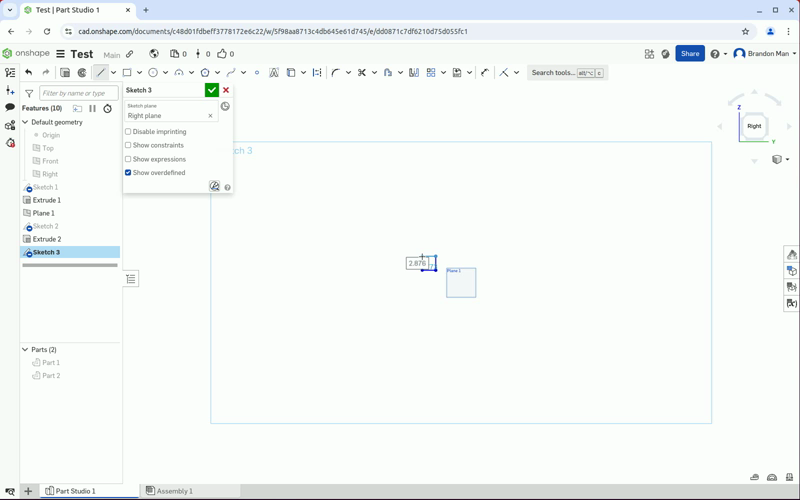
key_up(shift)
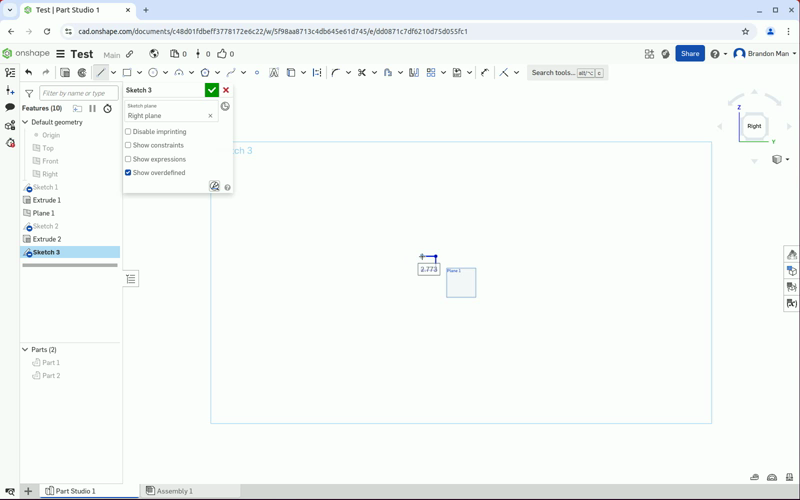
mouse_move(452, 256)
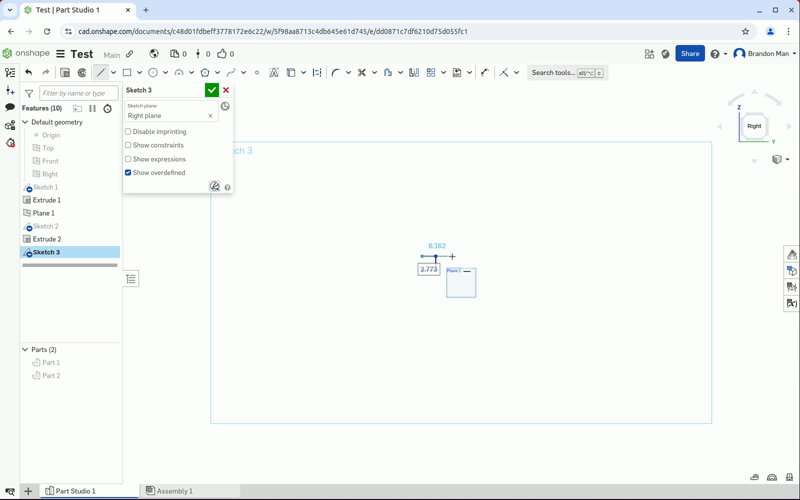
key_down(shift)
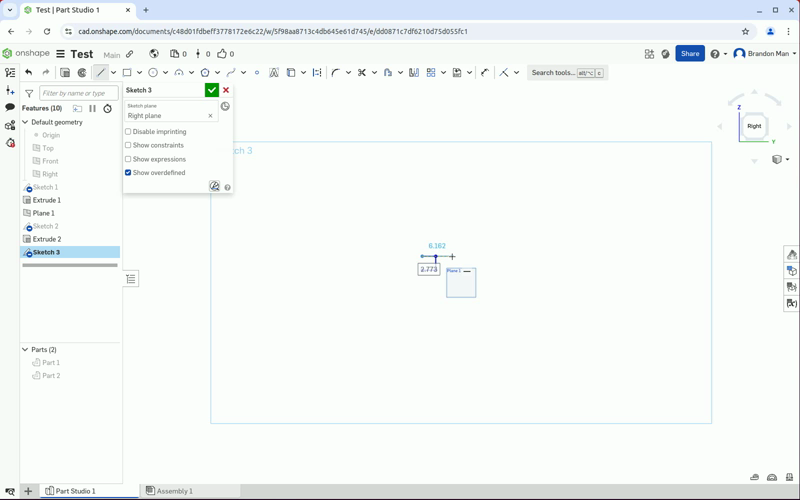
mouse_move(422, 270)
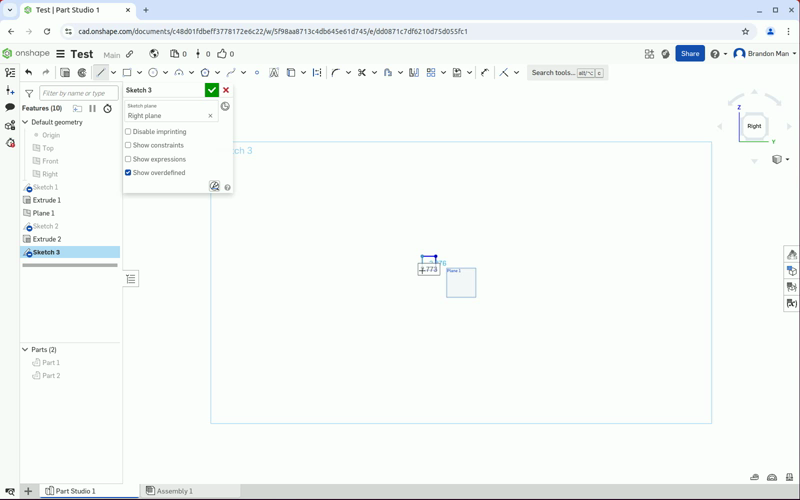
key_up(shift)
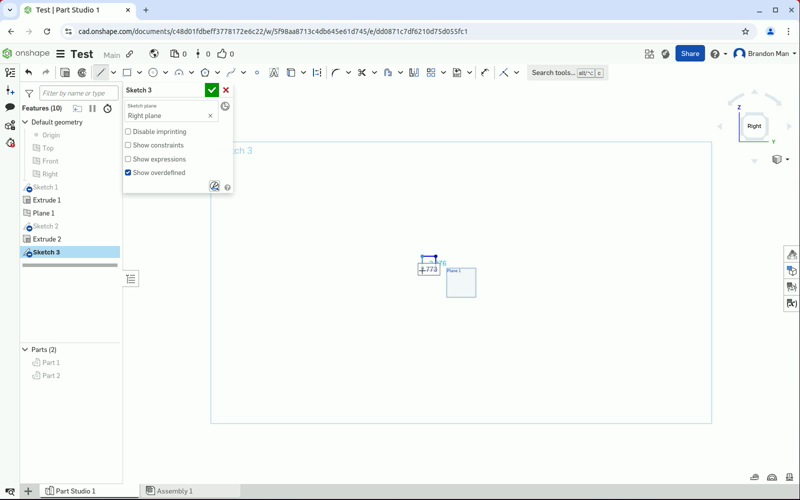
click(422, 270)
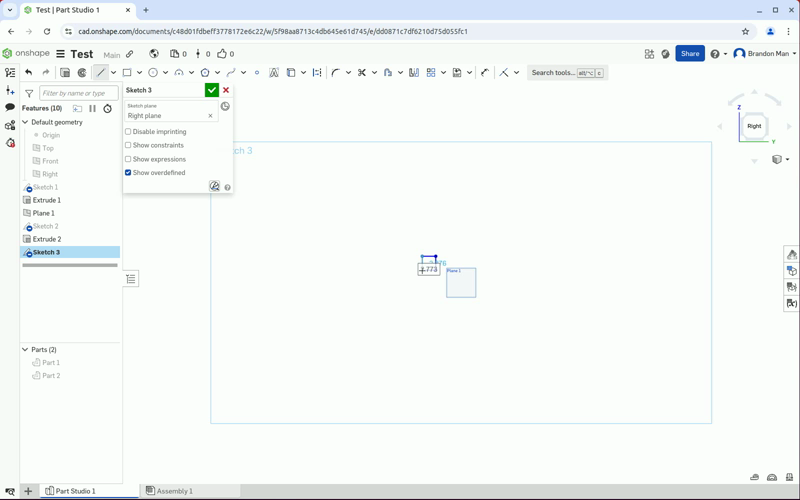
key(esc)
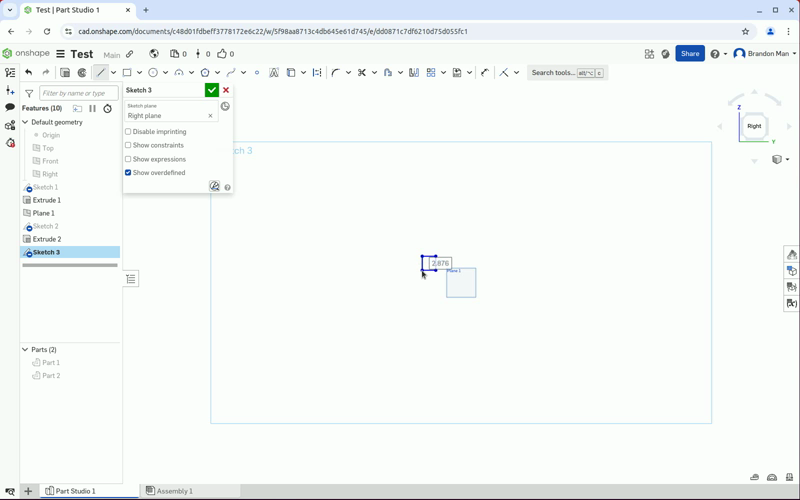
mouse_move(430, 266)
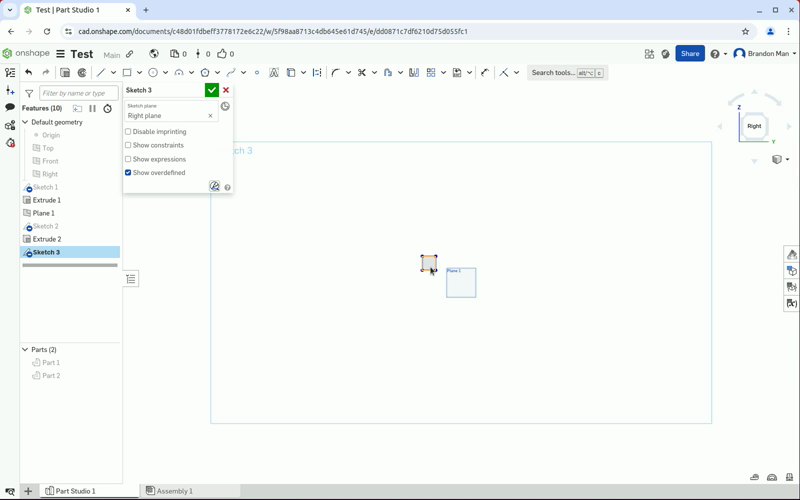
scroll(6)
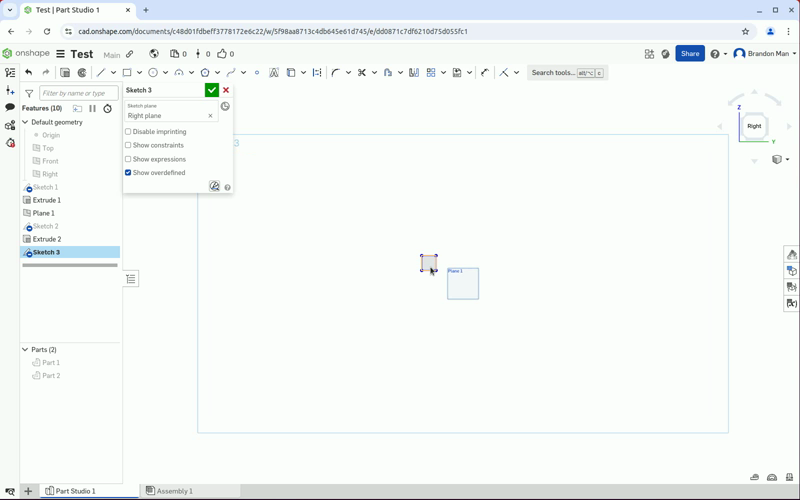
scroll(6)
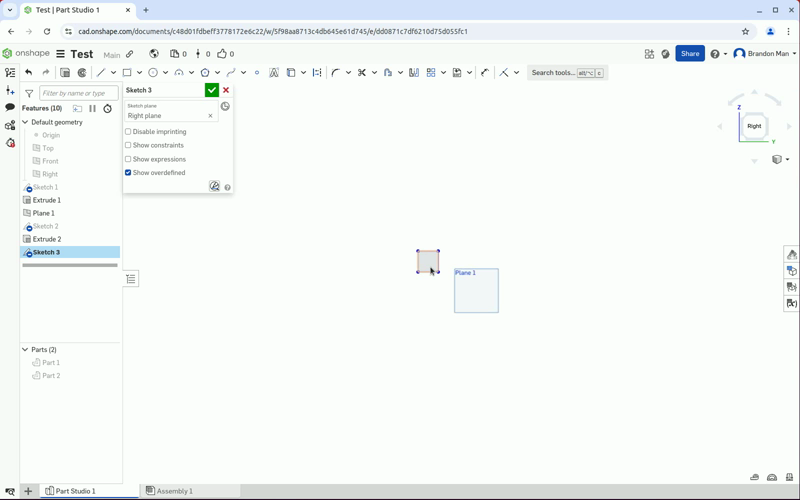
scroll(6)
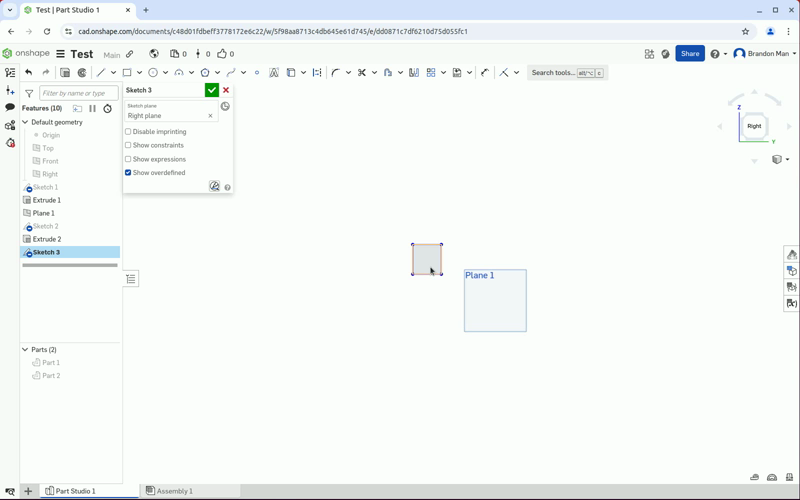
scroll(6)
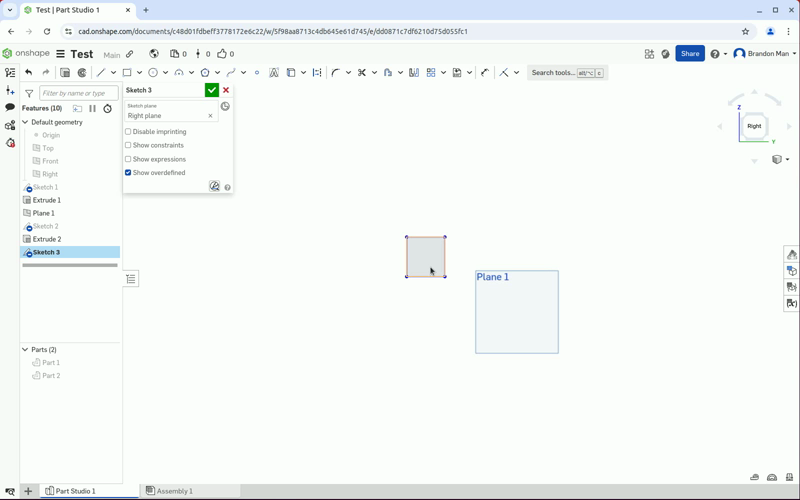
scroll(6)
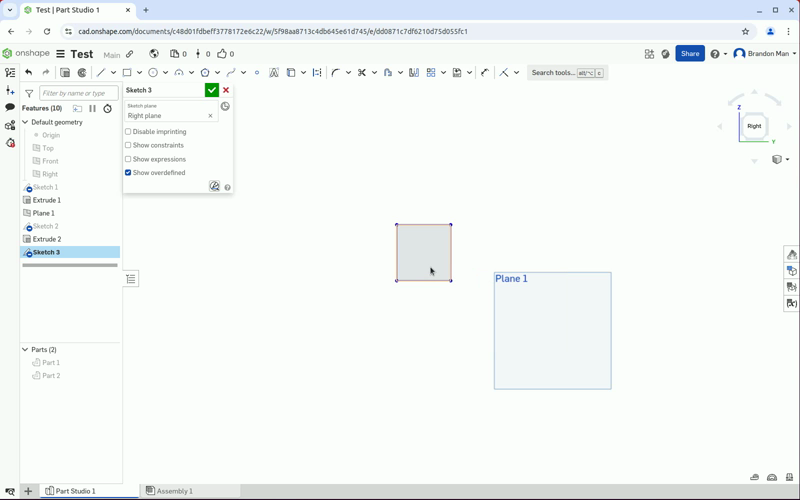
scroll(6)
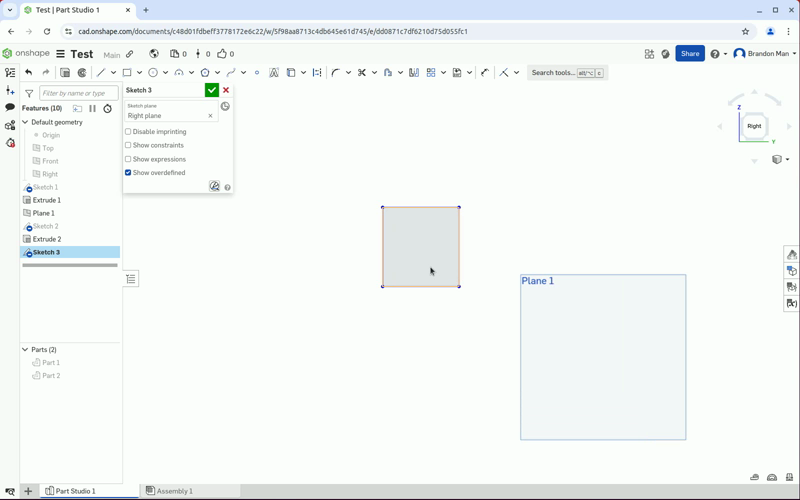
scroll(6)
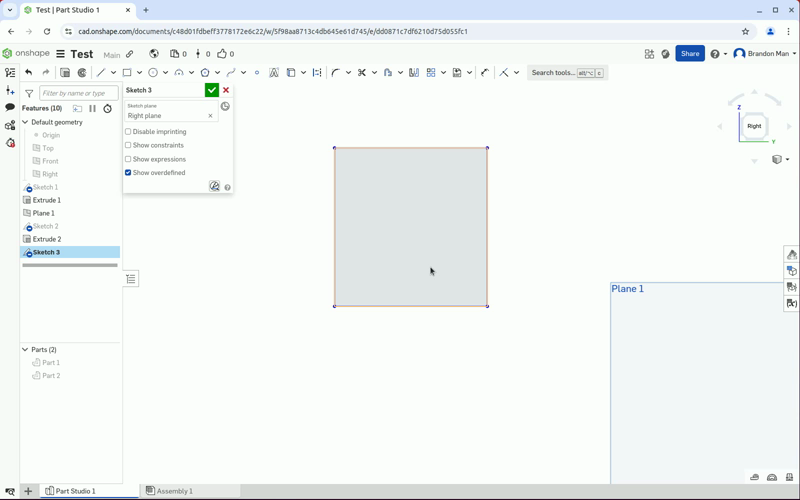
click(430, 266)
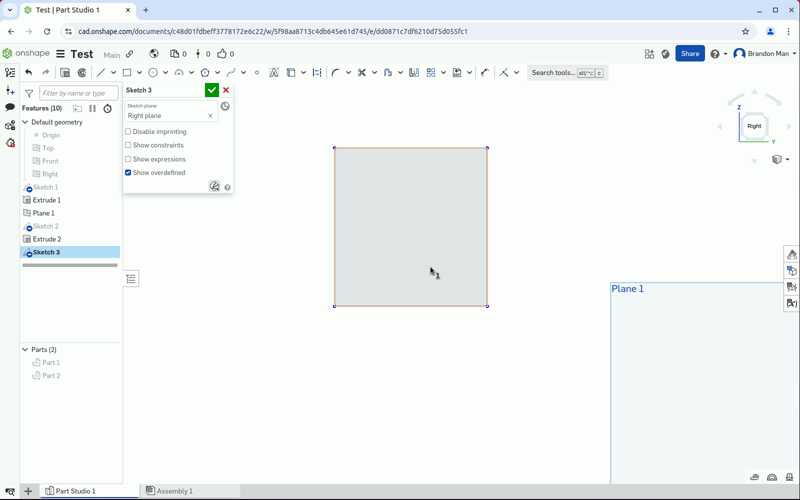
scroll(-6)
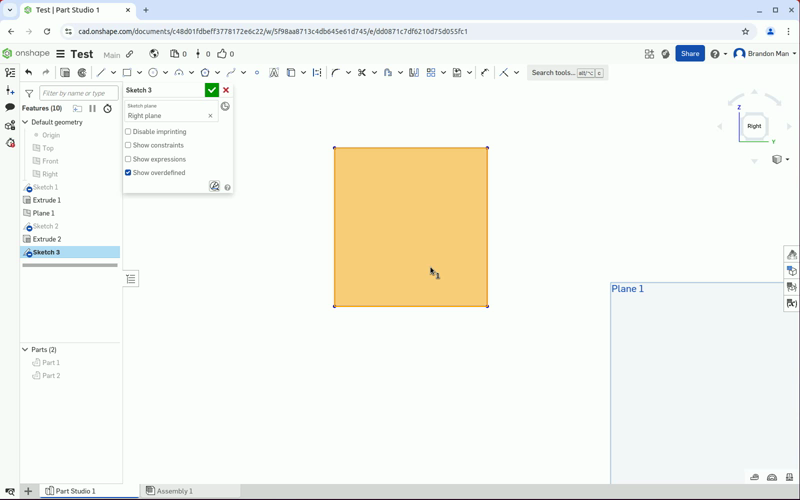
scroll(-6)
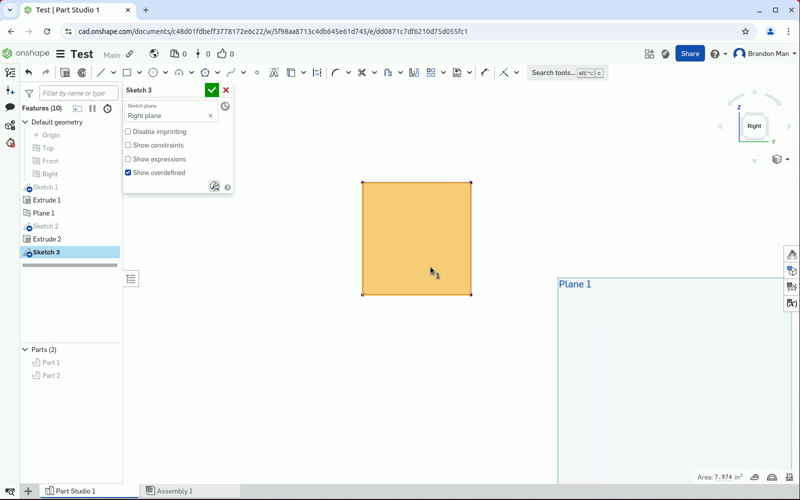
scroll(-6)
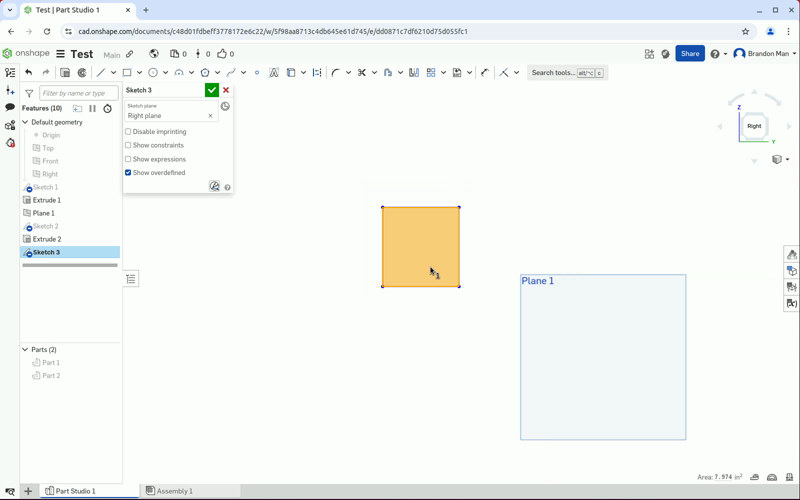
scroll(-6)
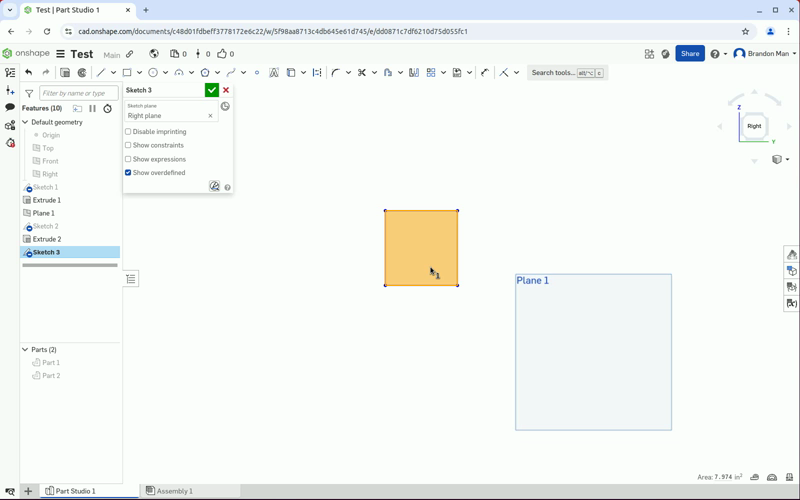
scroll(-6)
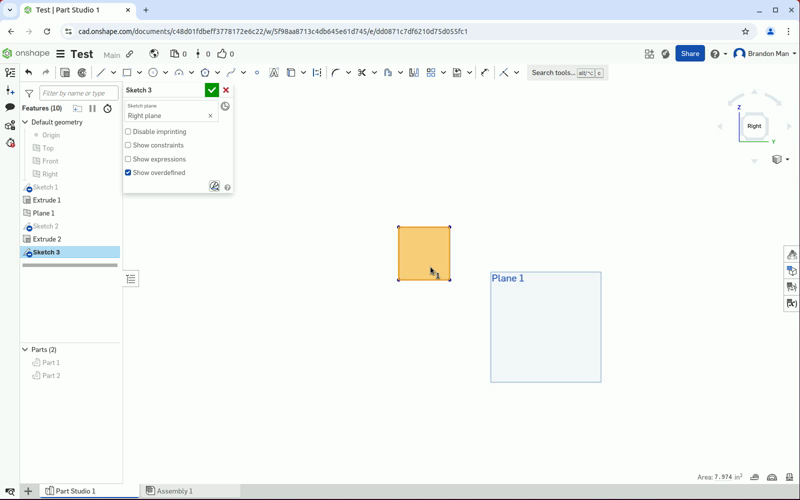
scroll(-6)
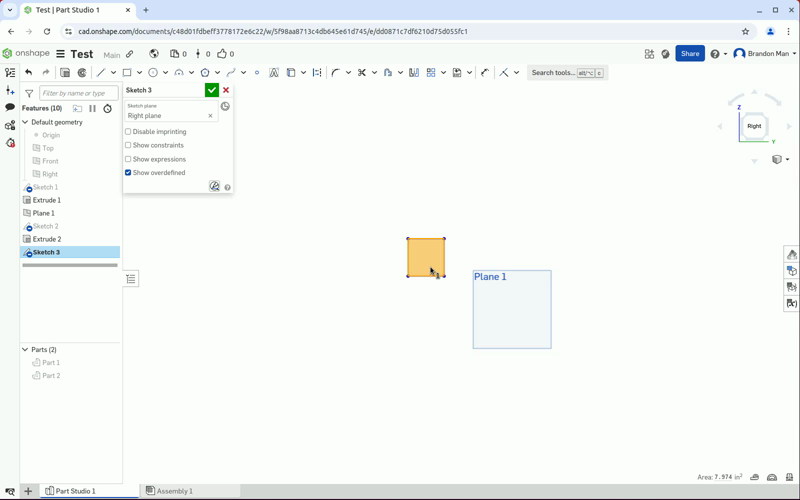
scroll(-6)
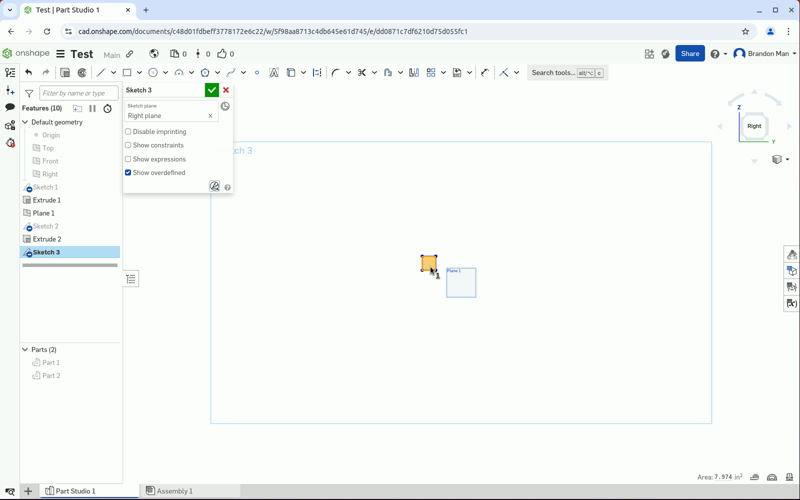
mouse_move(73, 352)
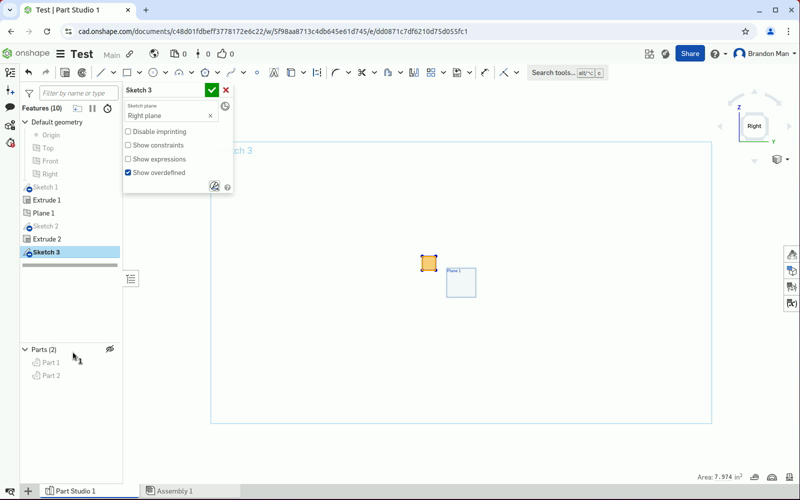
key(shift+y)
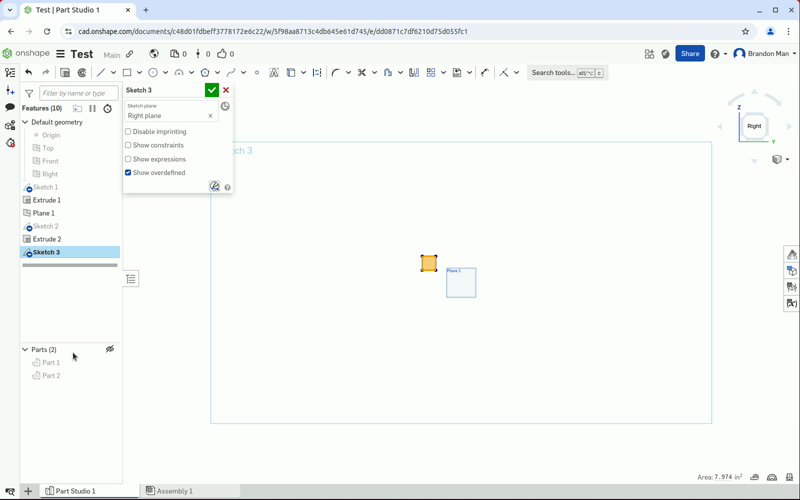
key(shift+e)
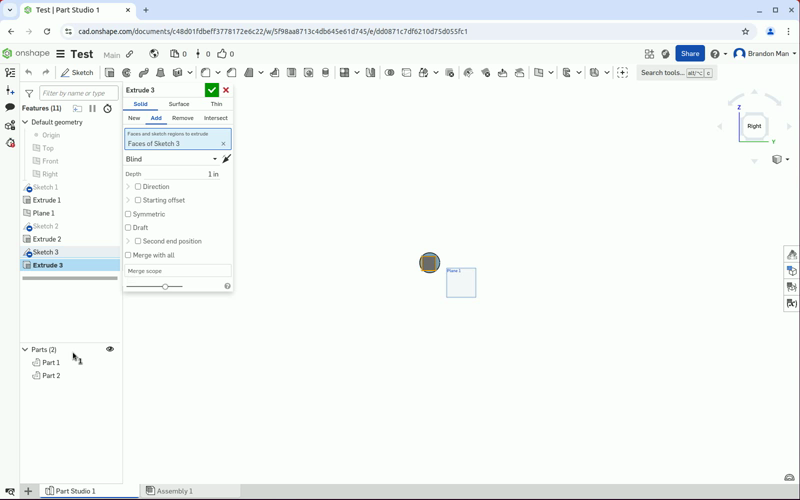
mouse_move(143, 106)
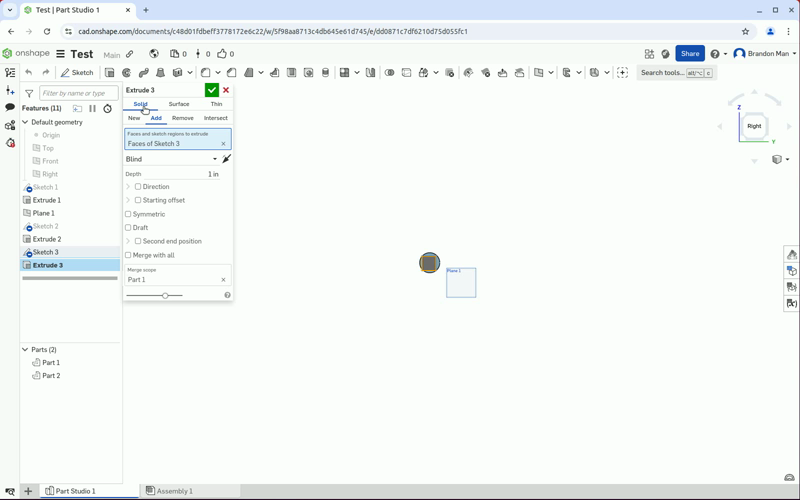
click(143, 106)
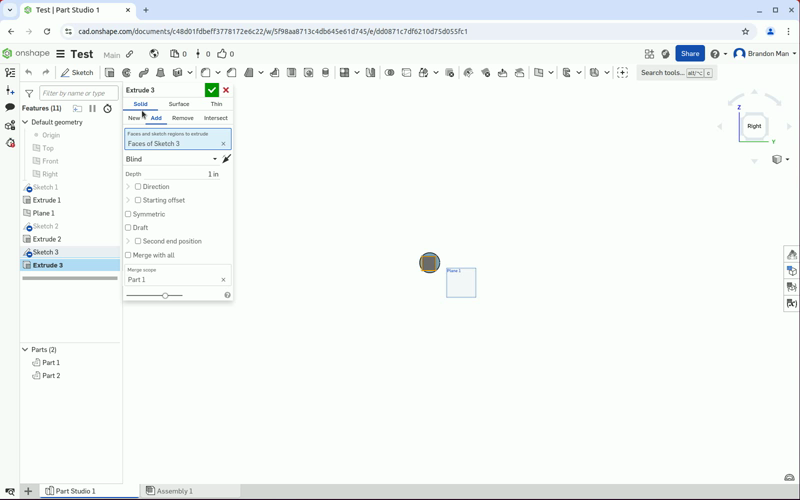
mouse_move(137, 120)
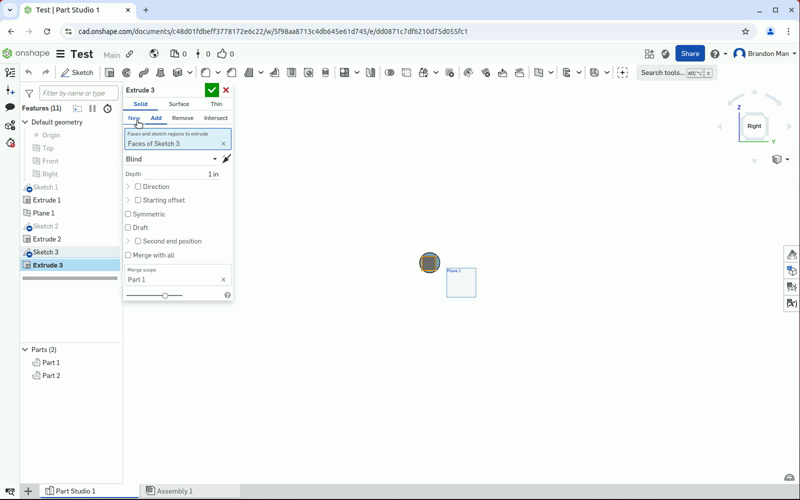
click(137, 120)
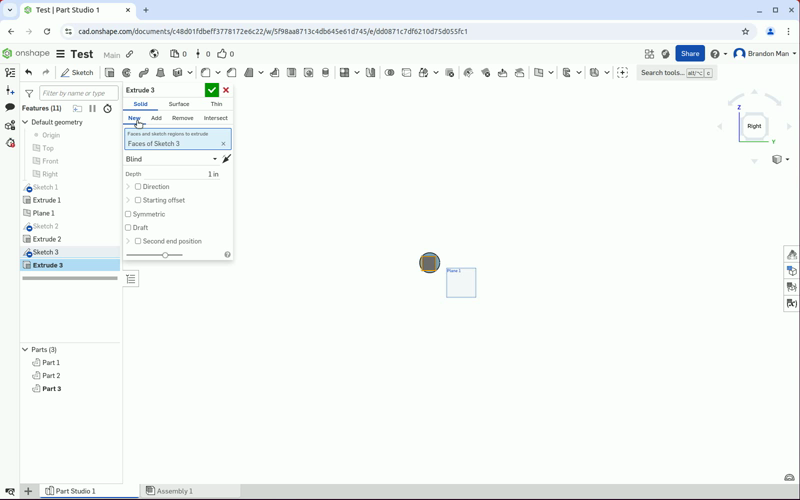
key(tab, 4)
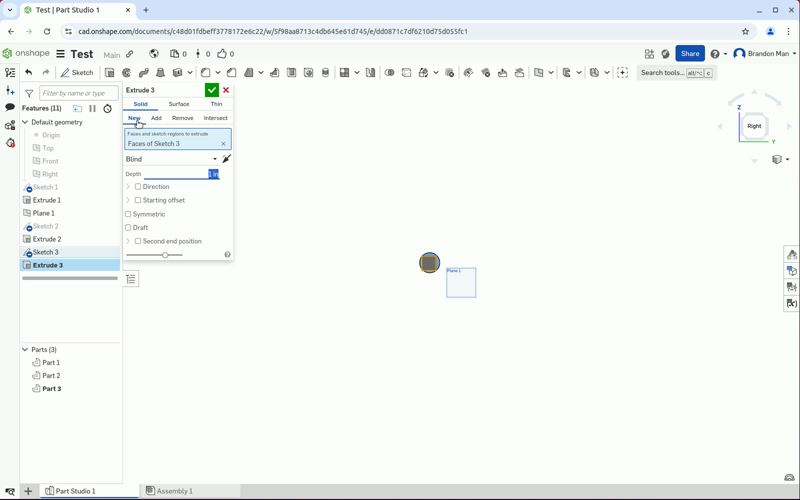
text(6.74)
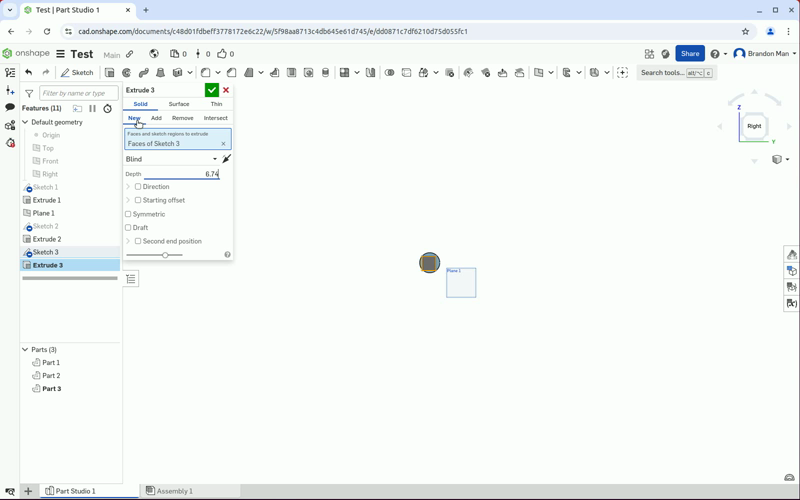
key(enter)
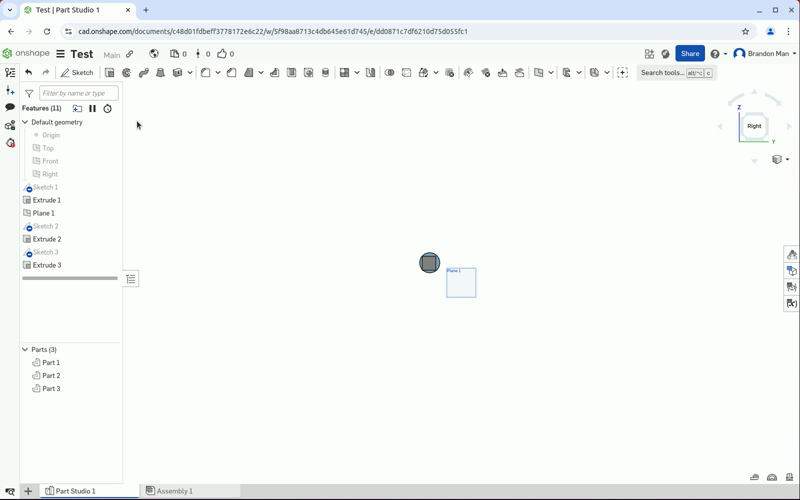
key(shift+h)
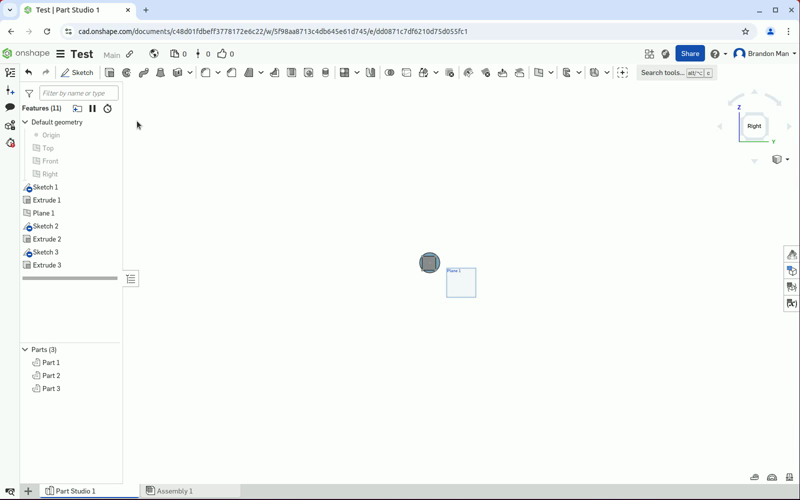
key(shift+h)
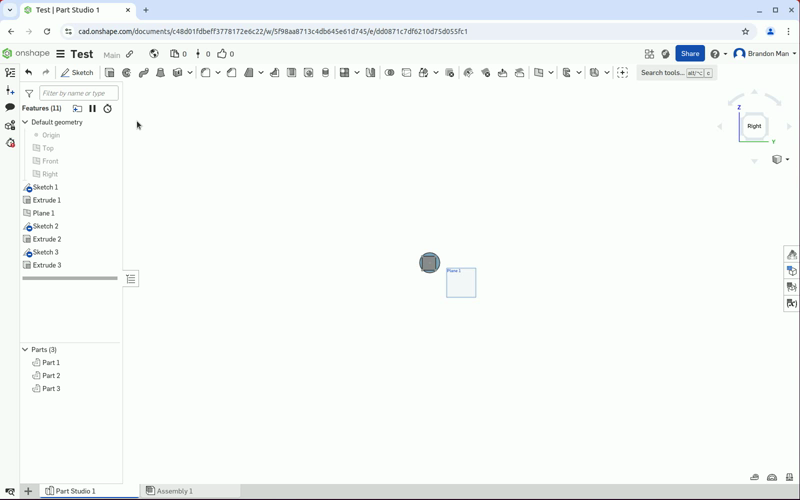
key(shift+7)
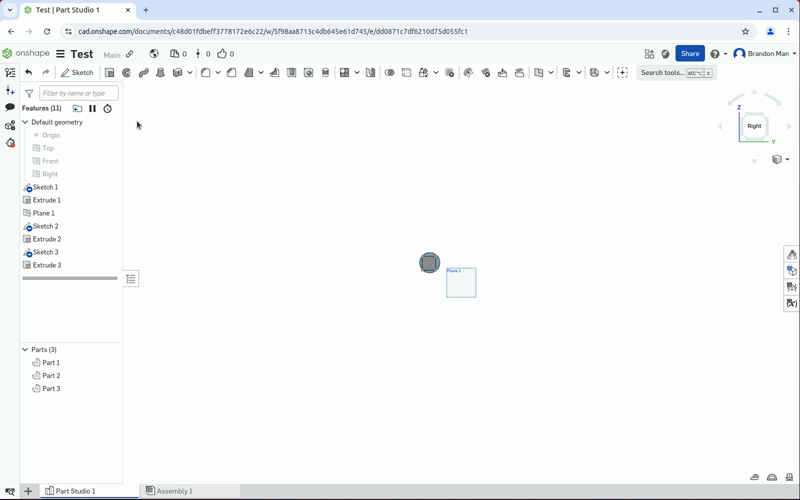
key(right, 2)
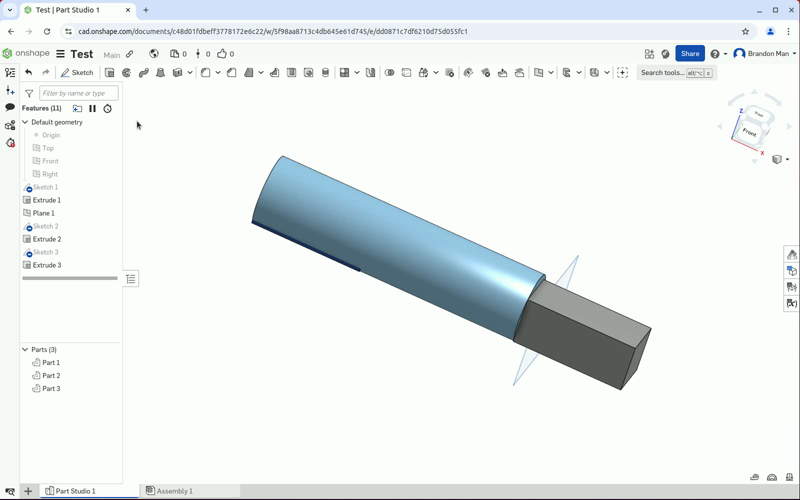
key(down, 2)
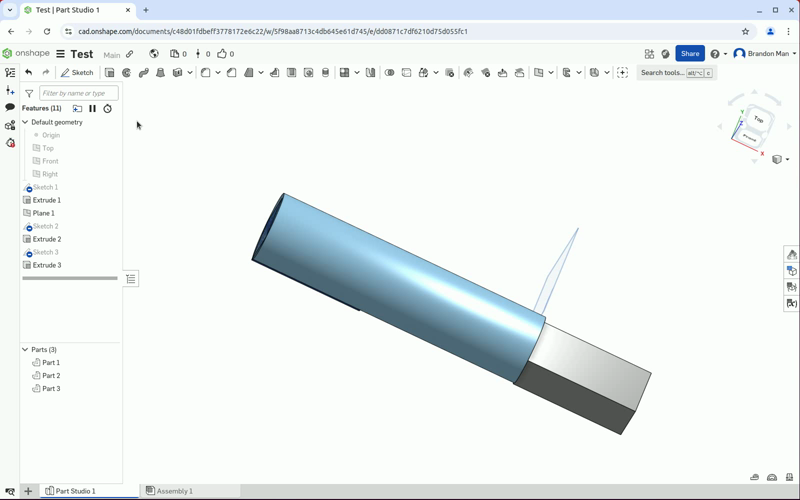
key(up, 2)
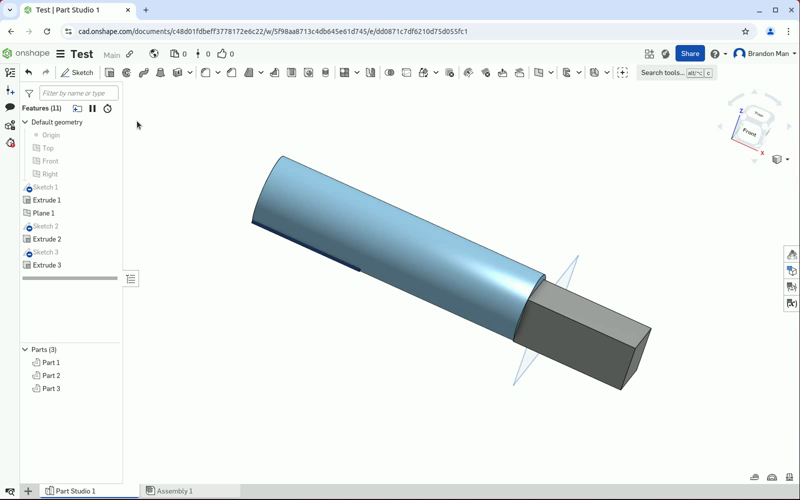
key(left, 2)
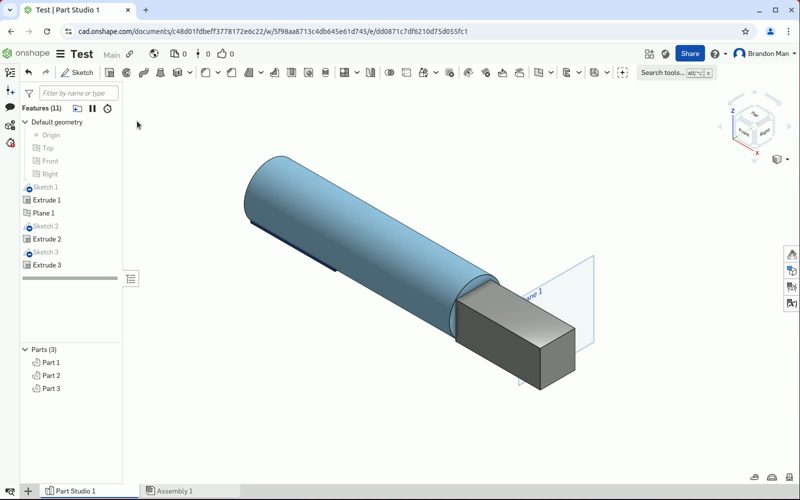
mouse_move(73, 189)
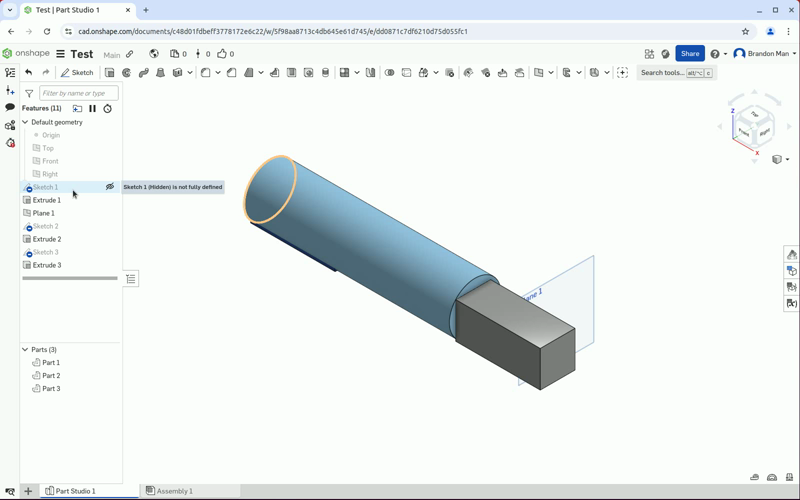
click(73, 189)